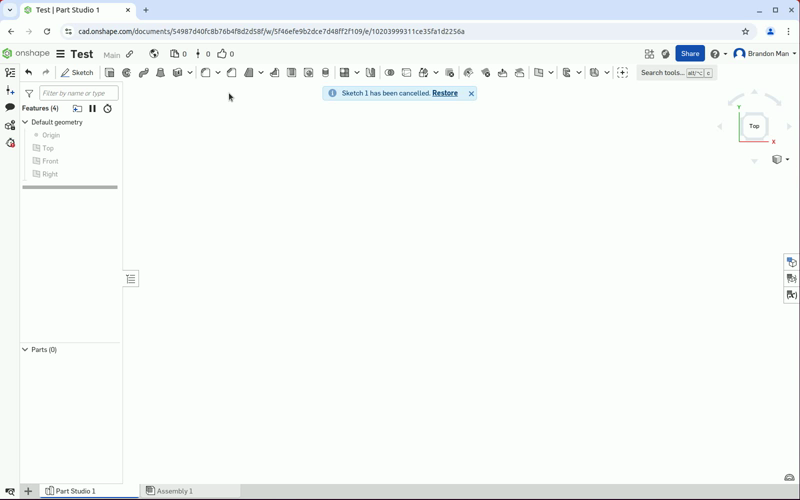
key(shift+h)
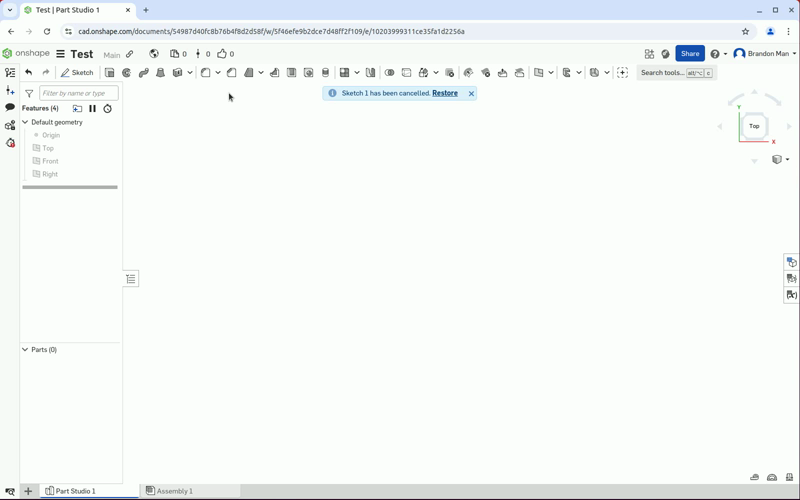
mouse_move(73, 352)
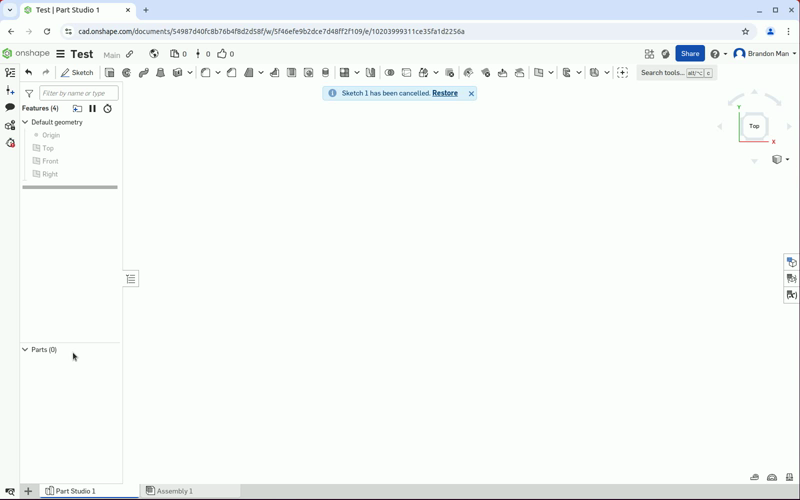
key(y)
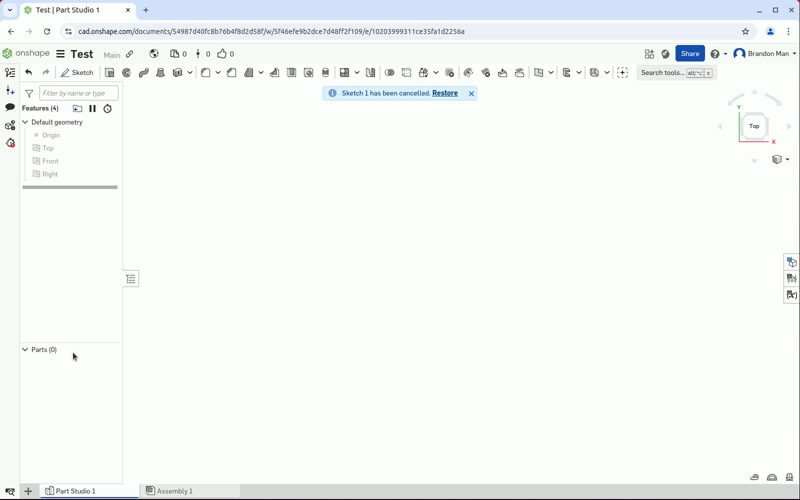
key(shift+p)
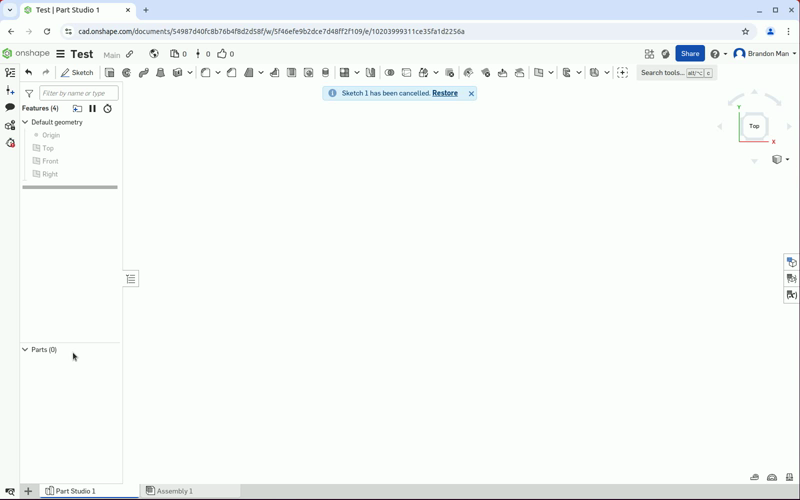
key(space)
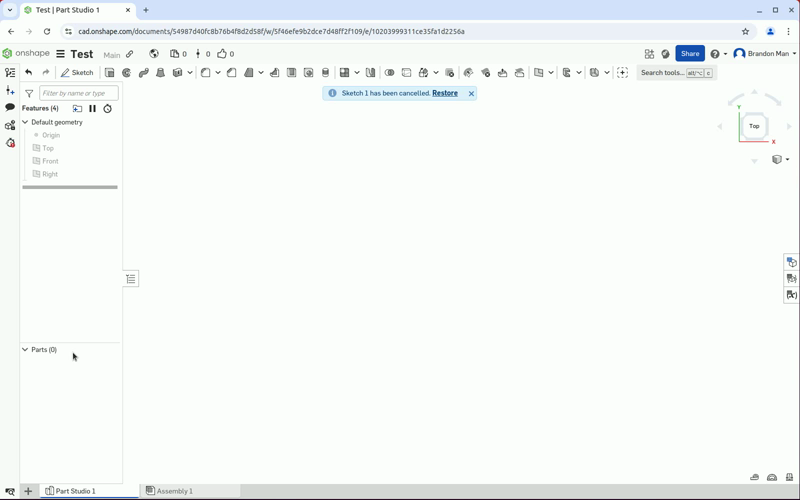
key_down(shift)
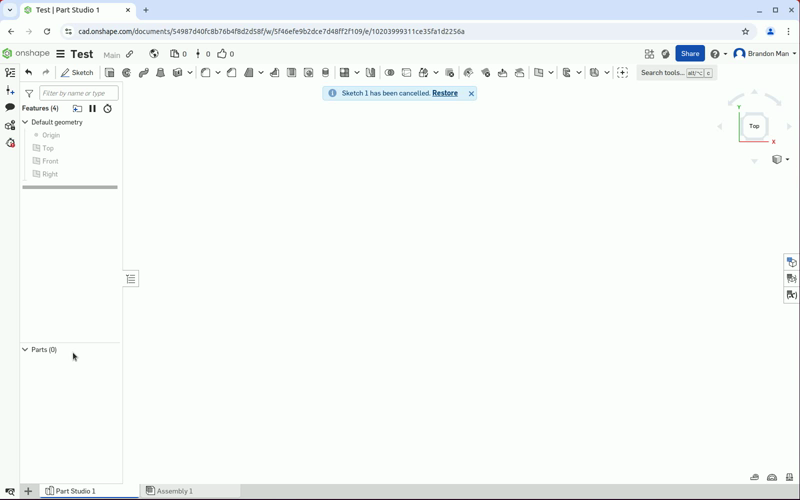
key(up)
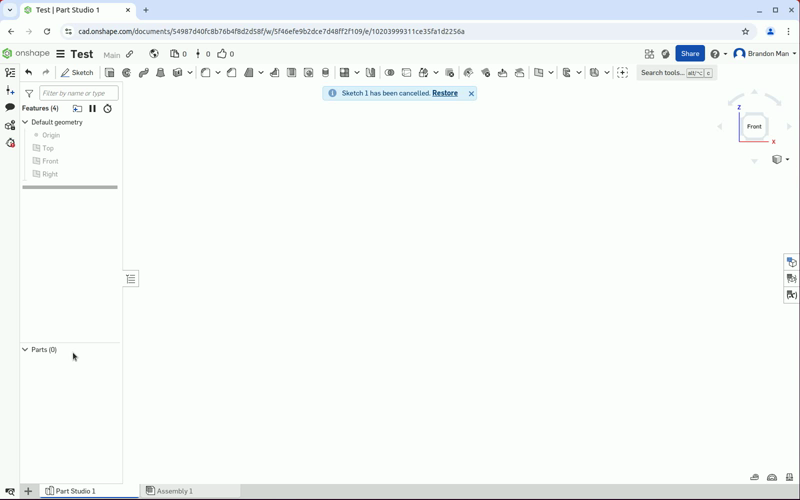
key_up(shift)
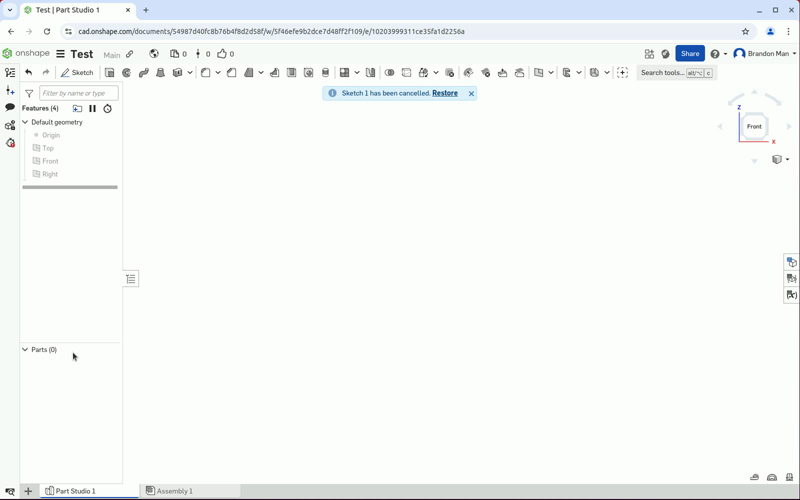
mouse_move(73, 352)
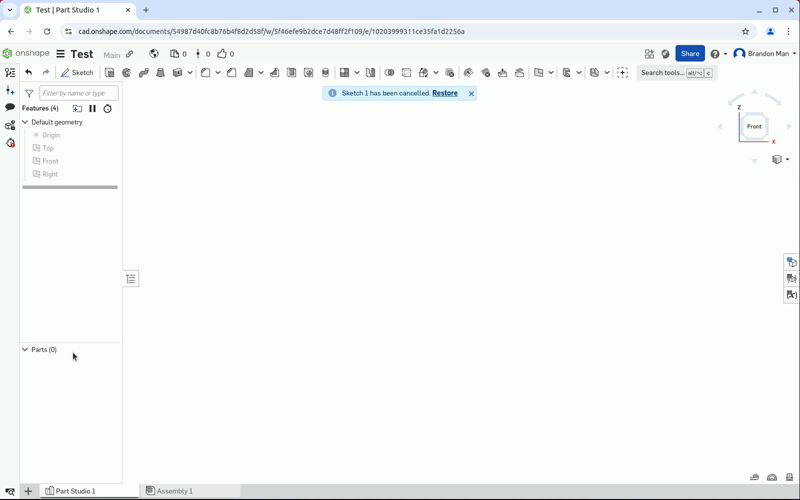
key(shift+y)
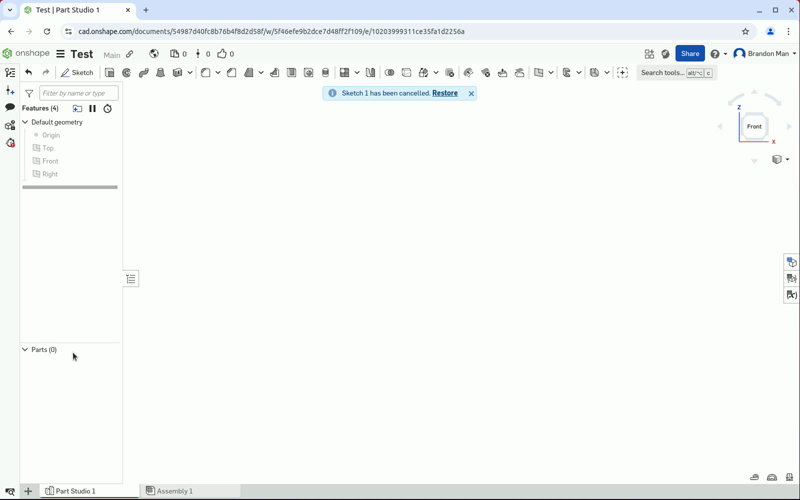
key(shift+s)
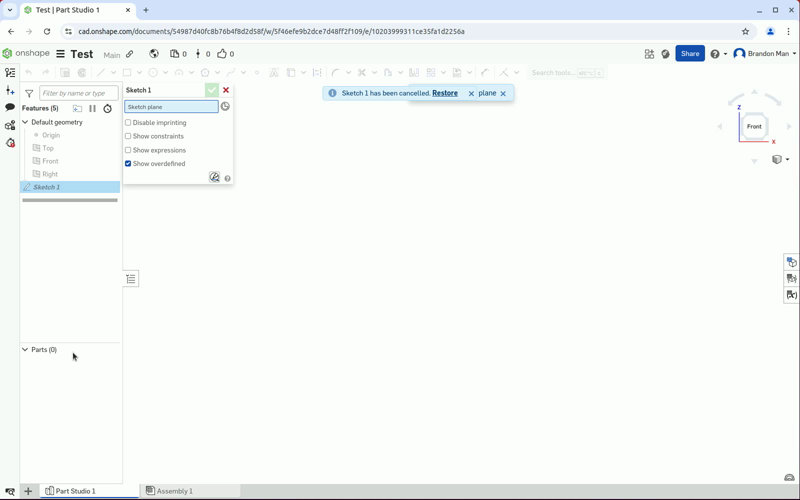
mouse_move(73, 163)
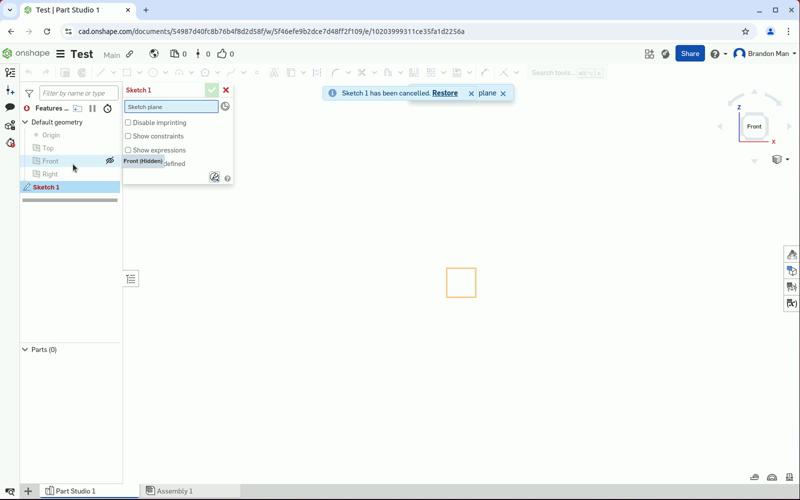
click(73, 163)
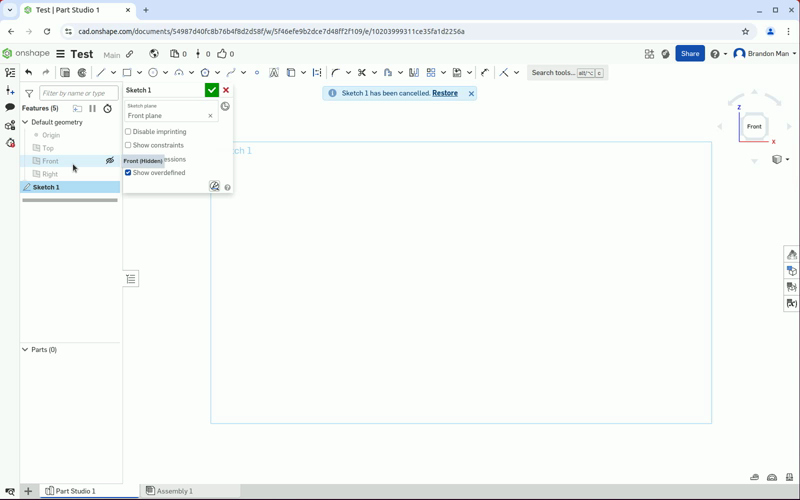
mouse_move(73, 352)
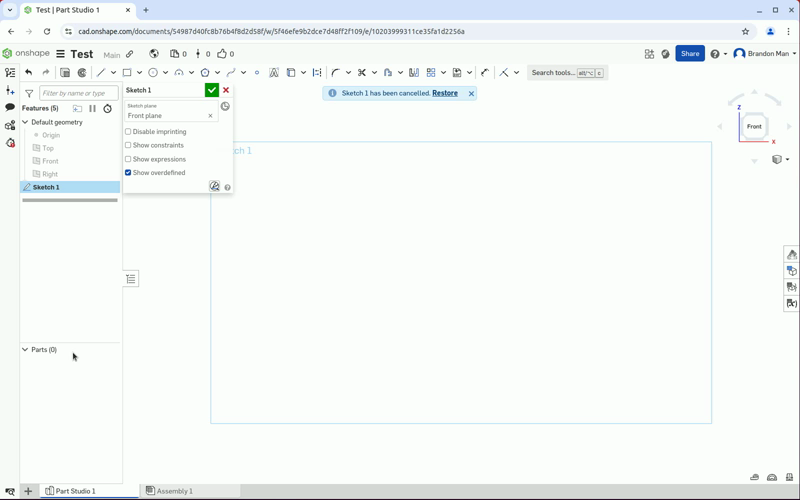
key(y)
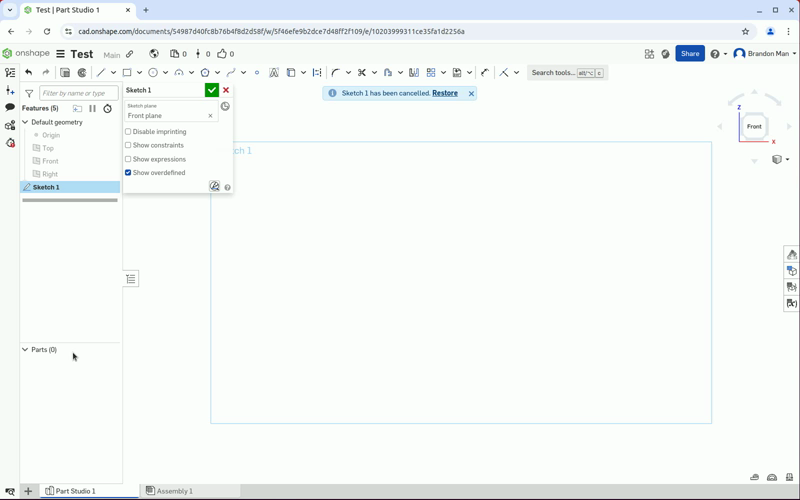
key(l)
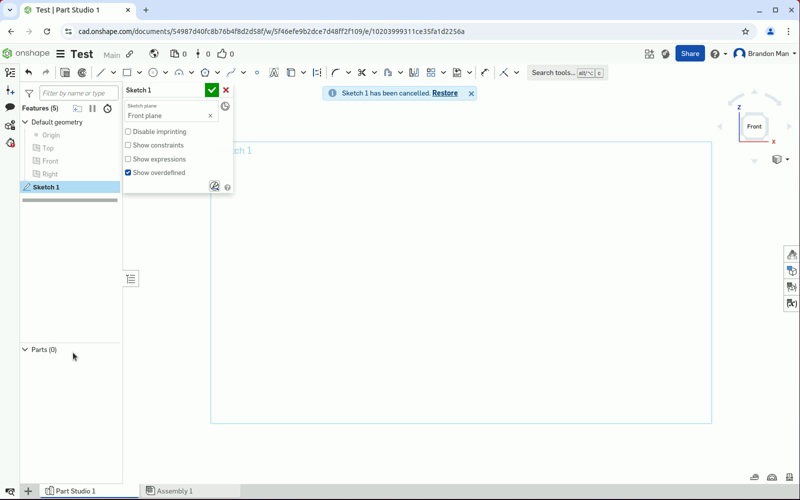
key_down(shift)
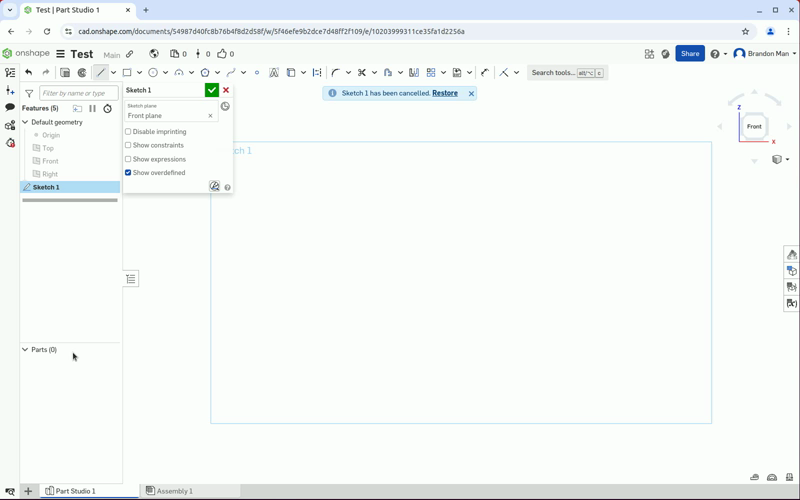
mouse_move(401, 282)
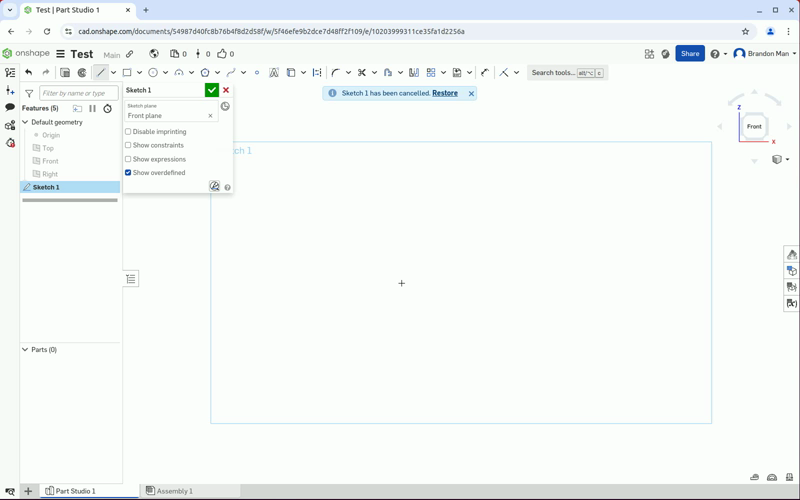
click(401, 282)
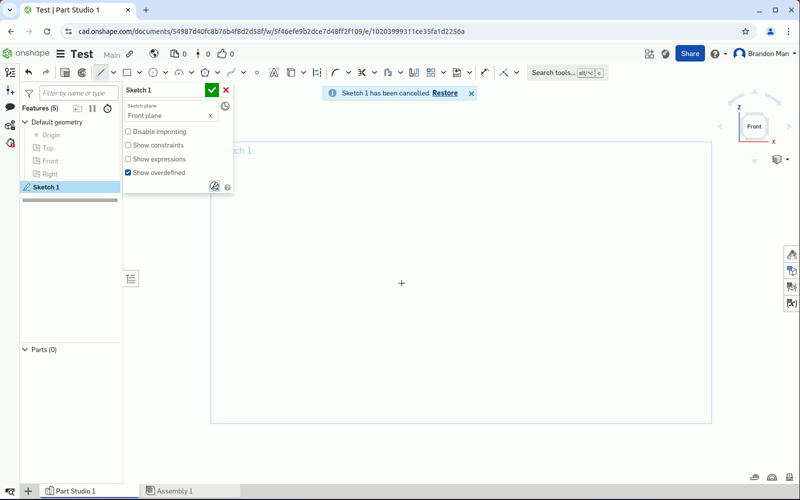
key_up(shift)
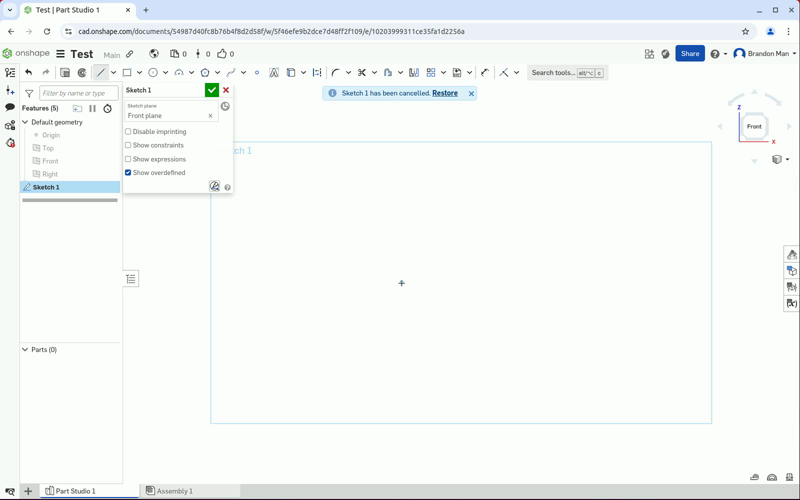
key_down(shift)
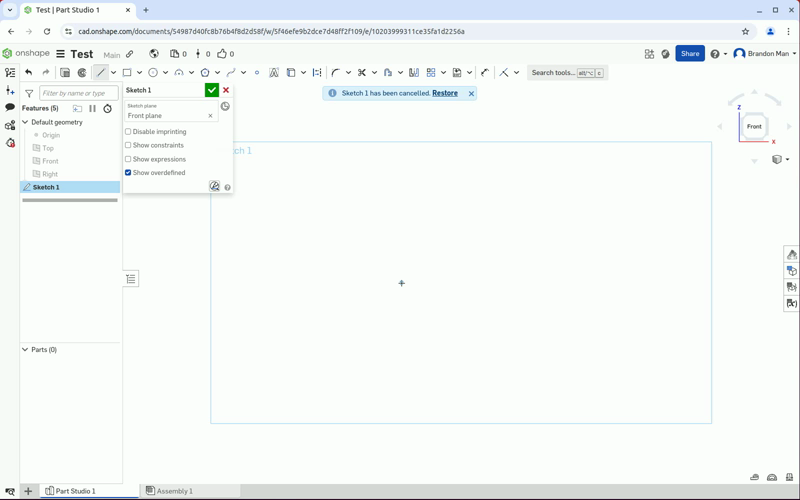
mouse_move(431, 282)
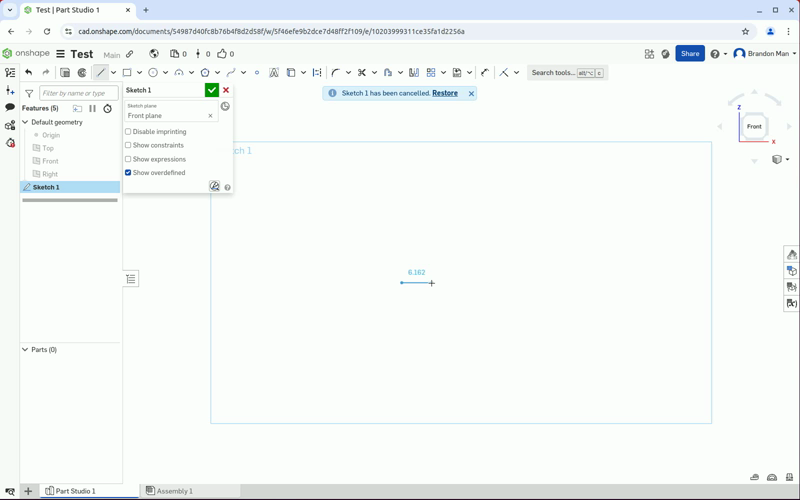
mouse_move(414, 282)
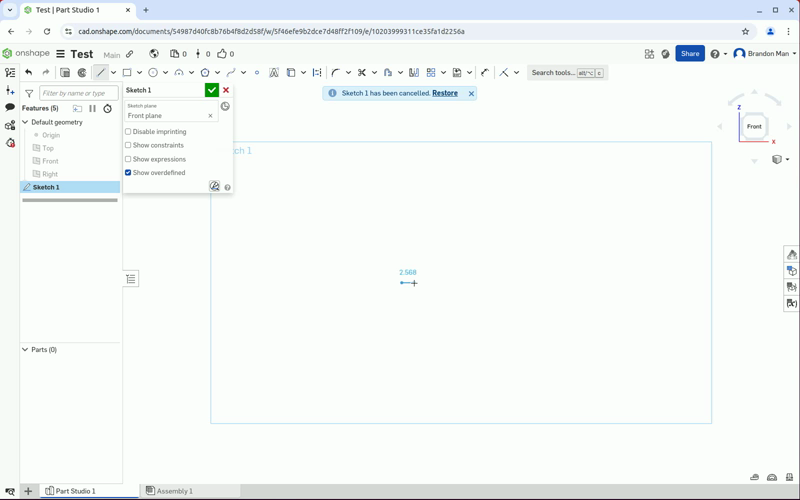
click(414, 282)
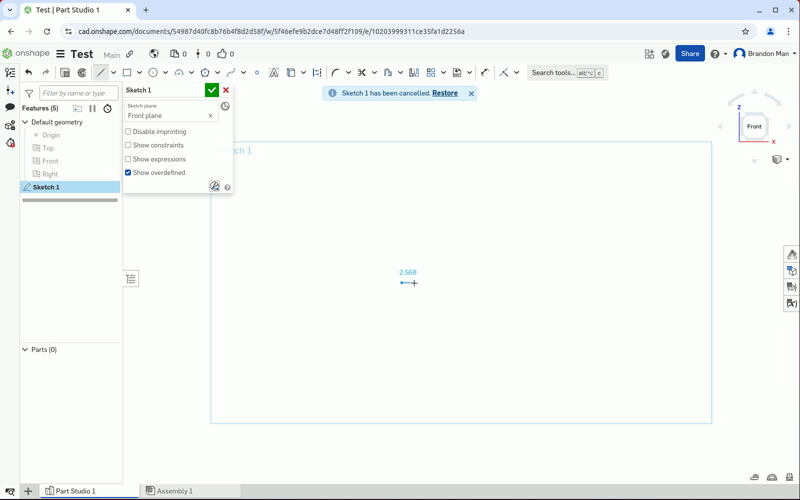
key_up(shift)
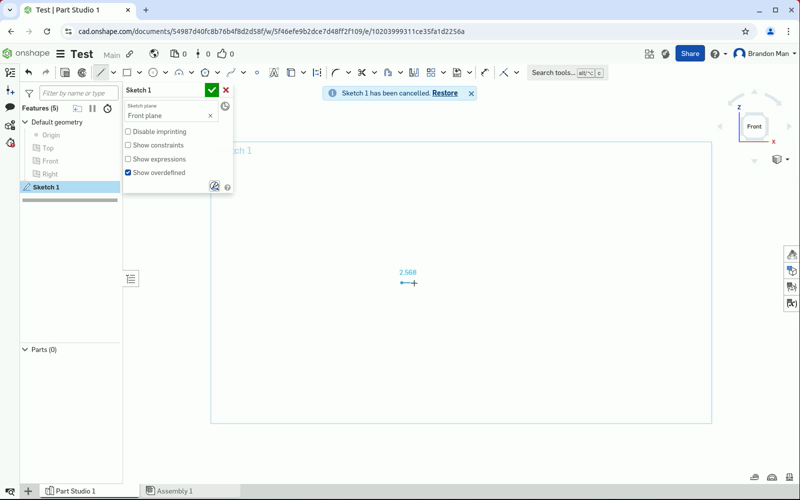
key_down(shift)
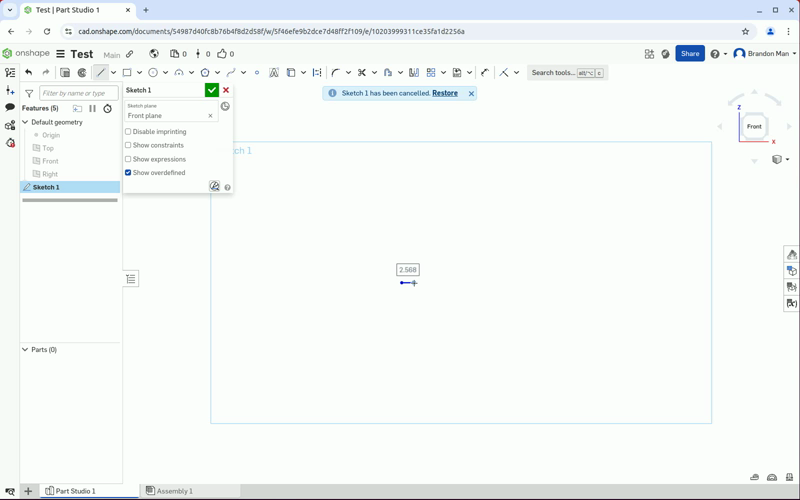
mouse_move(444, 282)
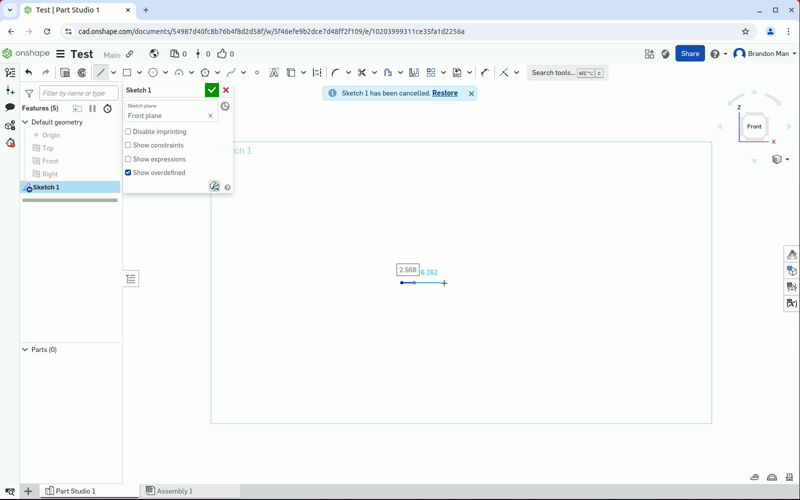
mouse_move(414, 244)
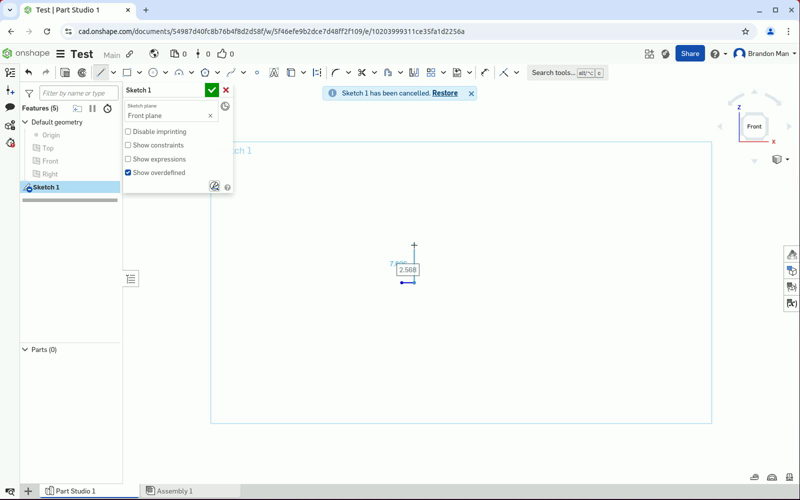
click(414, 244)
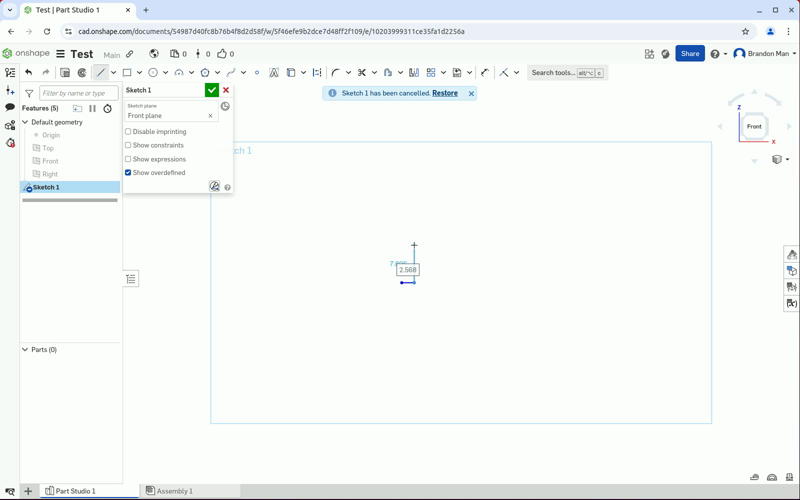
key_up(shift)
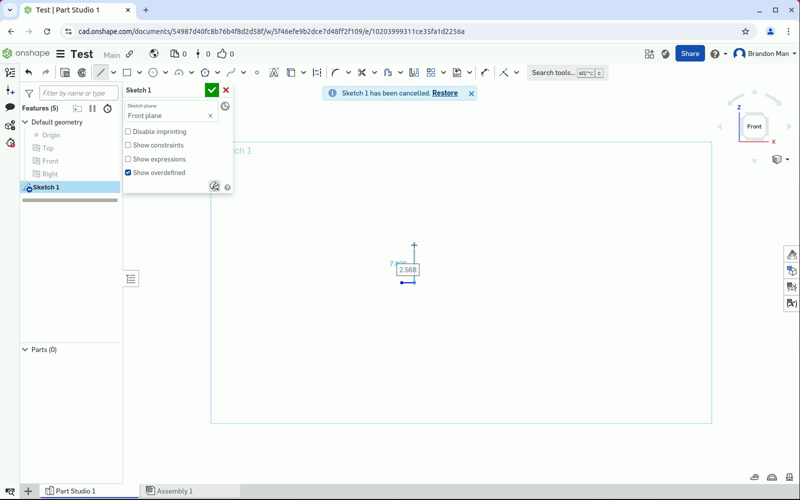
key_down(shift)
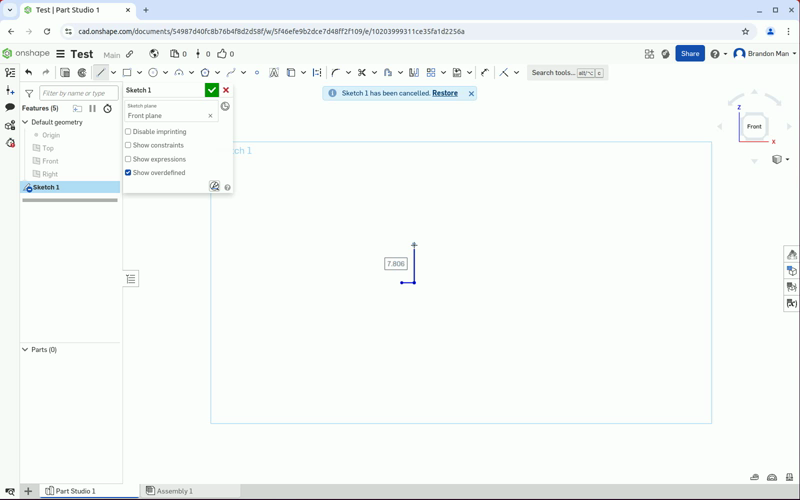
mouse_move(444, 244)
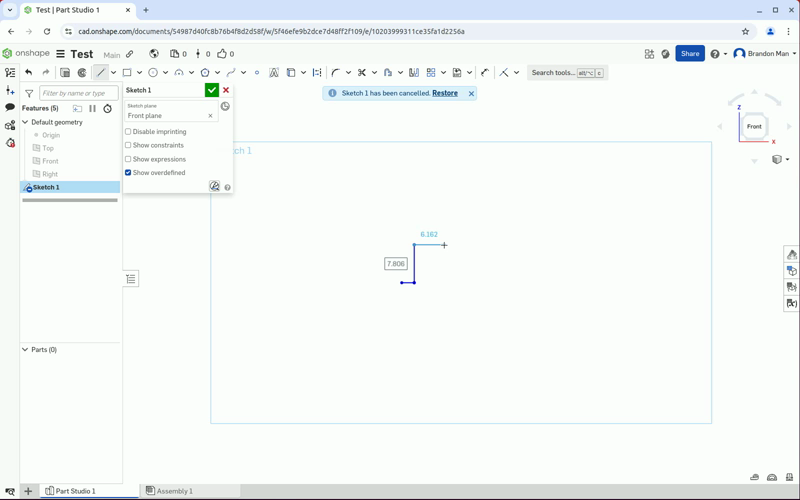
mouse_move(401, 244)
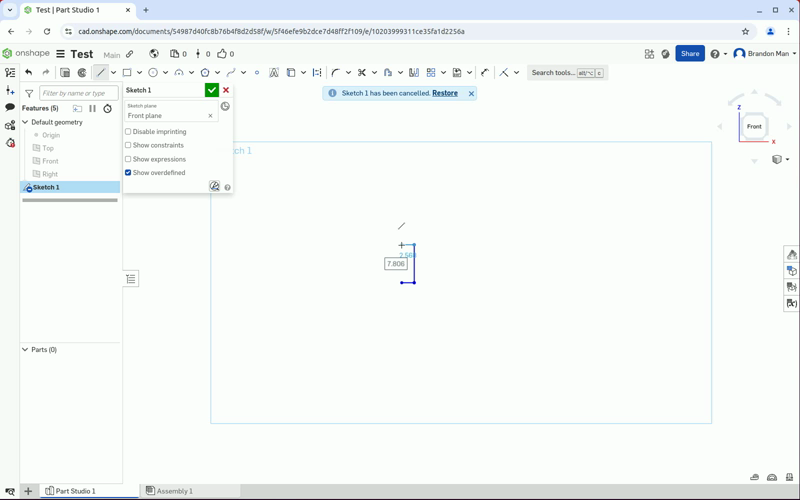
click(401, 244)
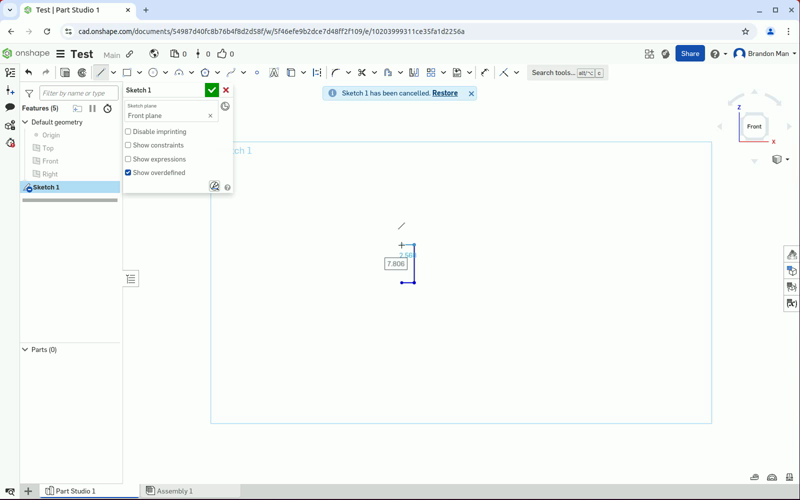
key_up(shift)
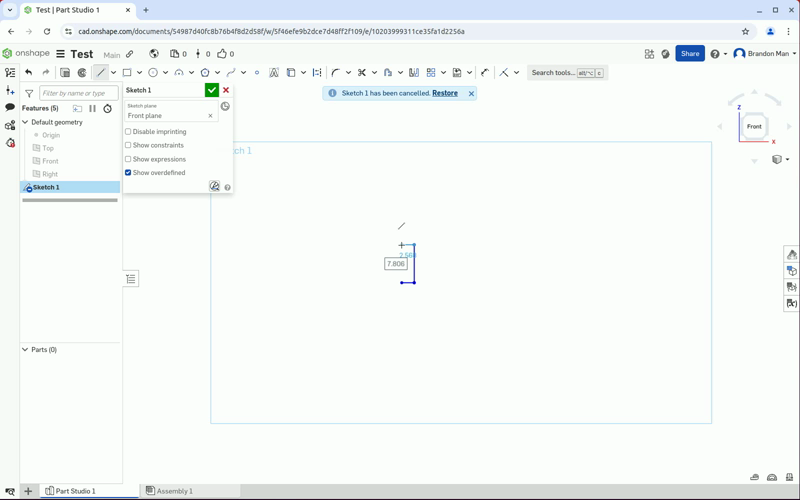
mouse_move(431, 244)
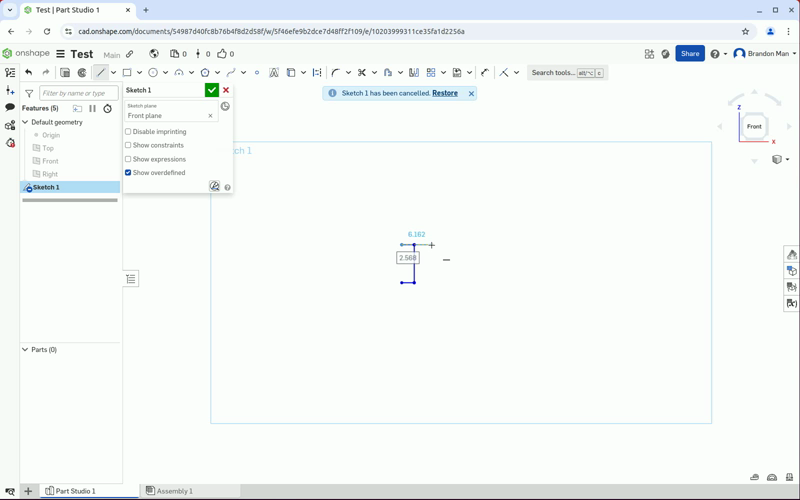
key_down(shift)
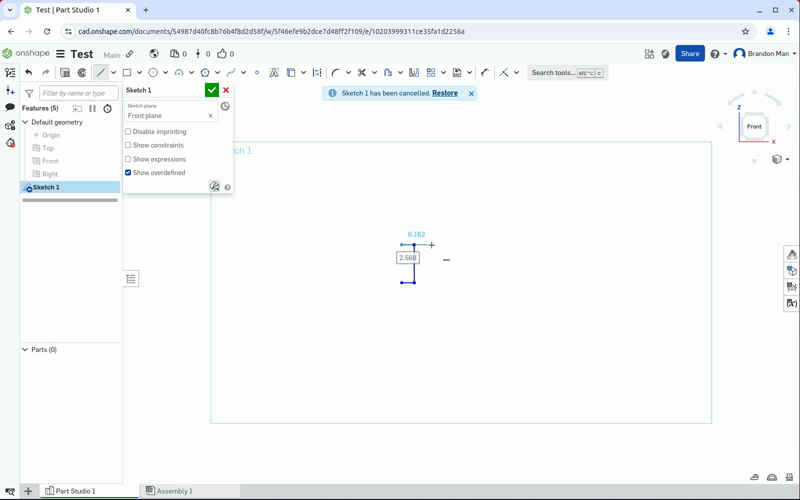
mouse_move(401, 282)
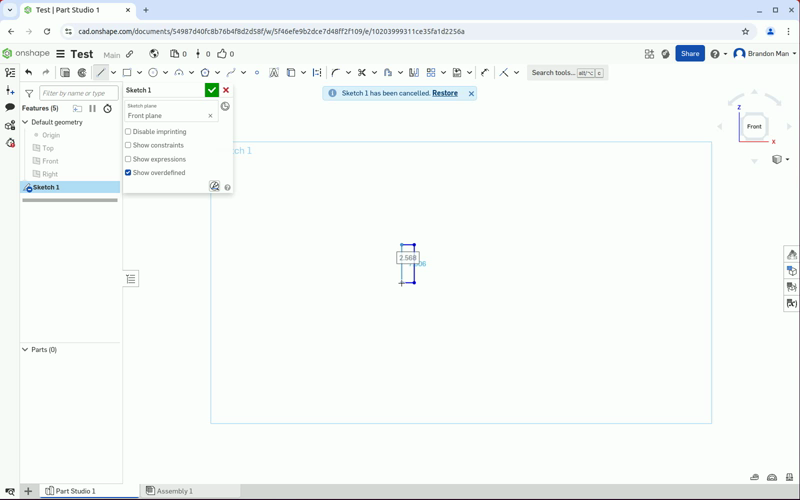
key_up(shift)
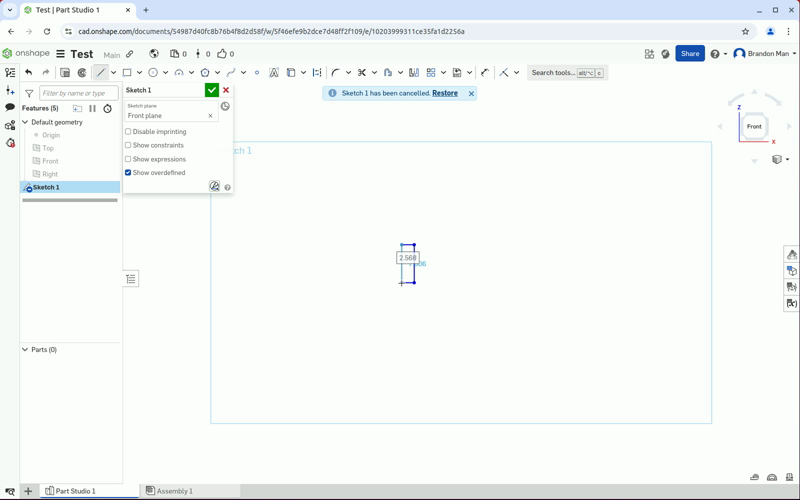
click(401, 282)
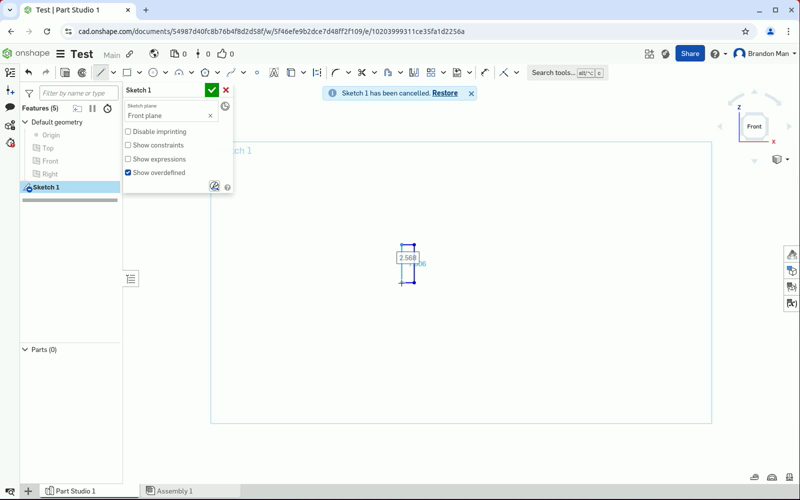
key(esc)
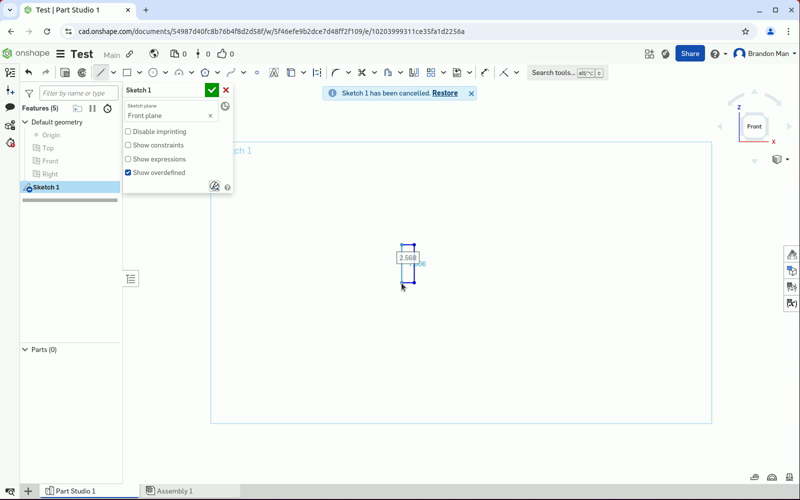
mouse_move(405, 260)
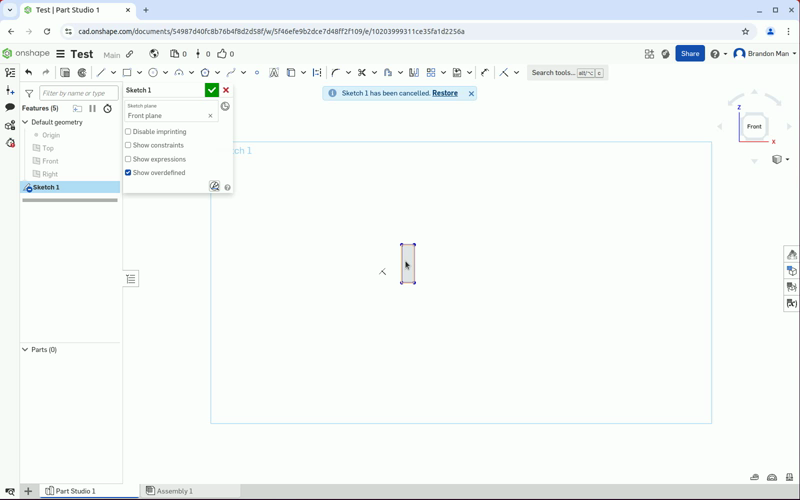
scroll(6)
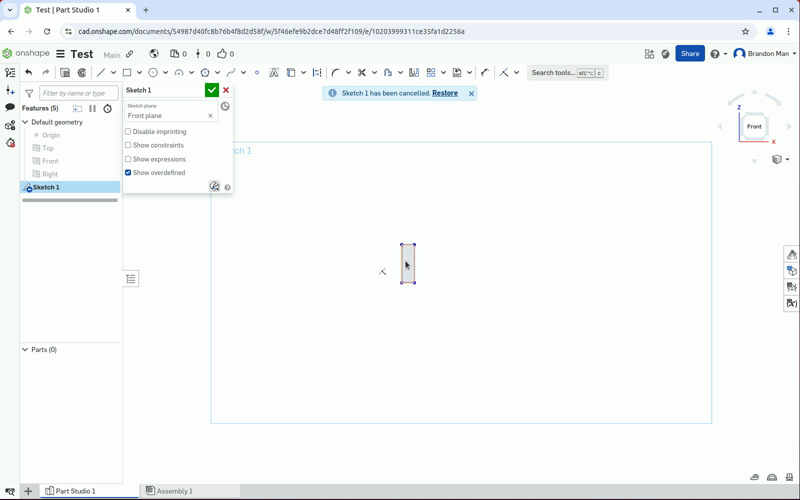
scroll(6)
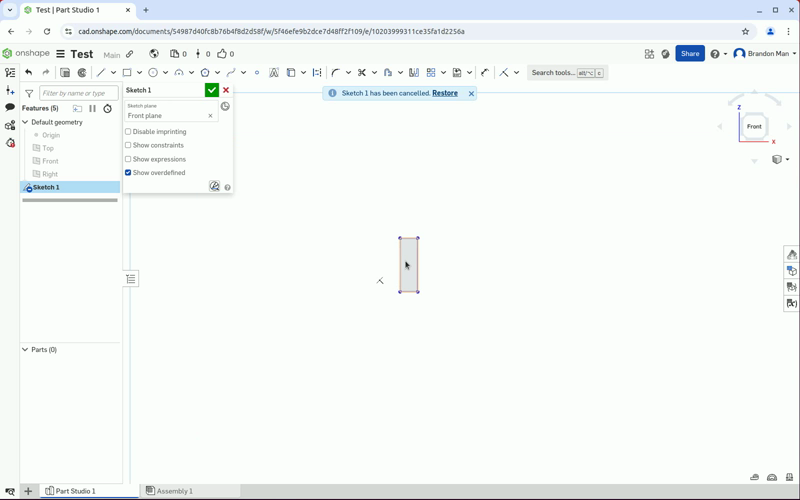
scroll(6)
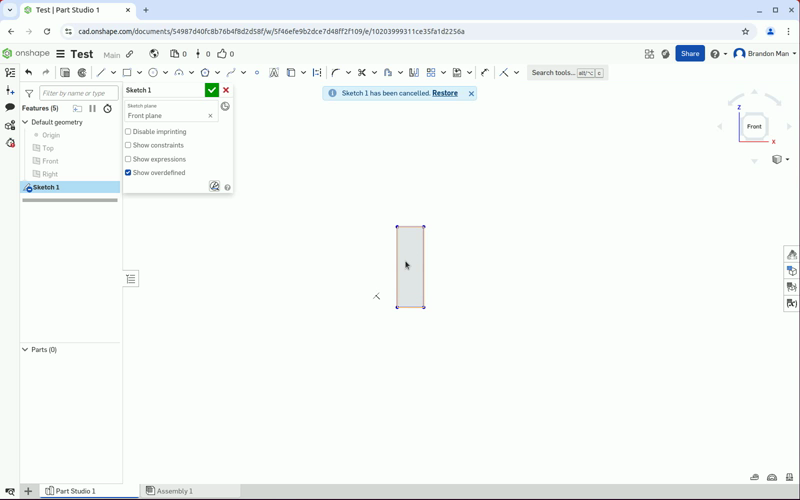
scroll(6)
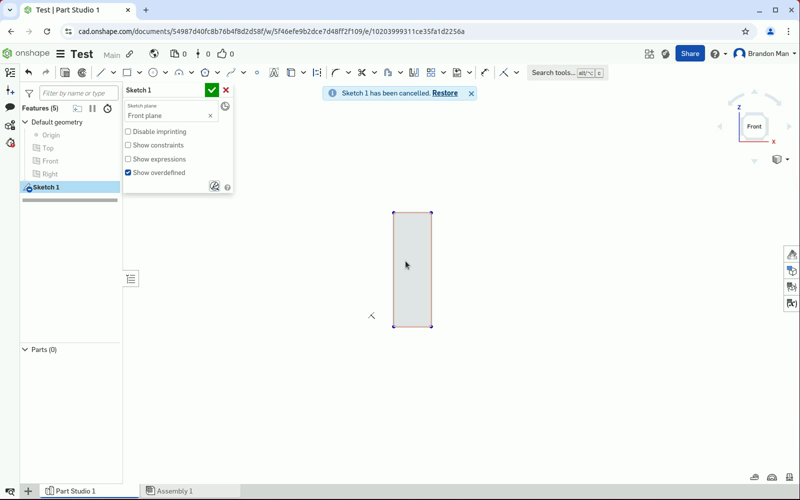
scroll(6)
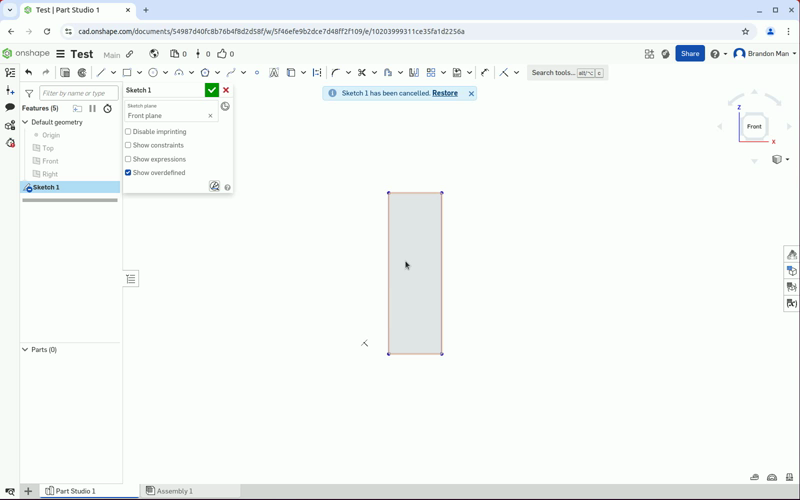
scroll(6)
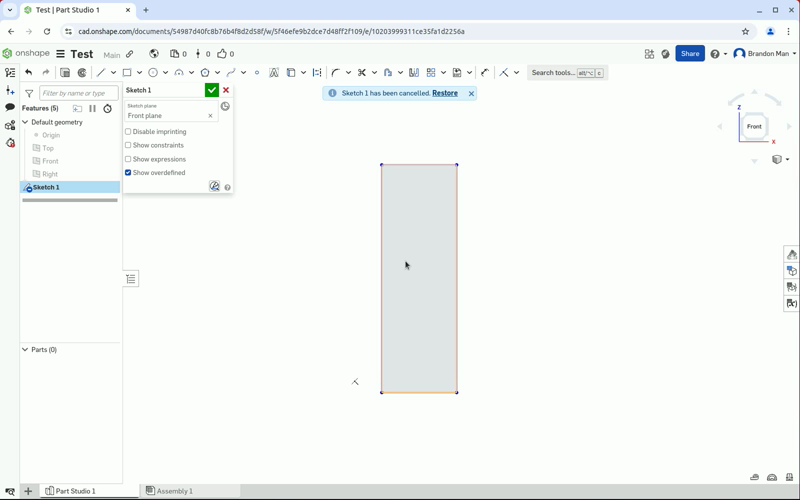
scroll(6)
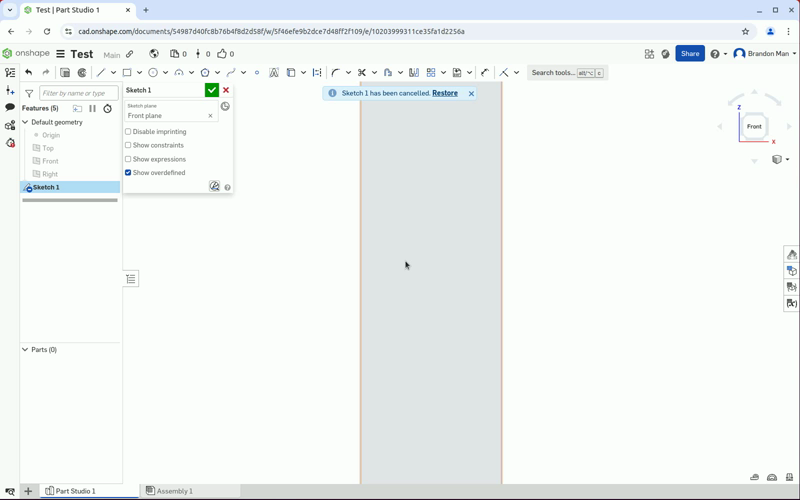
click(405, 260)
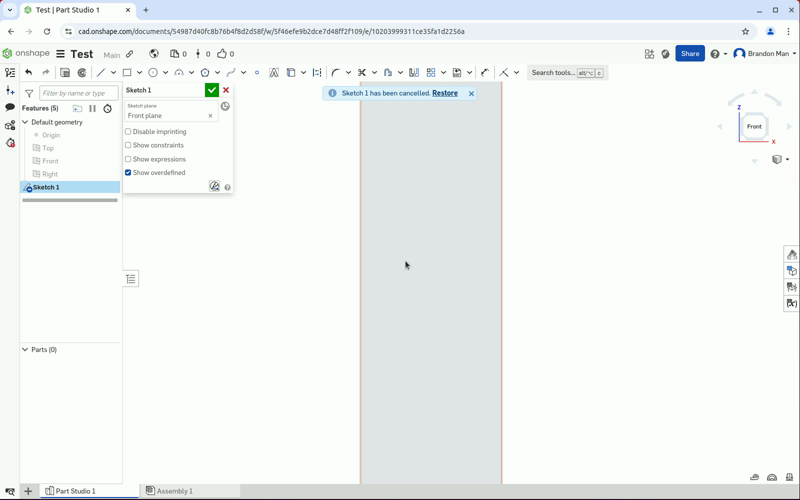
scroll(-6)
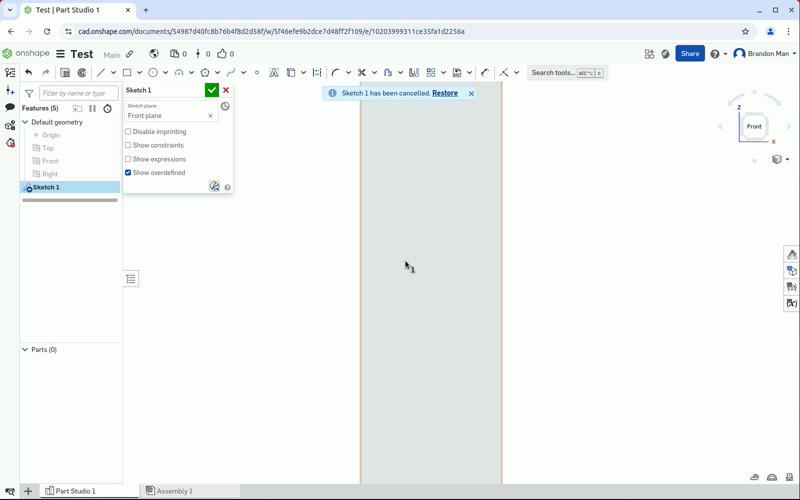
scroll(-6)
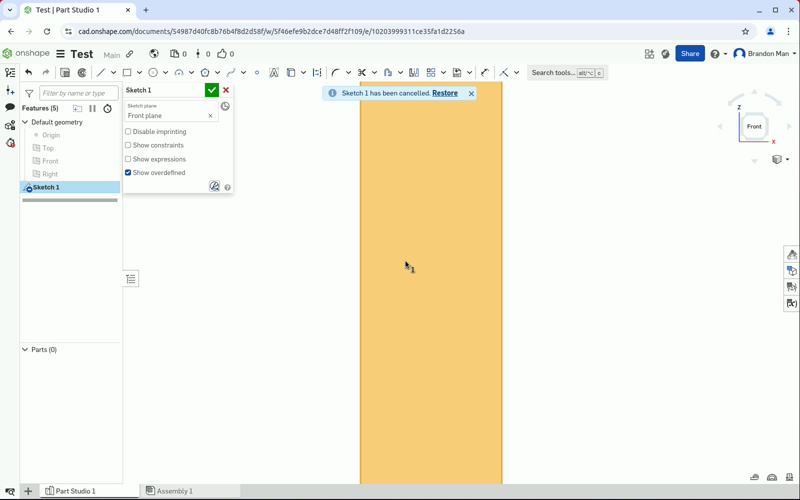
scroll(-6)
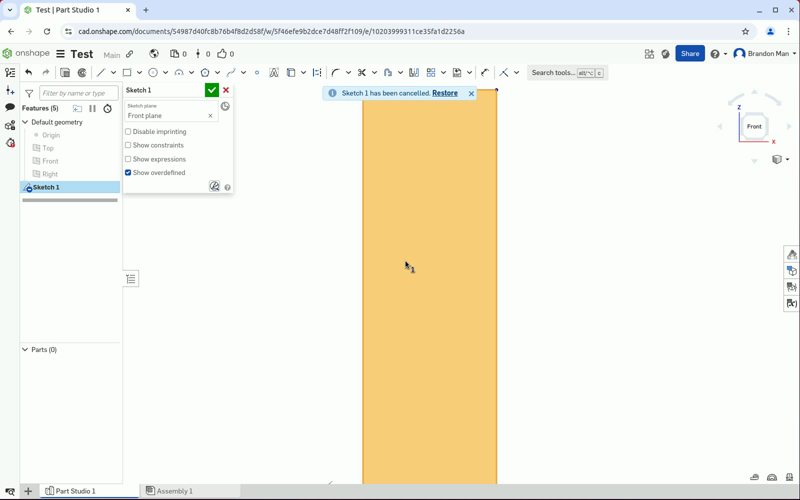
scroll(-6)
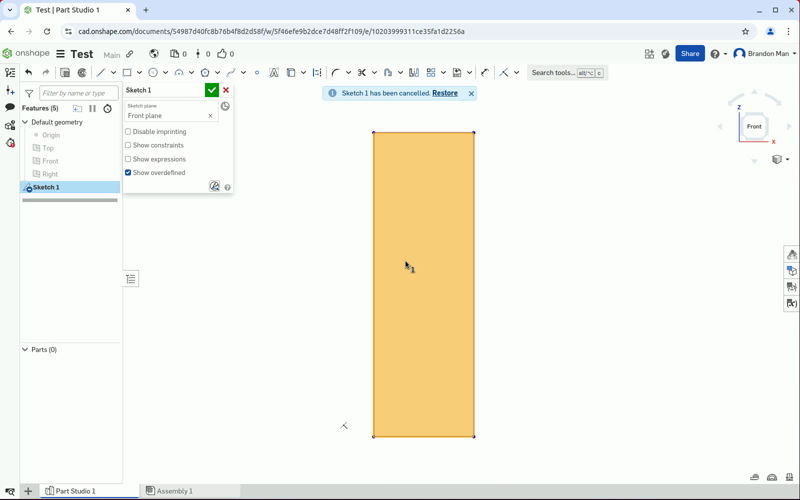
scroll(-6)
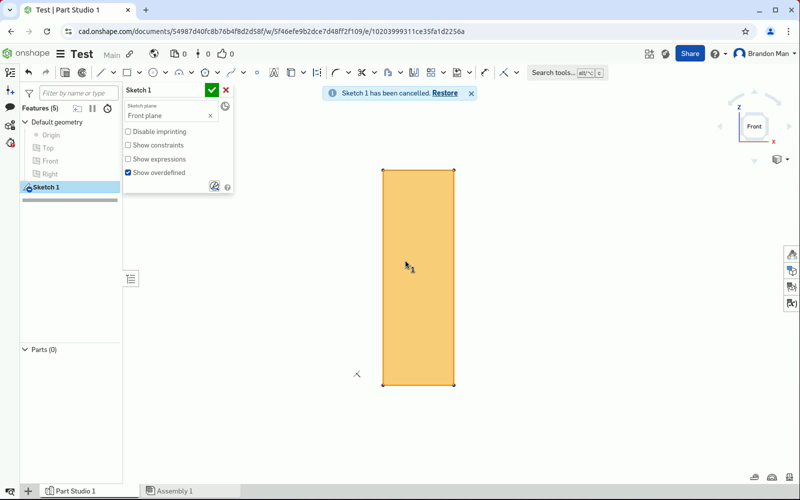
scroll(-6)
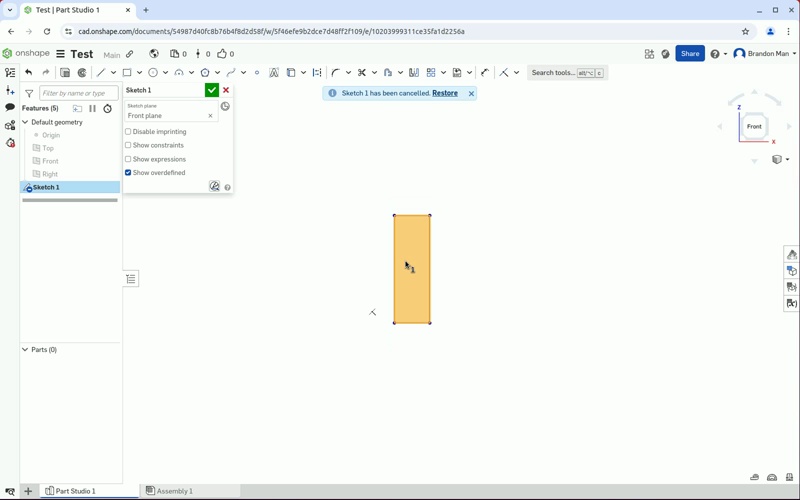
scroll(-6)
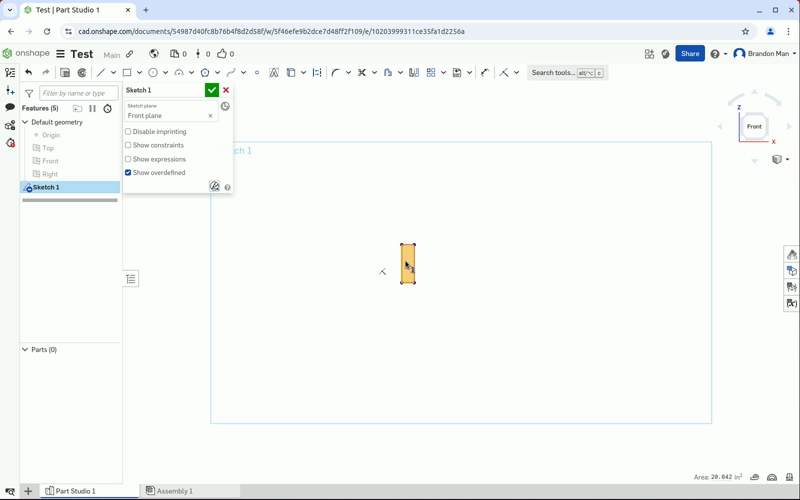
mouse_move(73, 352)
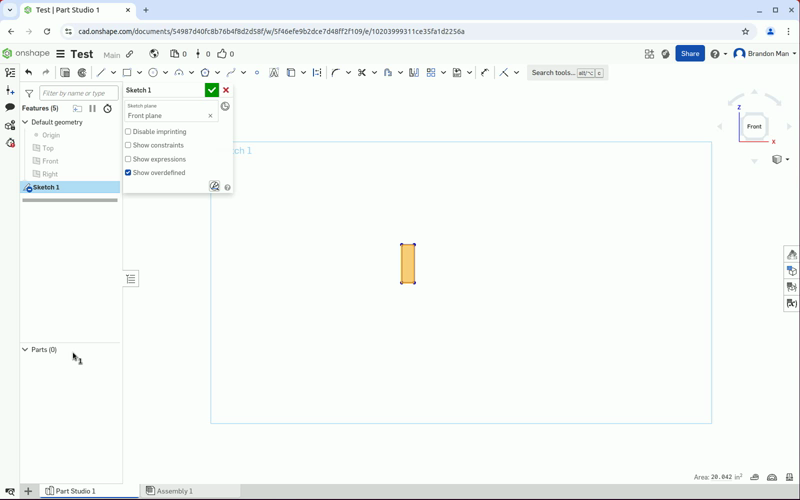
key(shift+y)
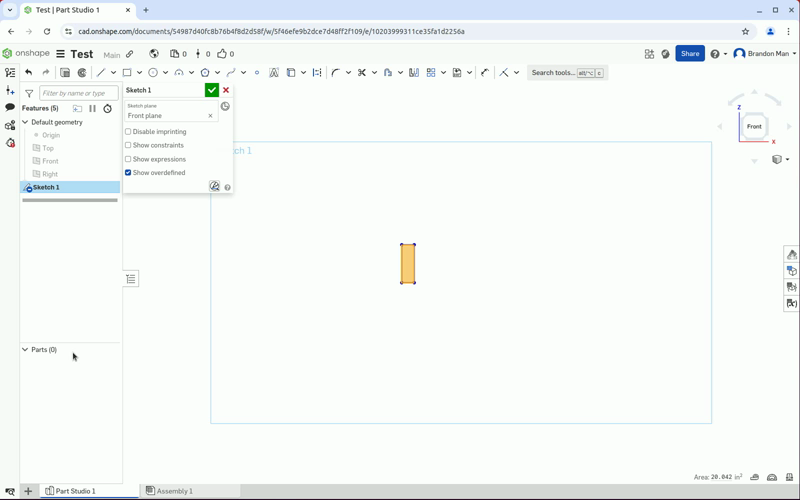
key(shift+e)
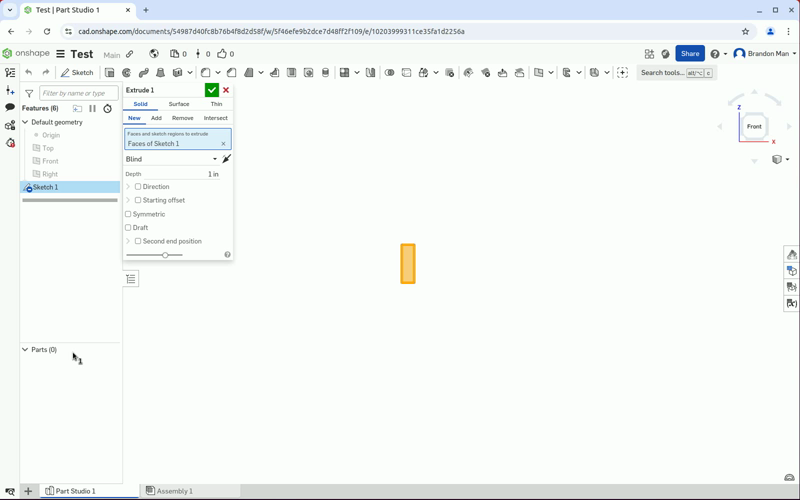
mouse_move(143, 106)
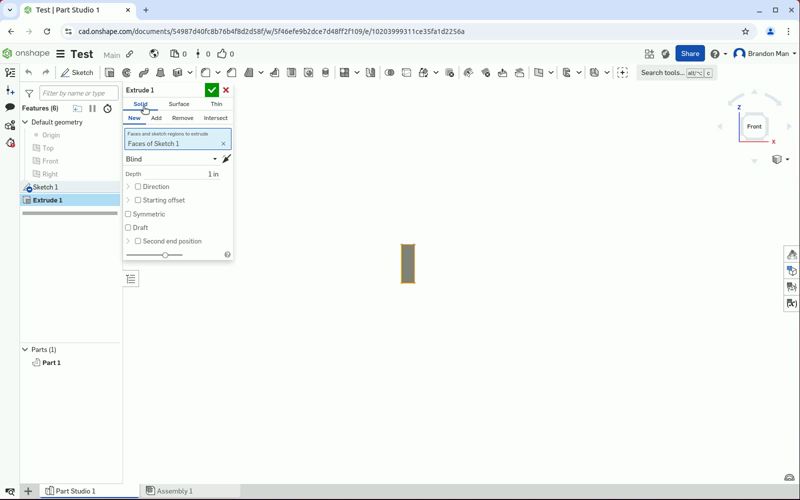
click(143, 106)
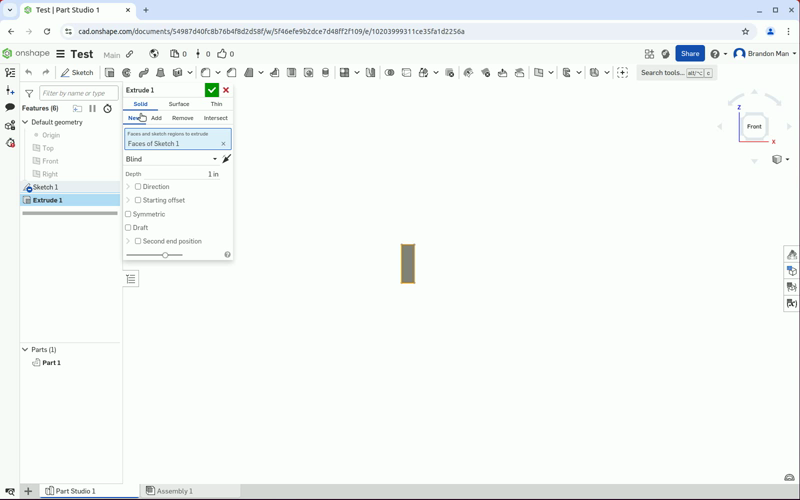
mouse_move(137, 120)
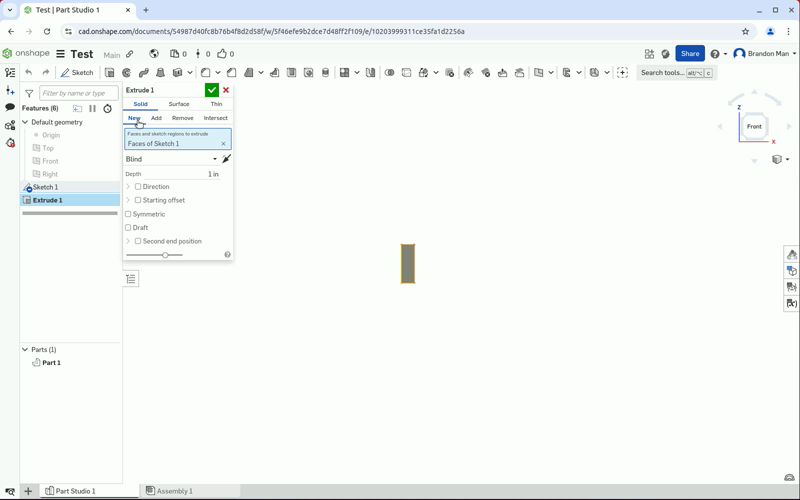
click(137, 120)
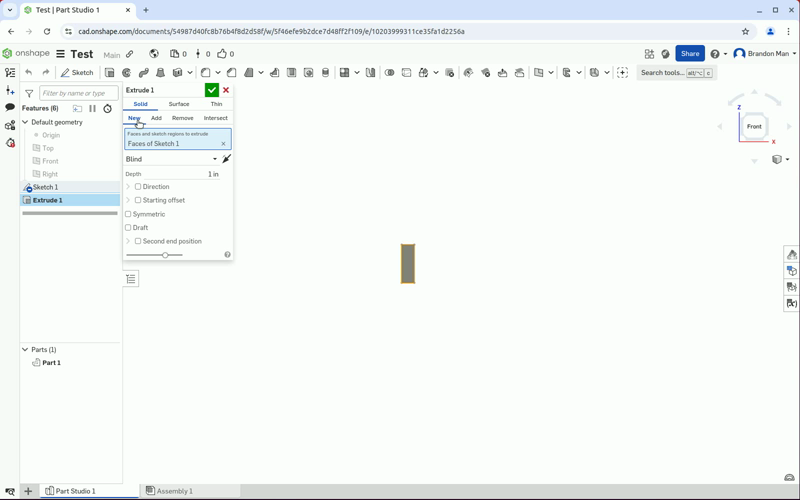
key(tab, 4)
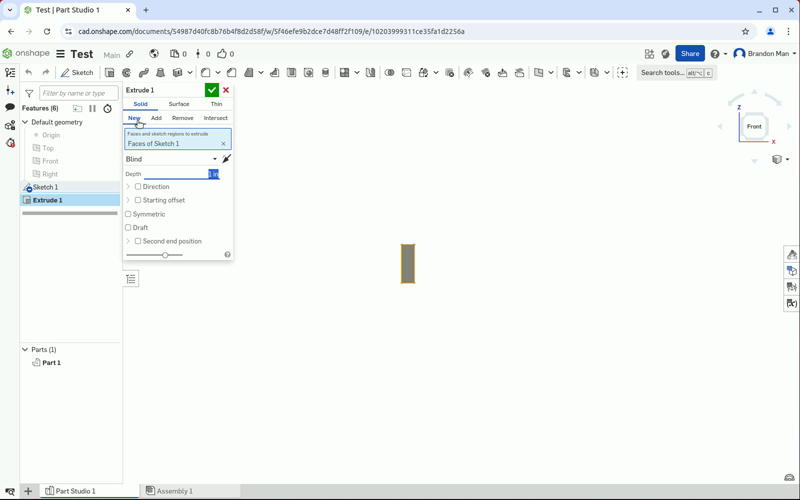
text(46.216)
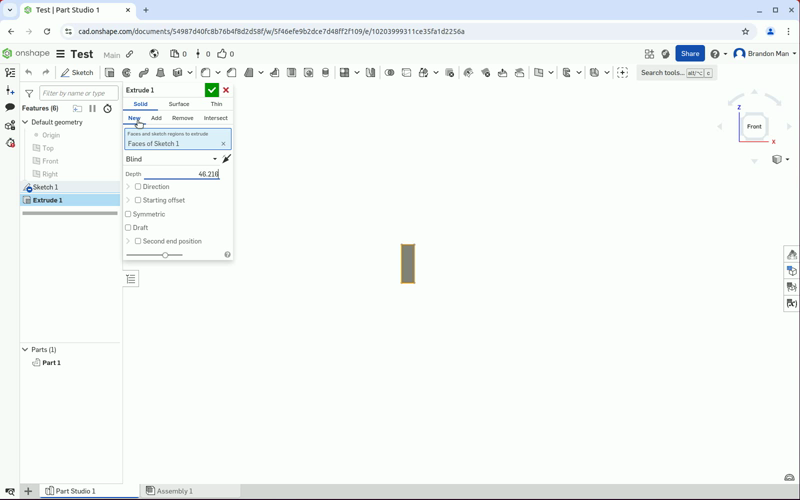
key(tab, 3)
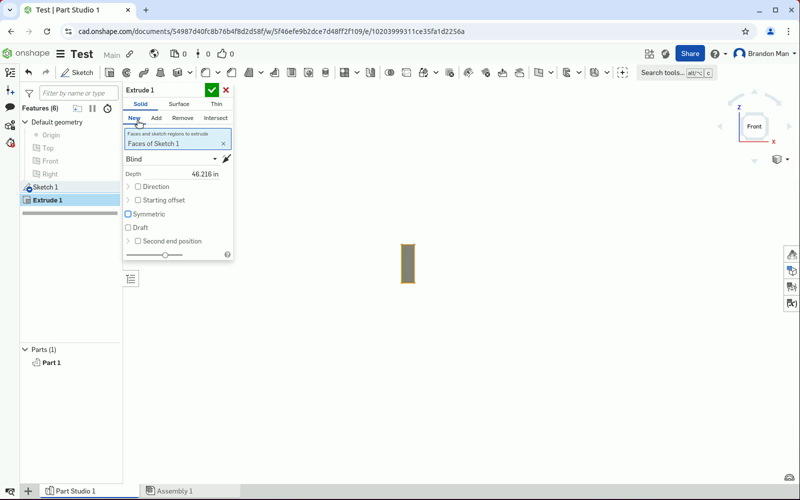
key(space)
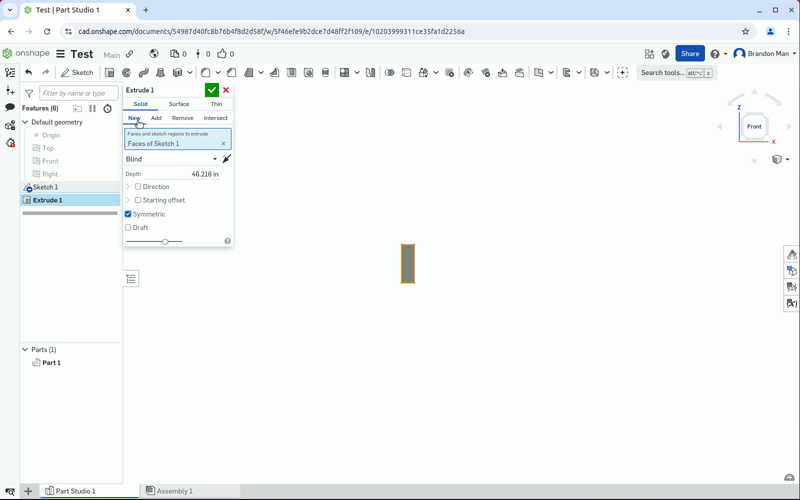
key(enter)
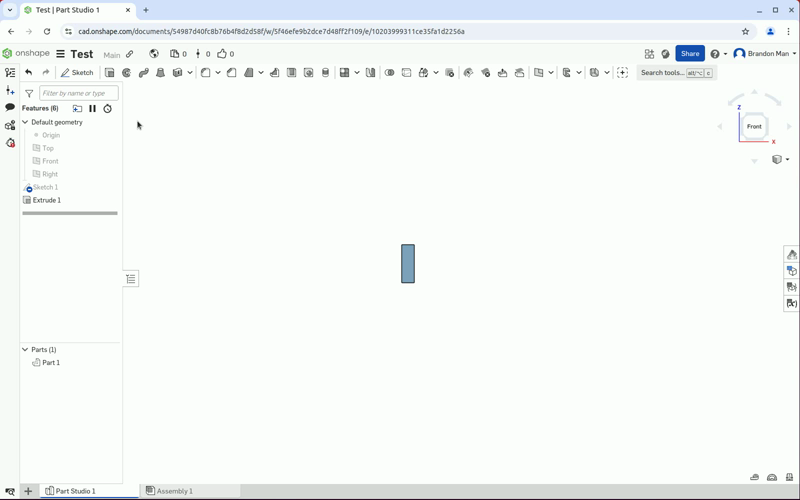
key(shift+h)
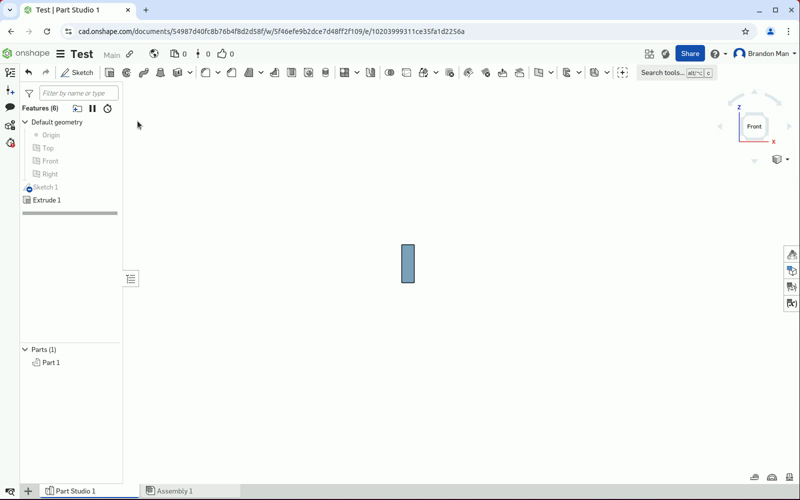
key(shift+h)
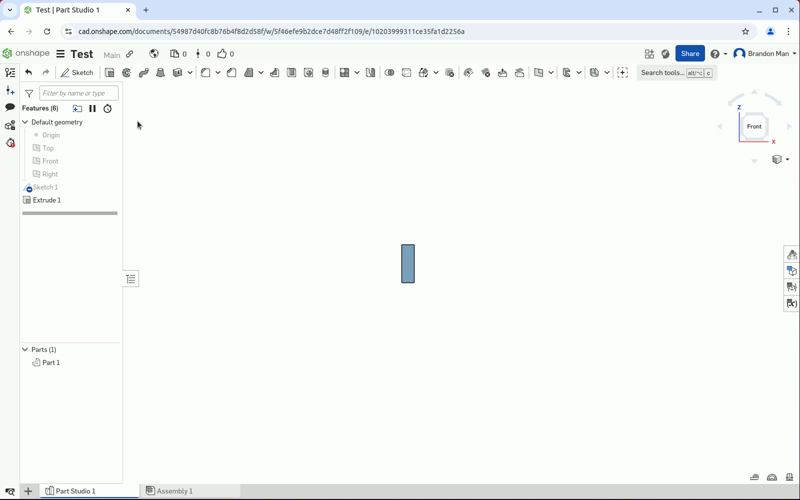
mouse_move(73, 189)
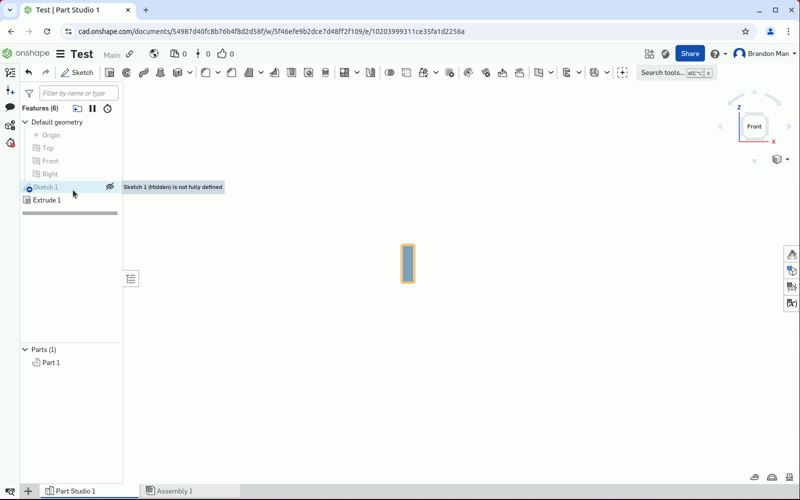
click(73, 189)
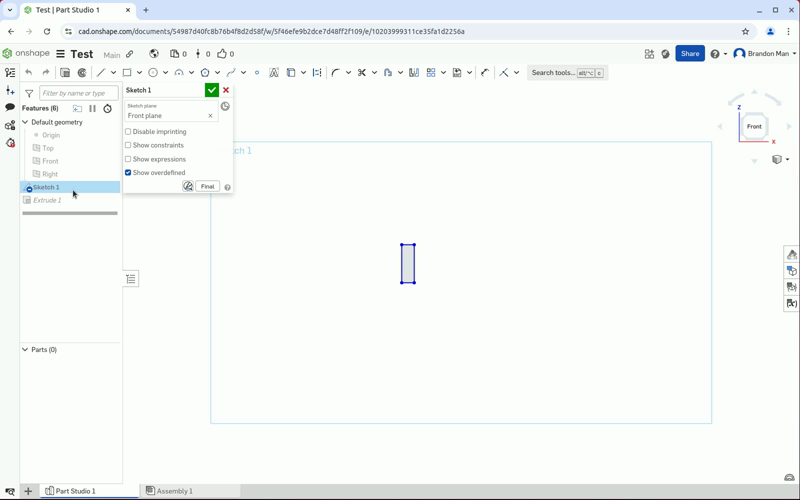
mouse_move(229, 92)
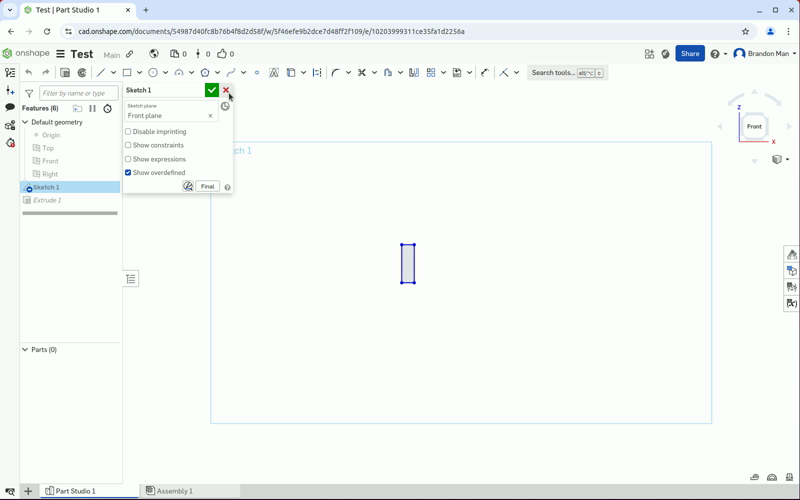
click(229, 92)
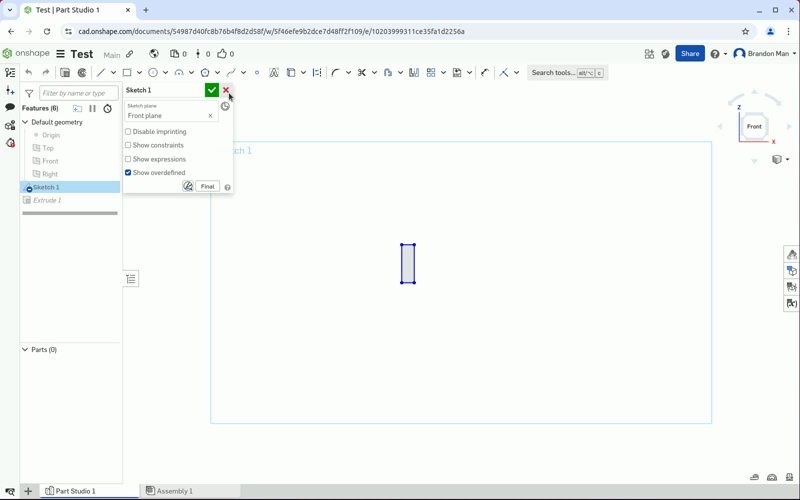
key(shift+s)
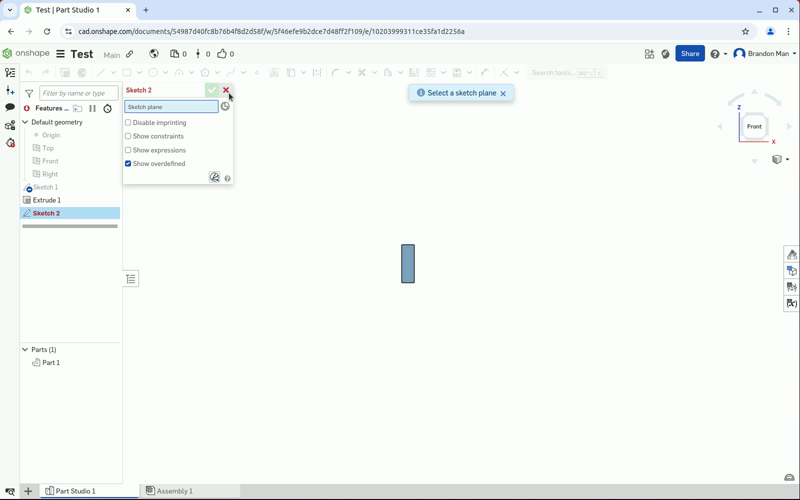
mouse_move(73, 163)
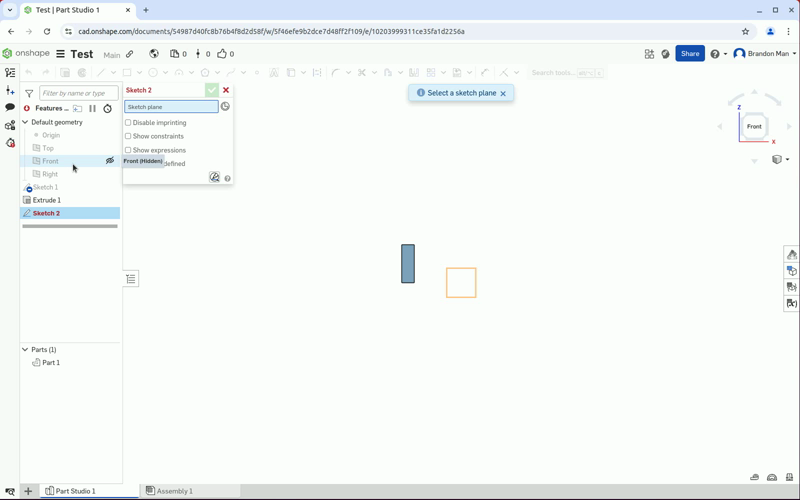
click(73, 163)
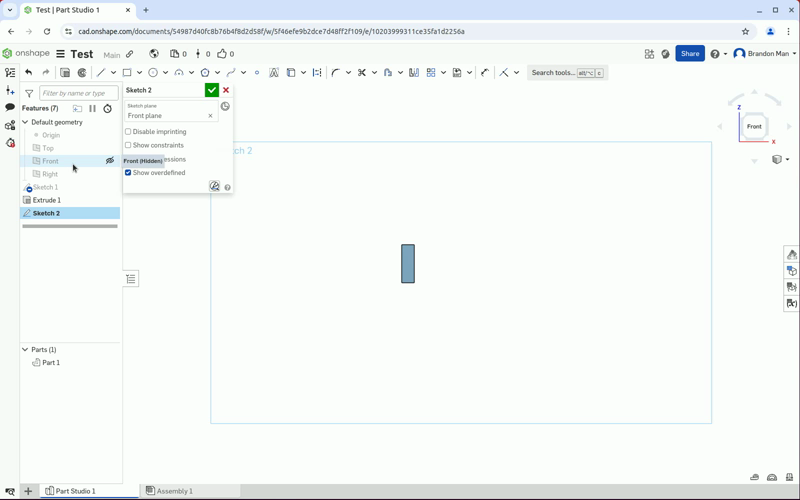
mouse_move(73, 352)
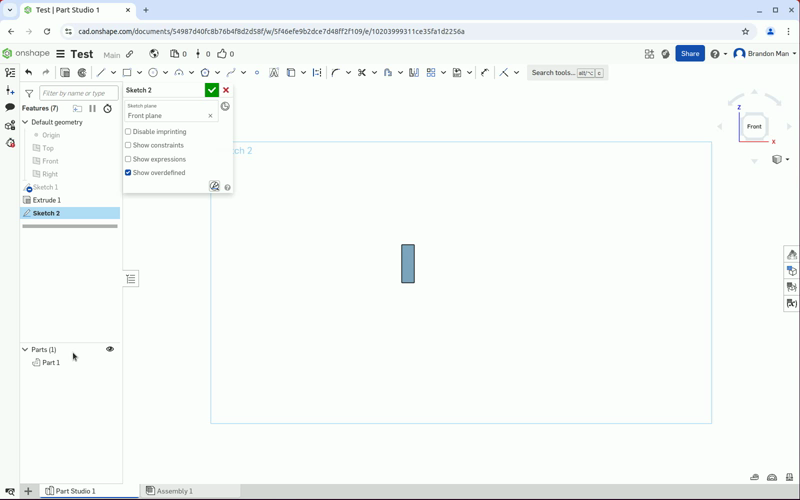
key(y)
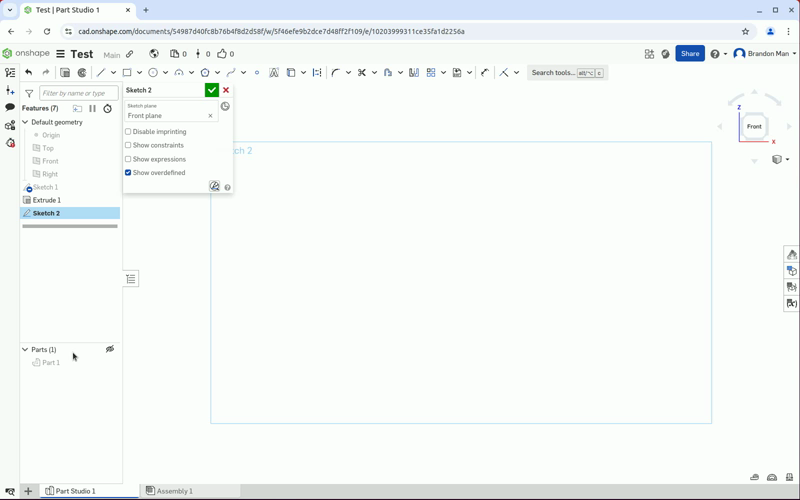
key(l)
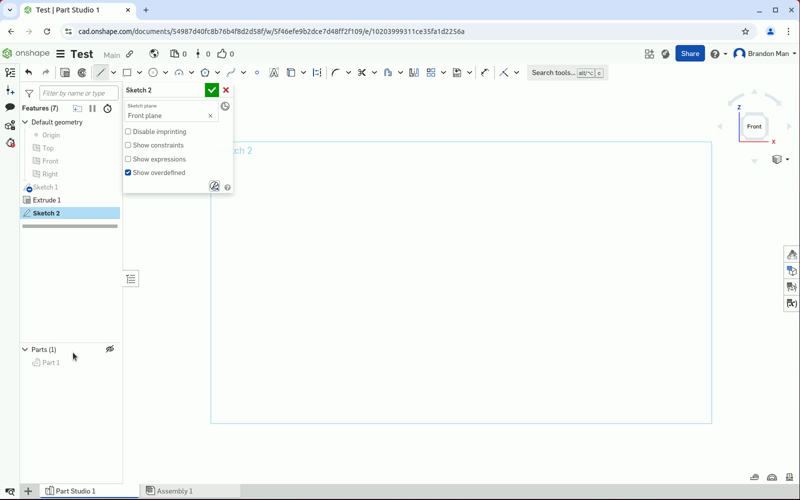
key_down(shift)
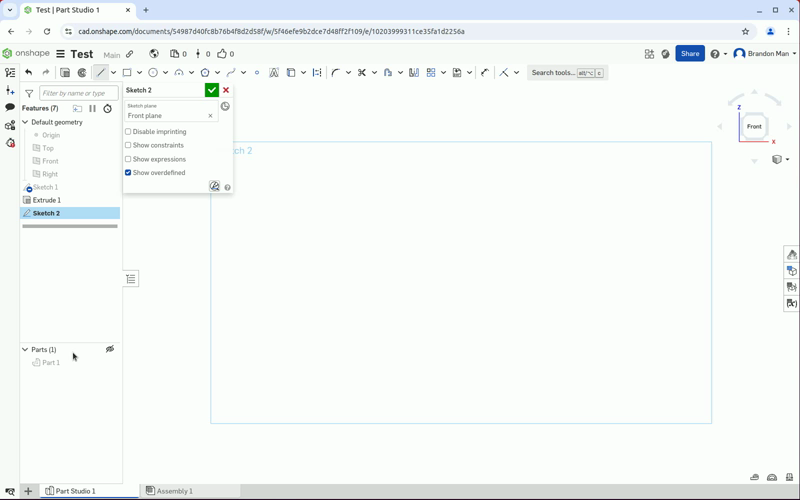
mouse_move(508, 282)
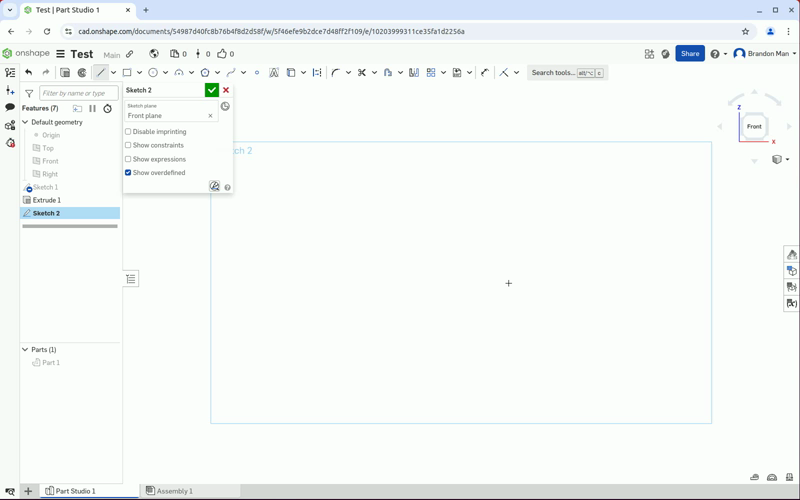
click(508, 282)
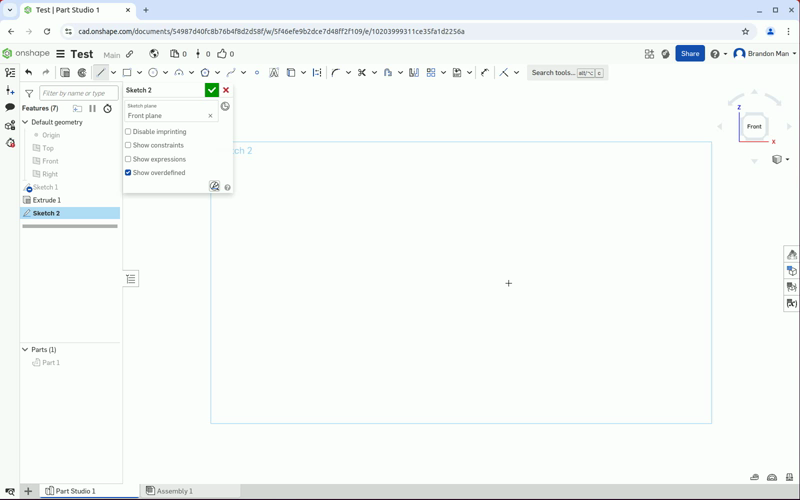
key_up(shift)
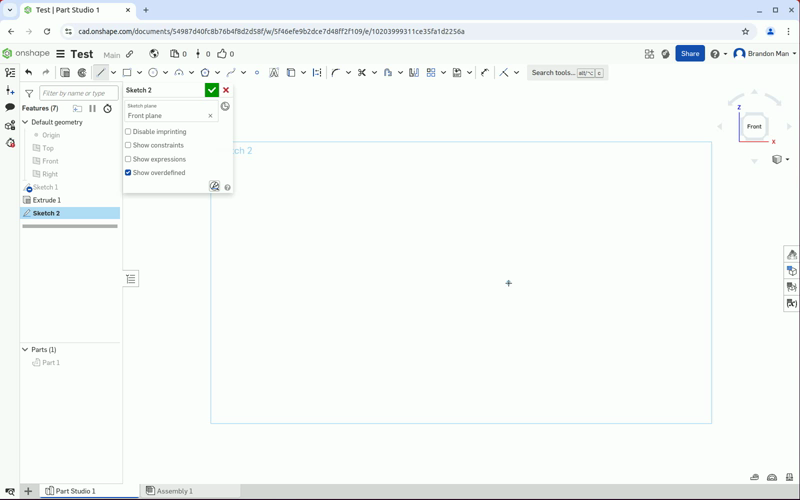
key_down(shift)
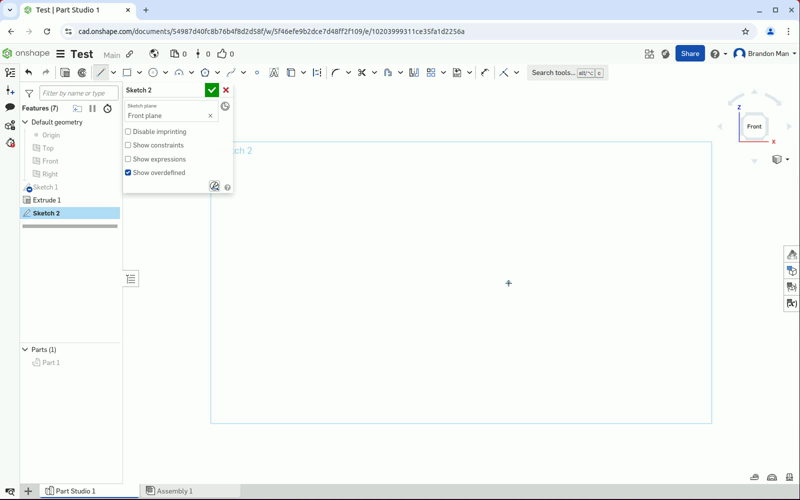
mouse_move(538, 282)
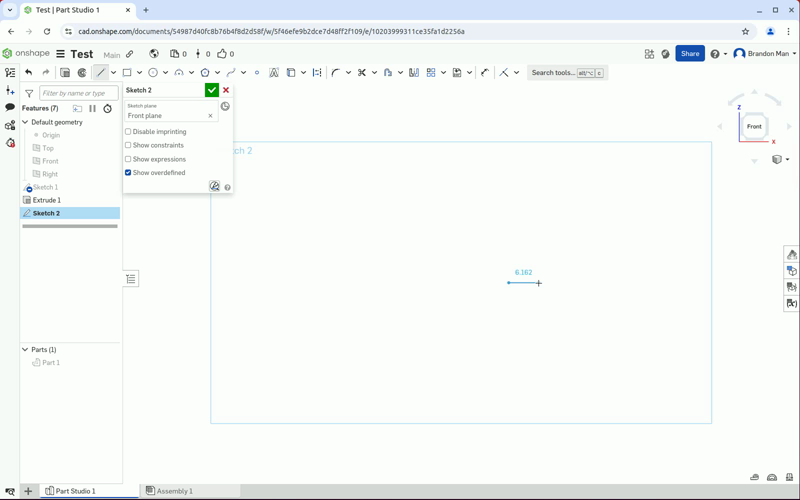
mouse_move(520, 282)
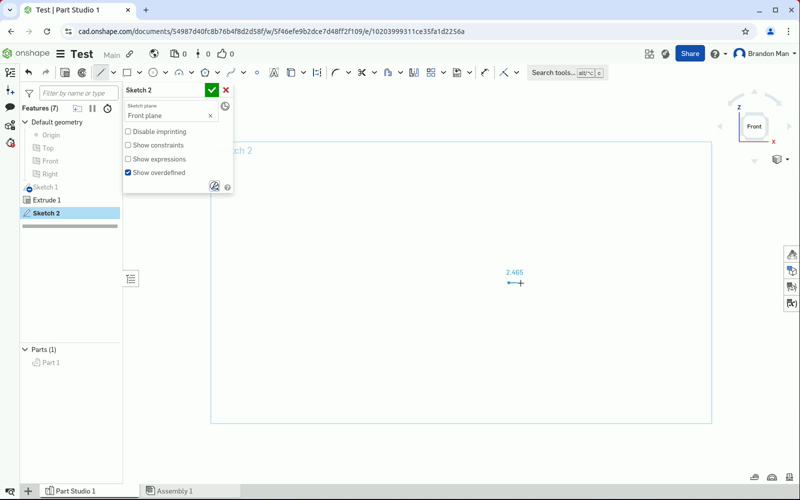
click(520, 282)
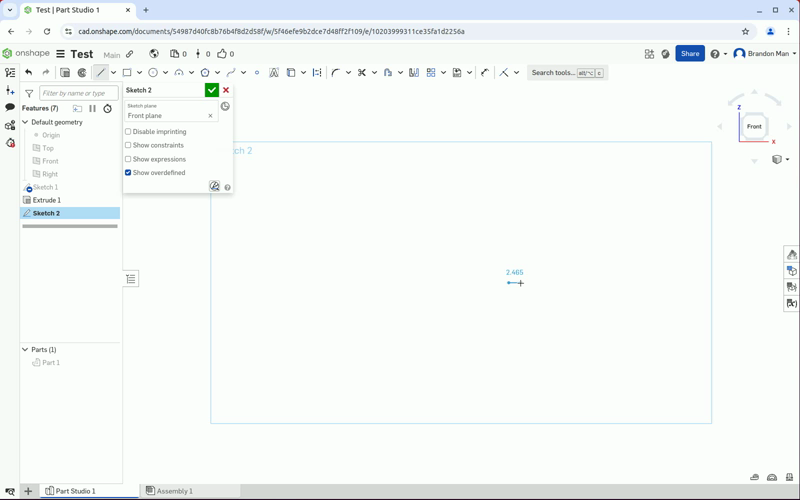
key_up(shift)
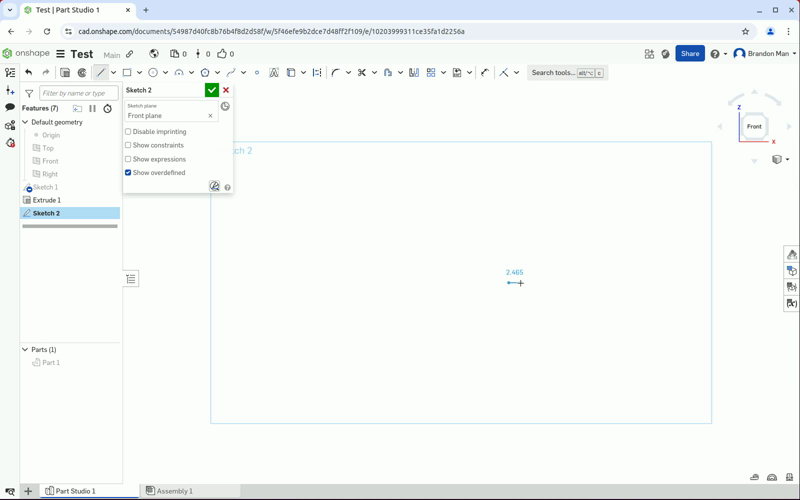
key_down(shift)
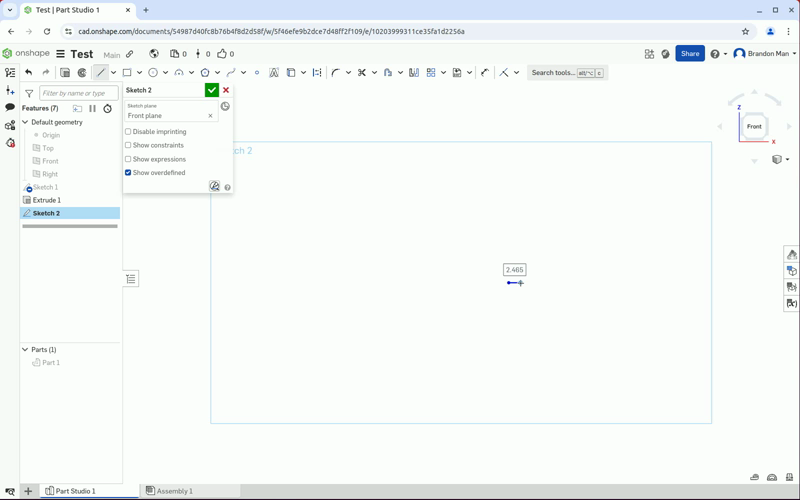
mouse_move(550, 282)
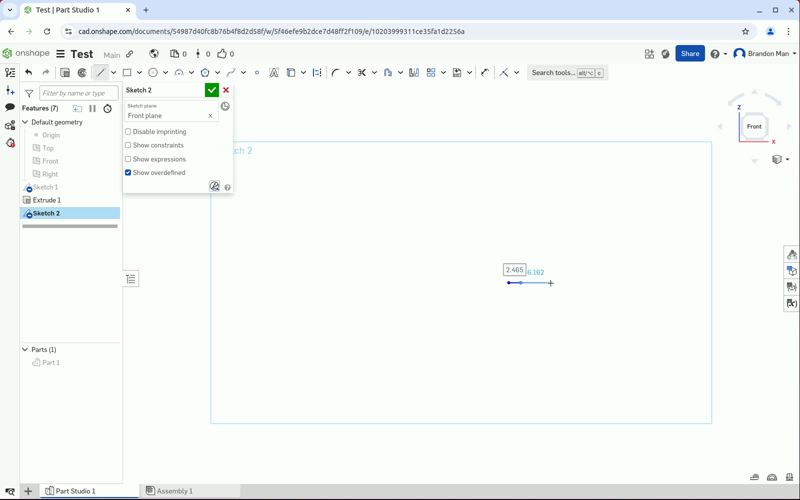
mouse_move(520, 244)
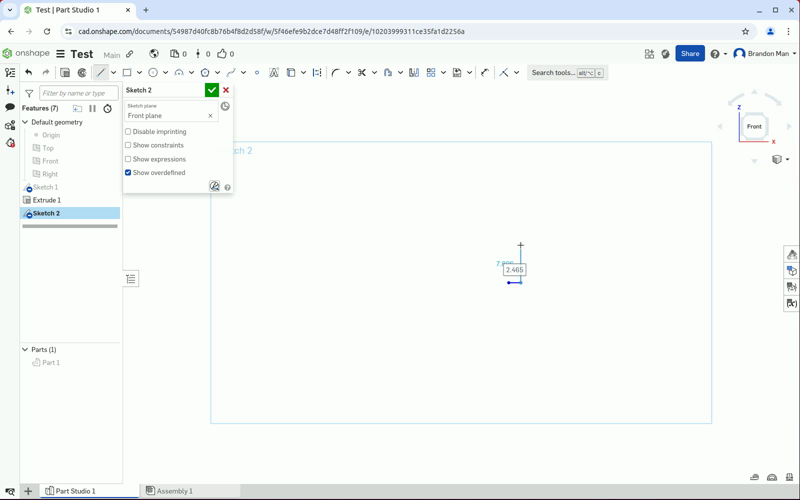
click(520, 244)
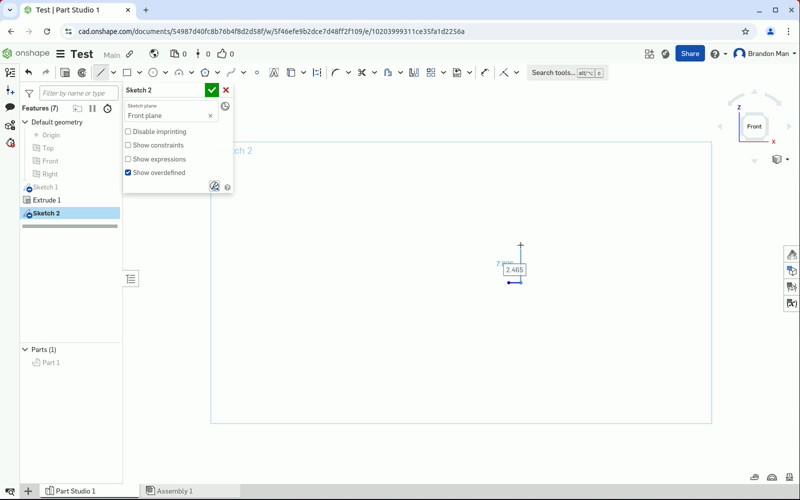
key_up(shift)
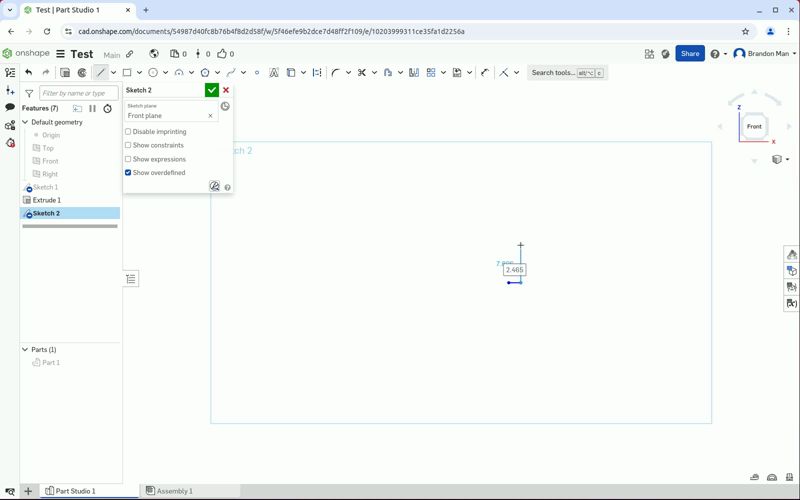
key_down(shift)
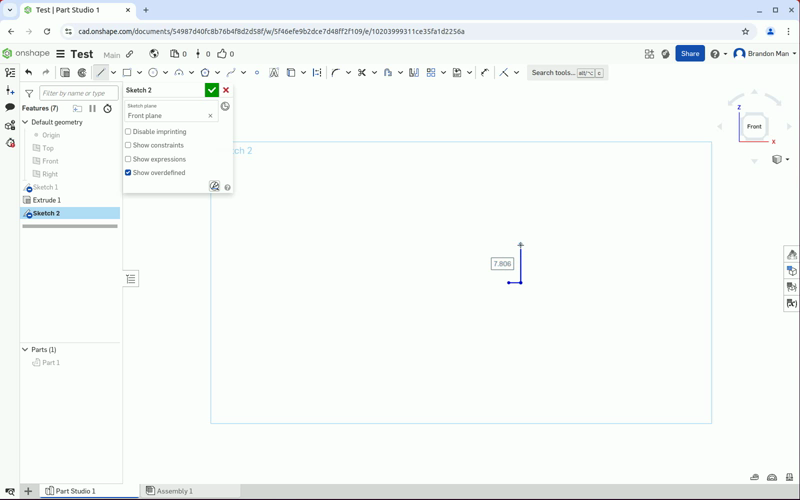
mouse_move(550, 244)
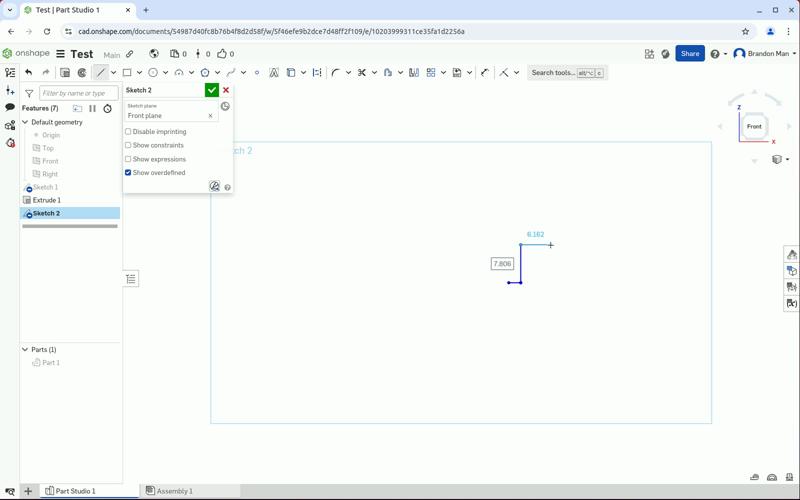
mouse_move(508, 244)
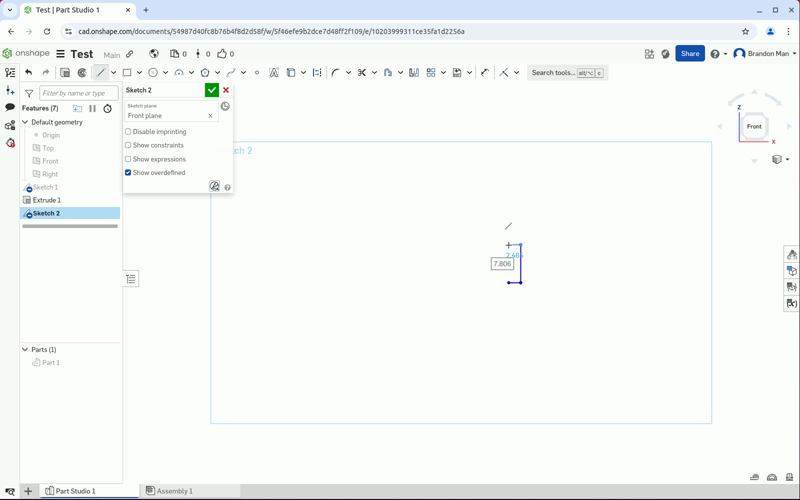
click(508, 244)
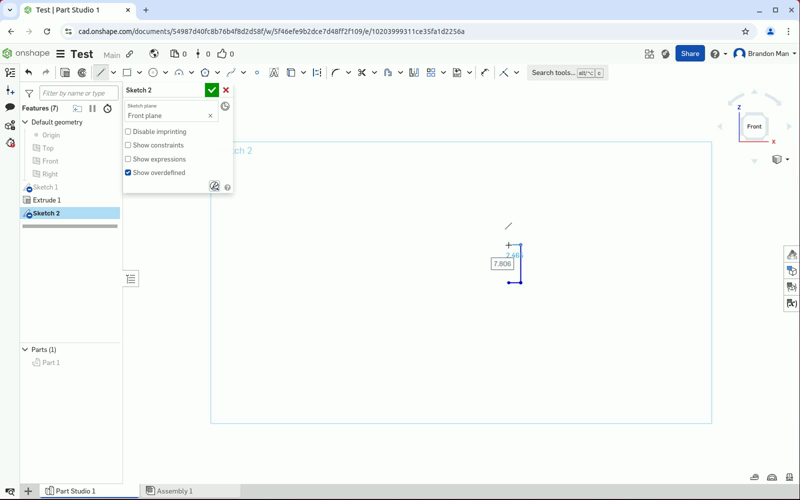
key_up(shift)
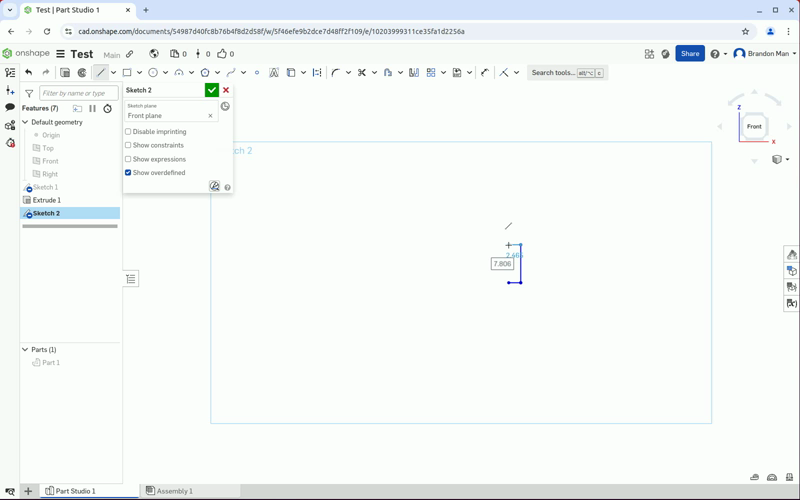
mouse_move(538, 244)
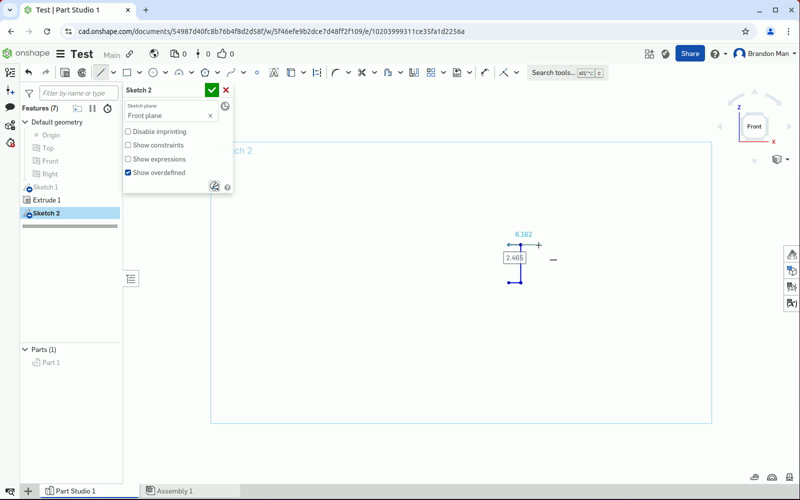
key_down(shift)
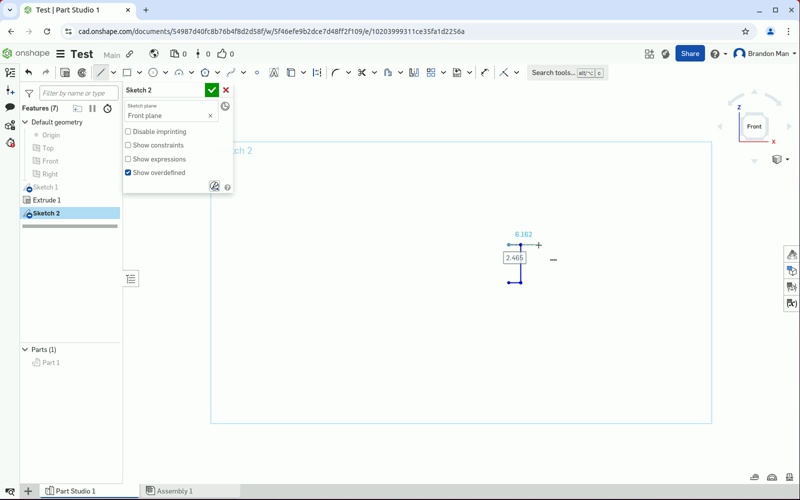
mouse_move(508, 282)
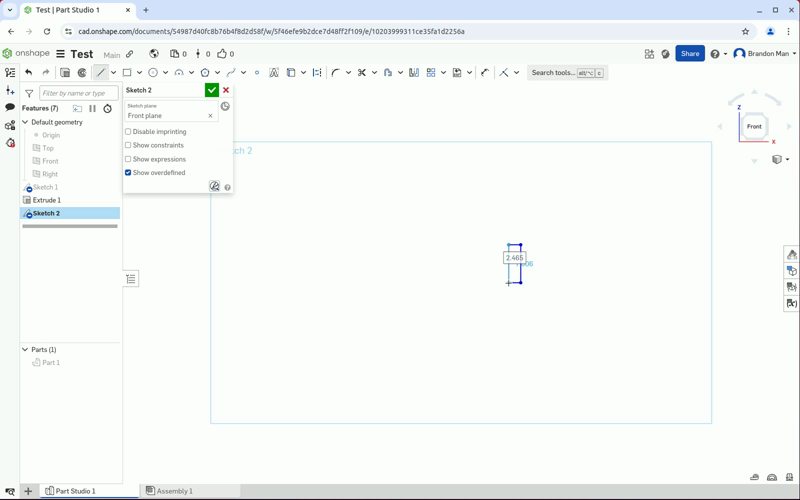
key_up(shift)
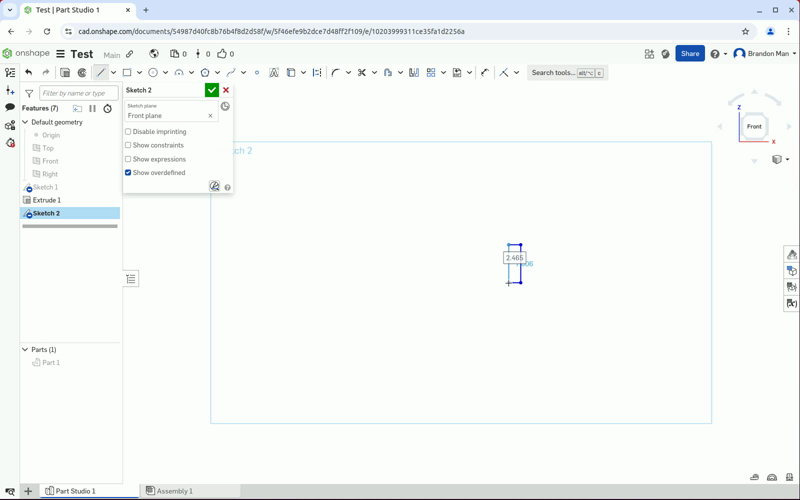
click(508, 282)
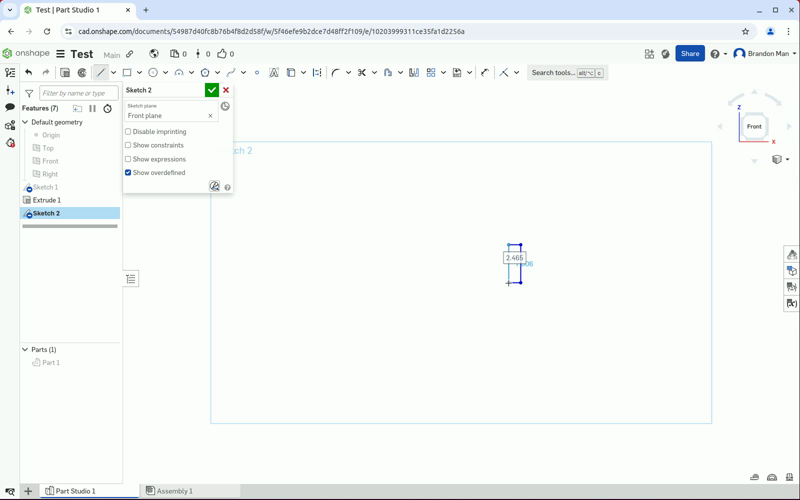
key(esc)
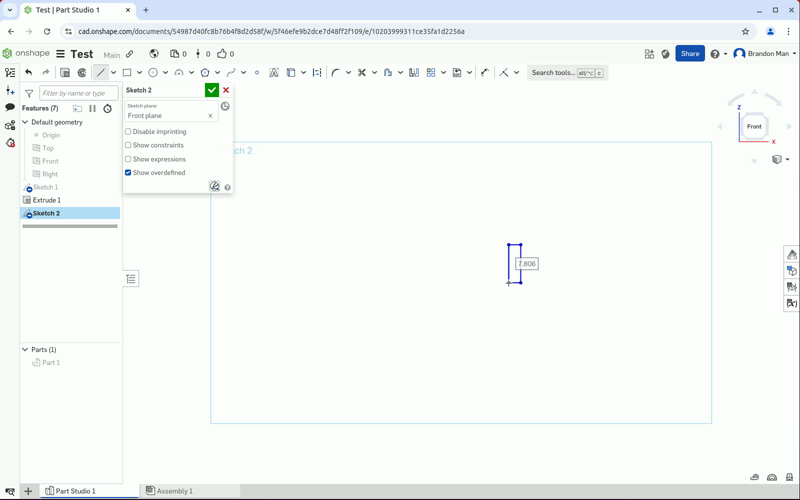
mouse_move(519, 273)
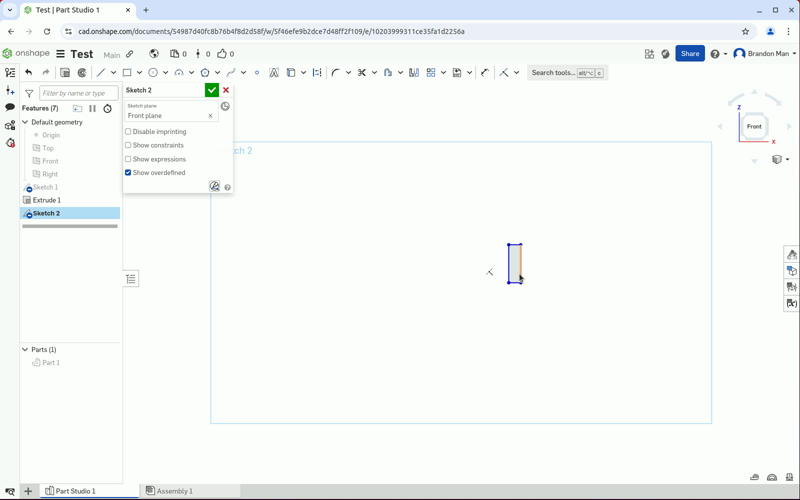
scroll(6)
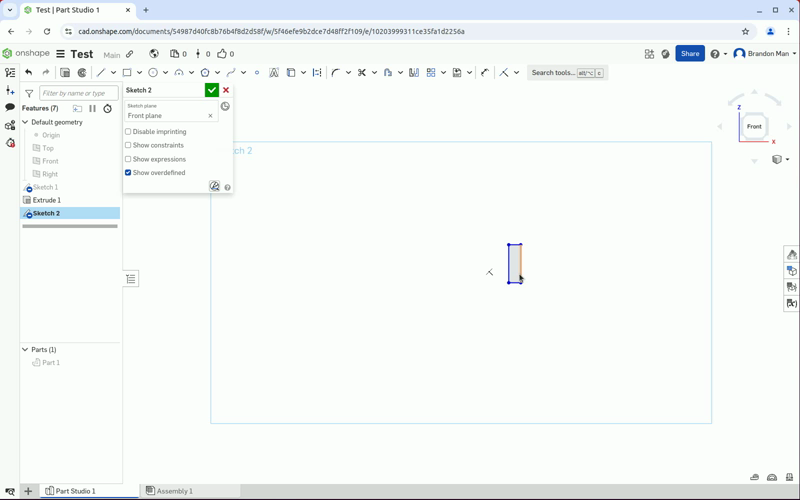
scroll(6)
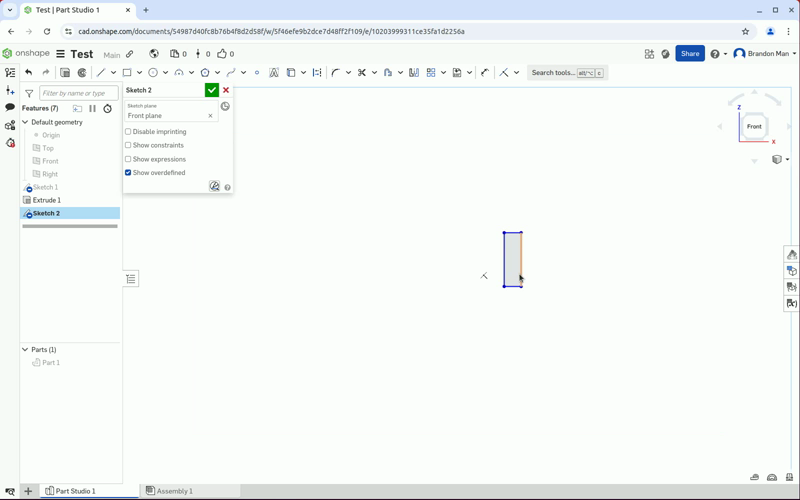
scroll(6)
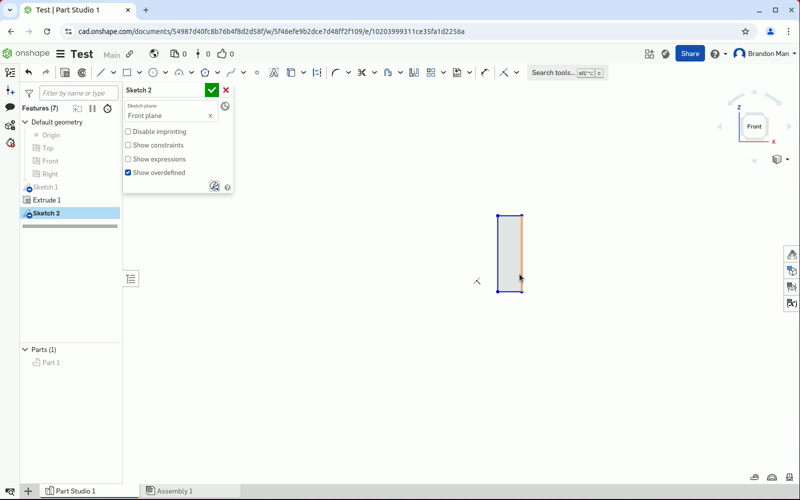
scroll(6)
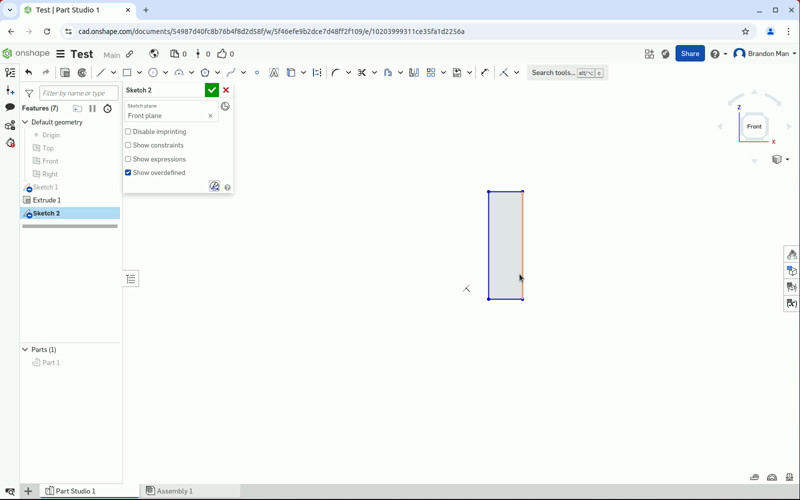
scroll(6)
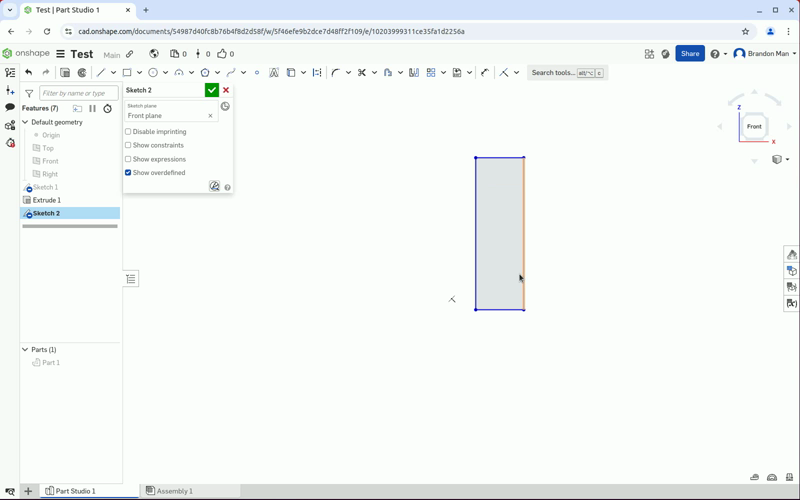
scroll(6)
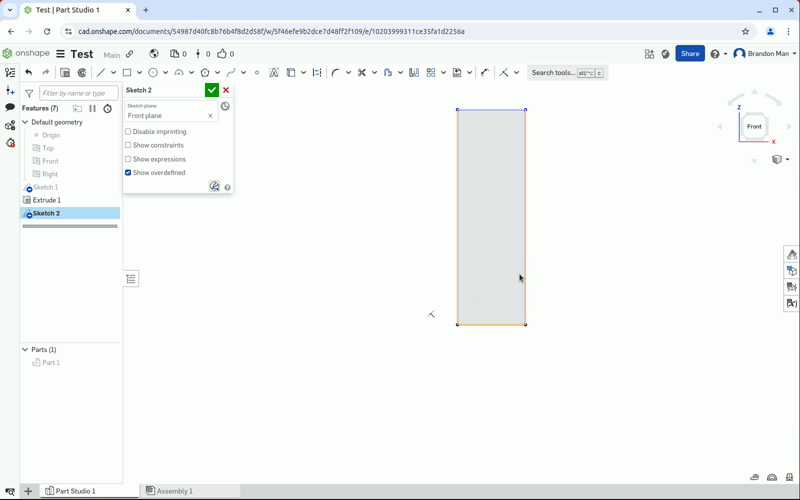
scroll(6)
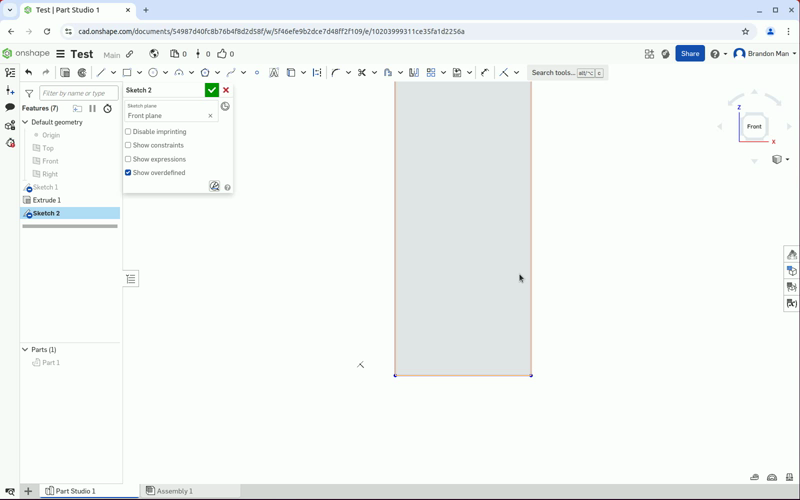
click(519, 273)
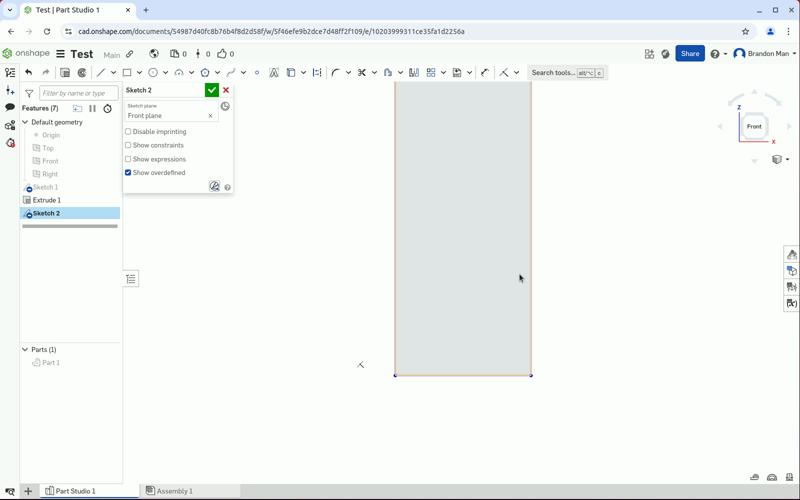
scroll(-6)
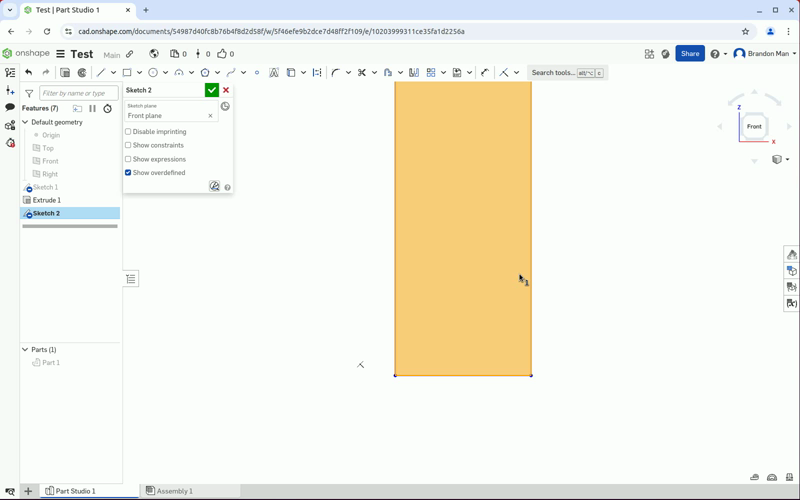
scroll(-6)
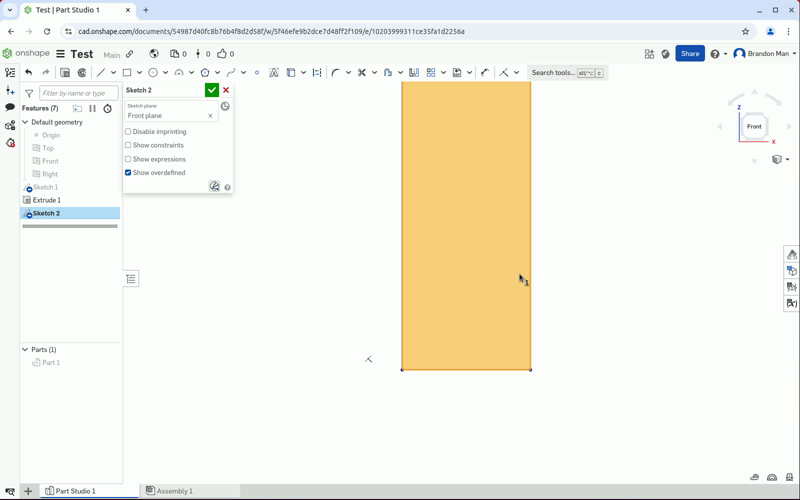
scroll(-6)
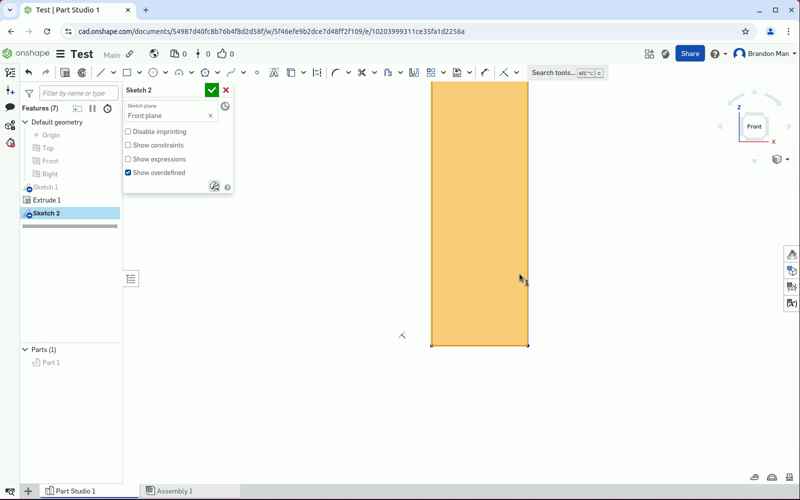
scroll(-6)
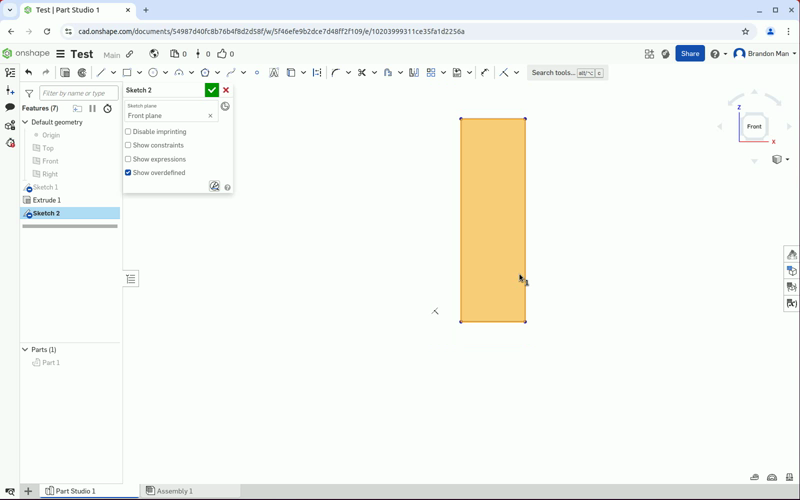
scroll(-6)
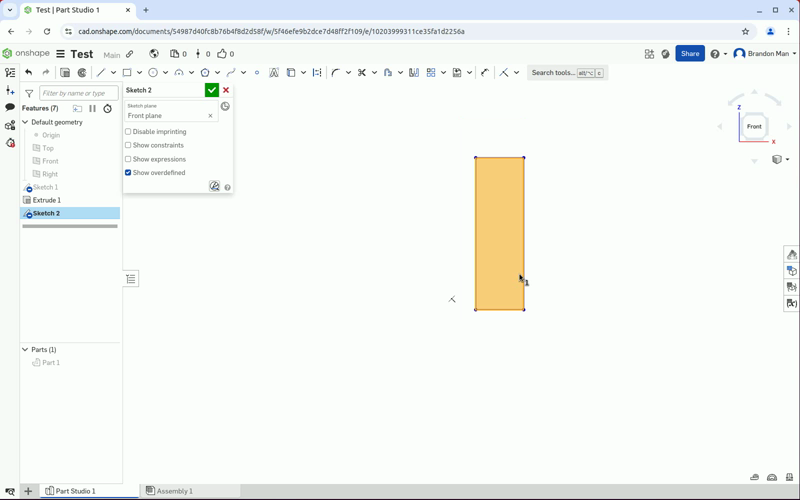
scroll(-6)
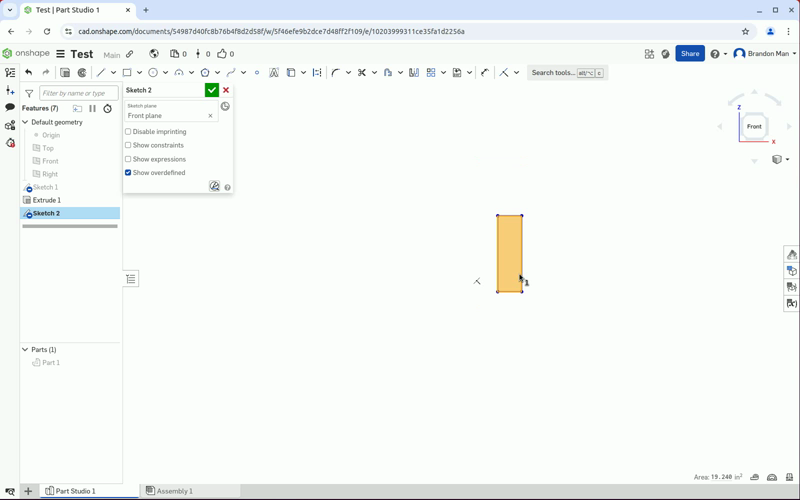
scroll(-6)
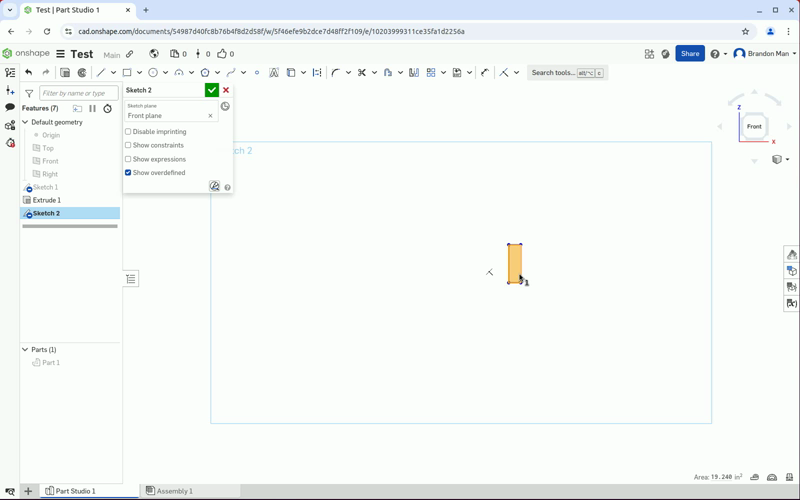
mouse_move(73, 352)
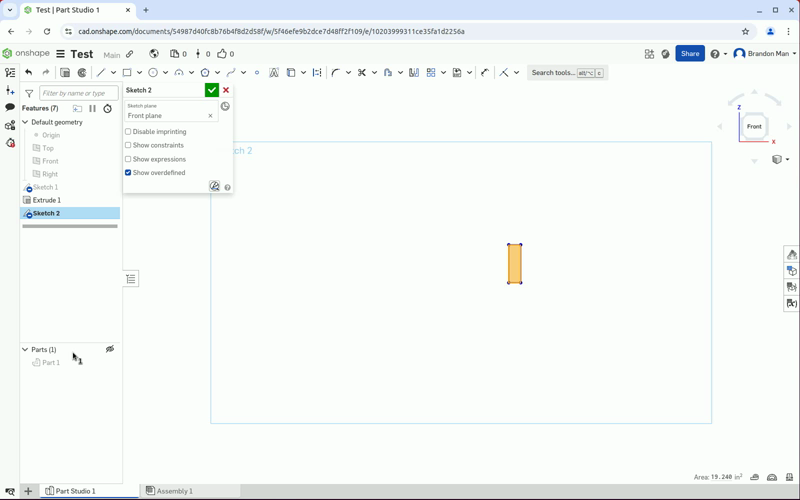
key(shift+y)
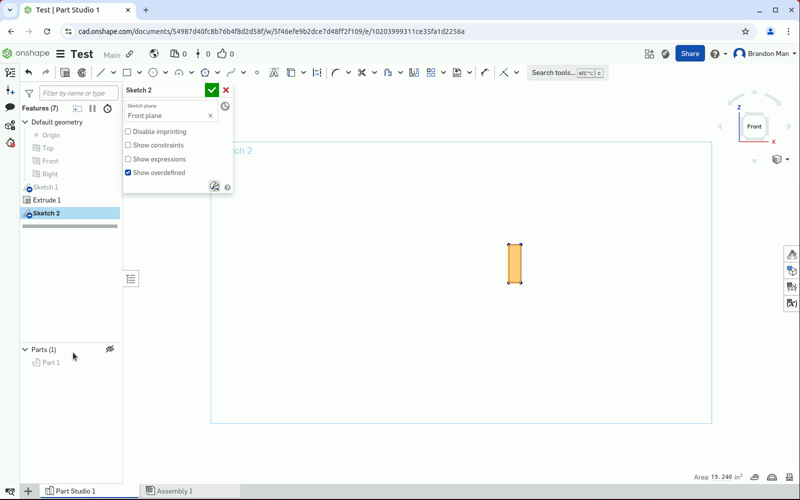
key(shift+e)
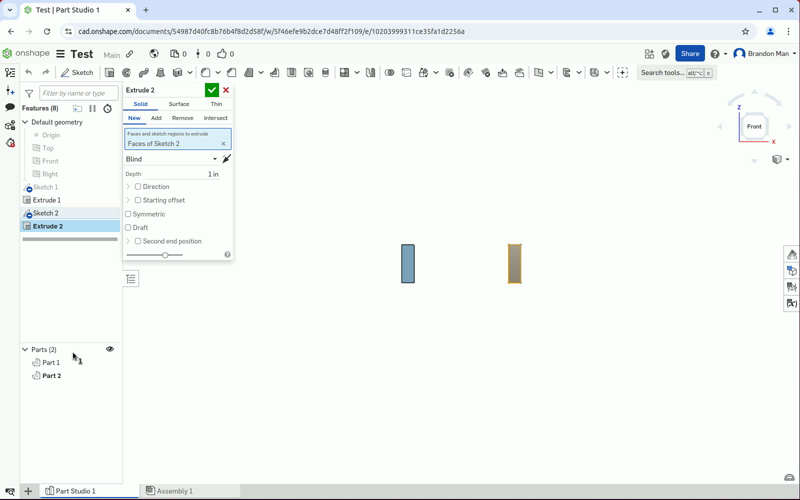
mouse_move(143, 106)
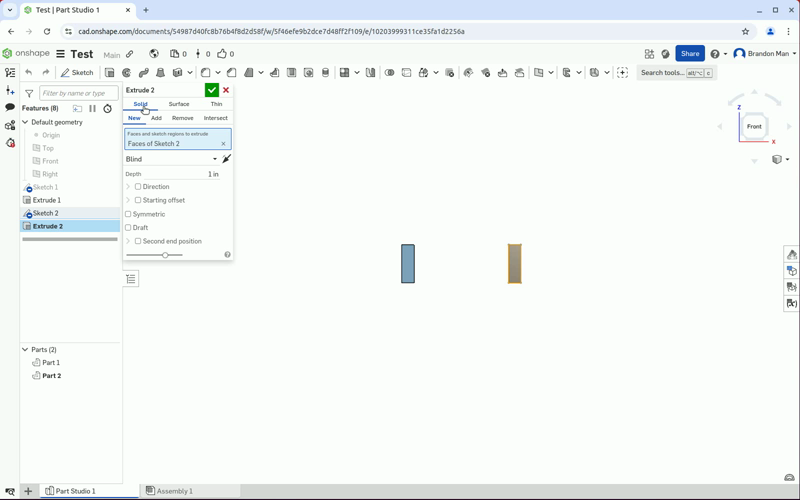
click(143, 106)
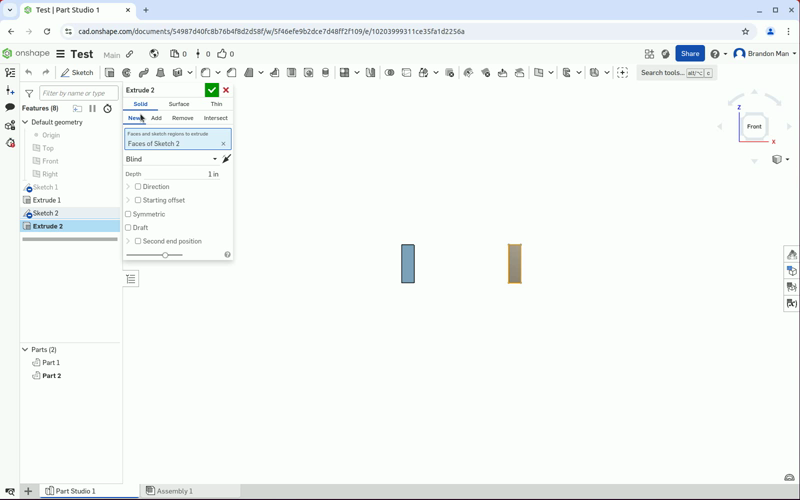
mouse_move(137, 120)
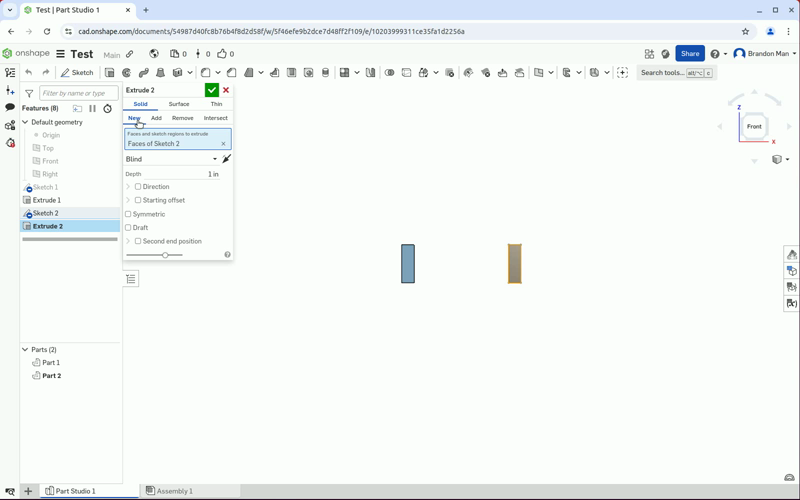
click(137, 120)
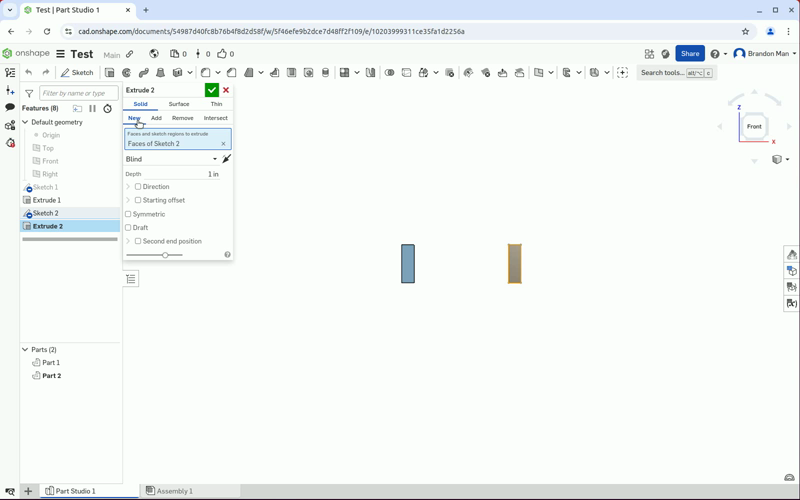
key(tab, 4)
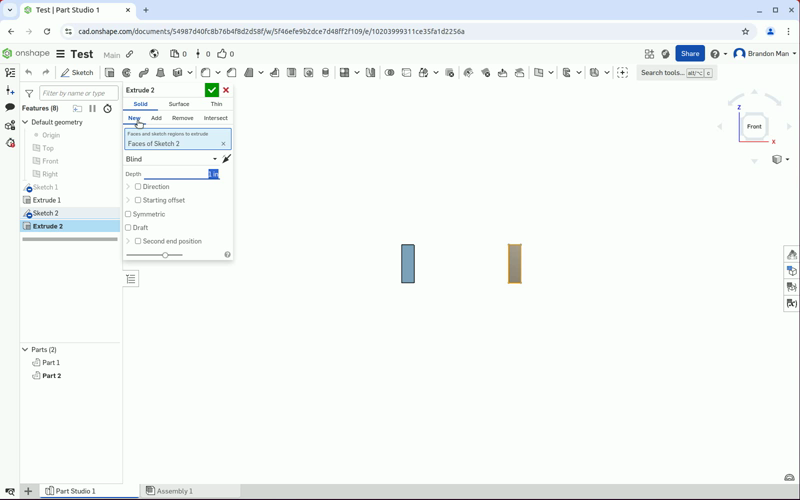
text(46.216)
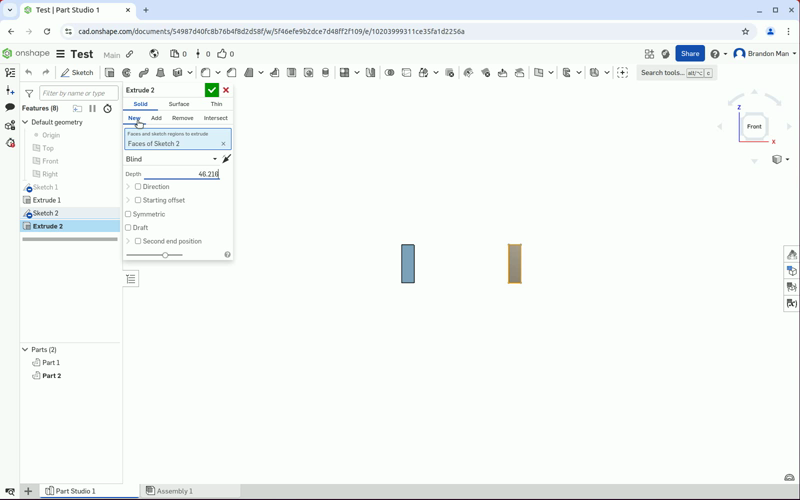
key(tab, 3)
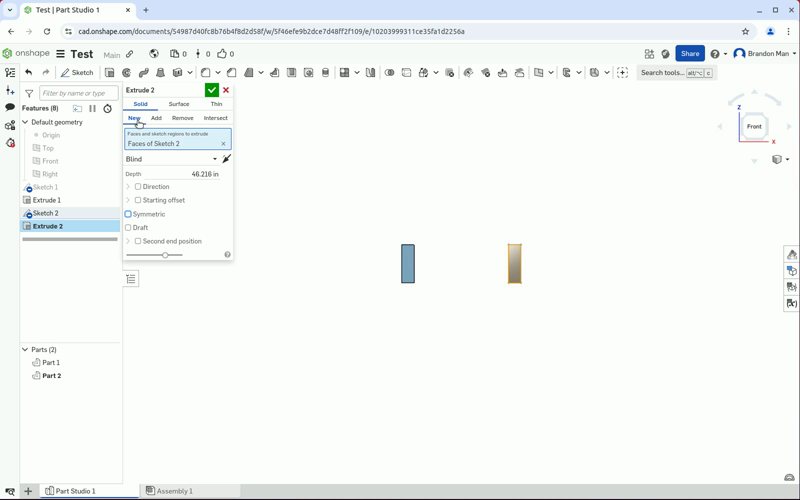
key(space)
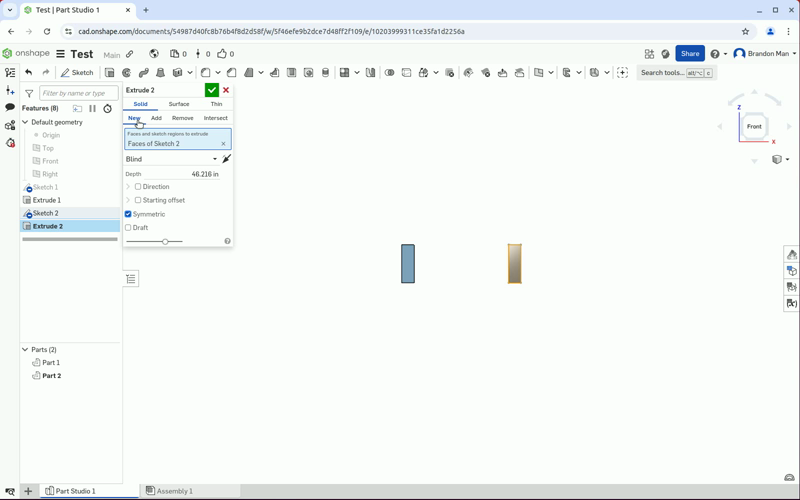
key(enter)
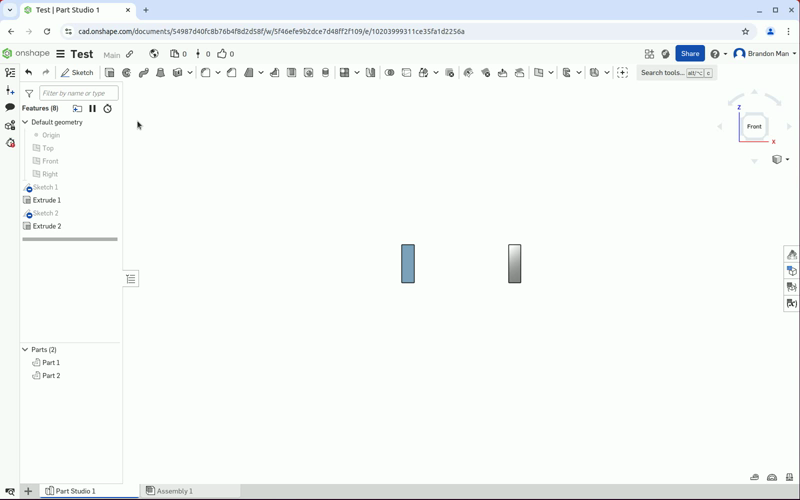
key(shift+h)
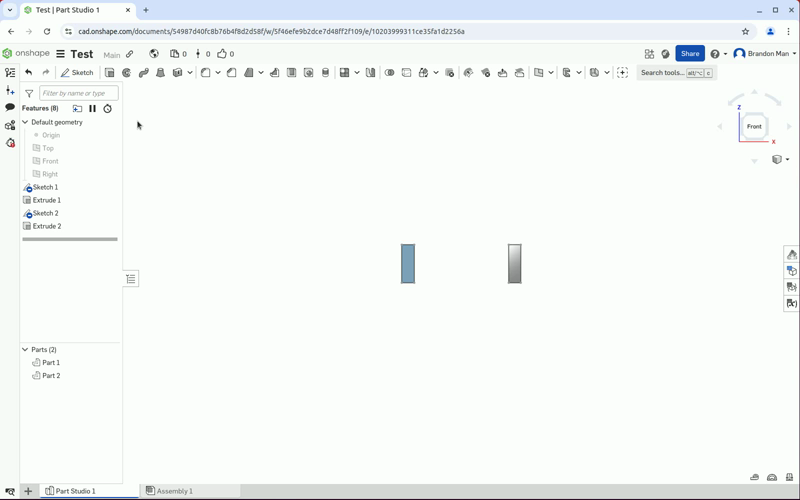
key(shift+h)
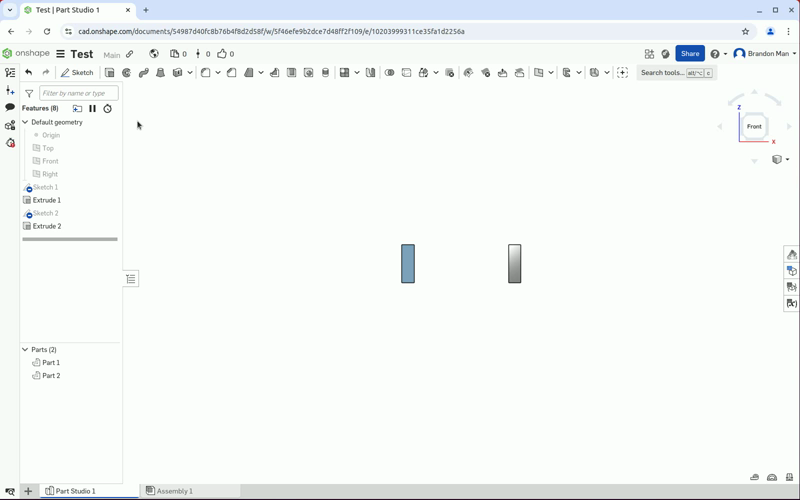
mouse_move(73, 189)
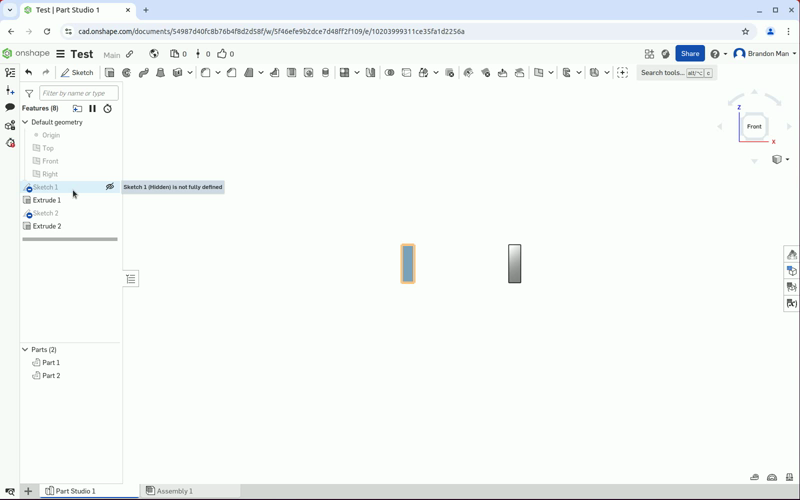
click(73, 189)
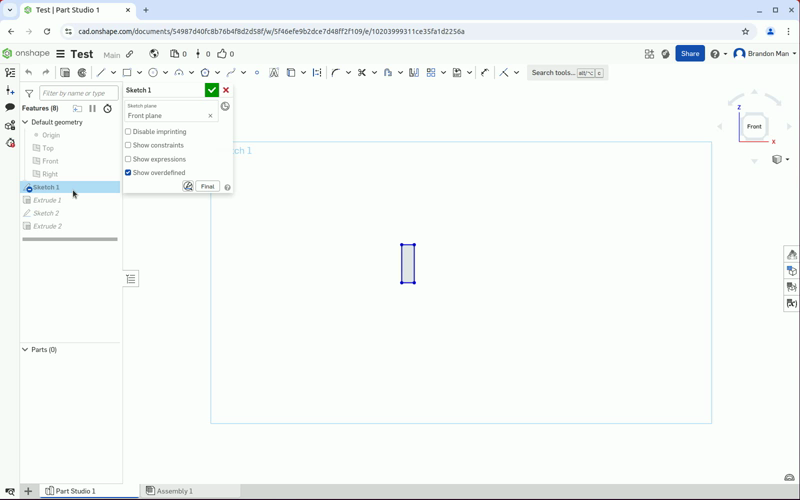
mouse_move(229, 92)
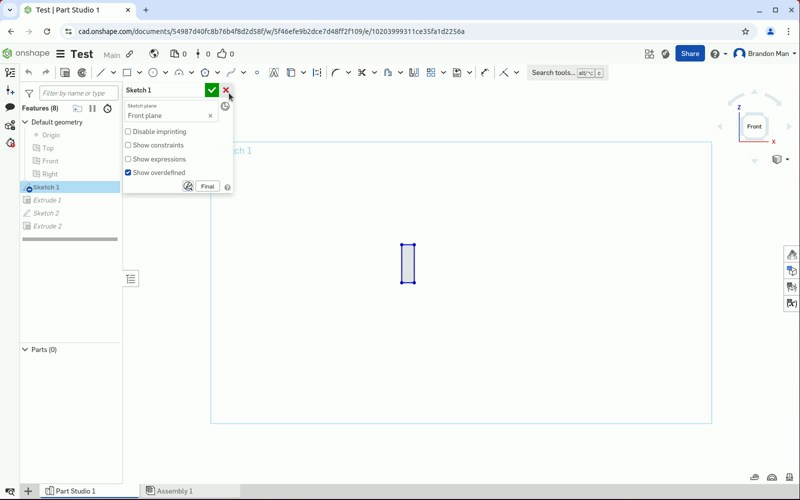
click(229, 92)
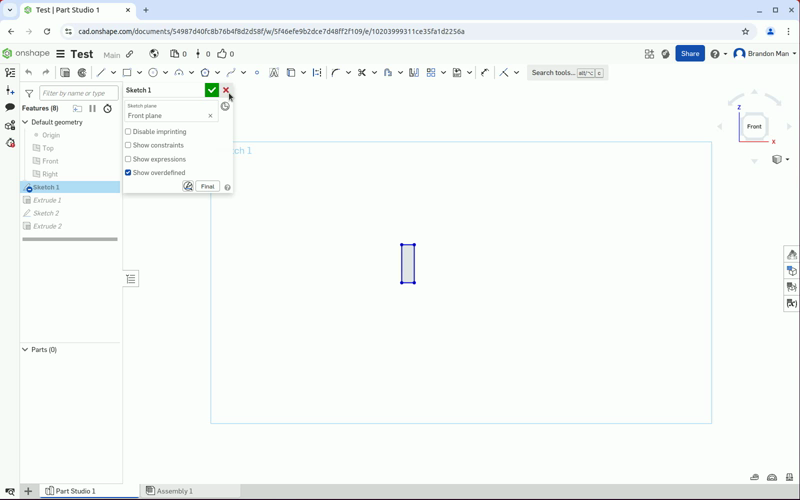
key(shift+s)
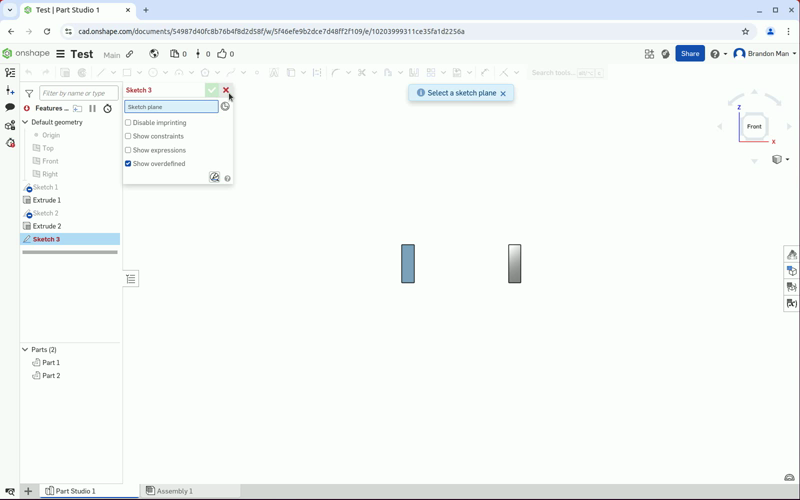
mouse_move(73, 163)
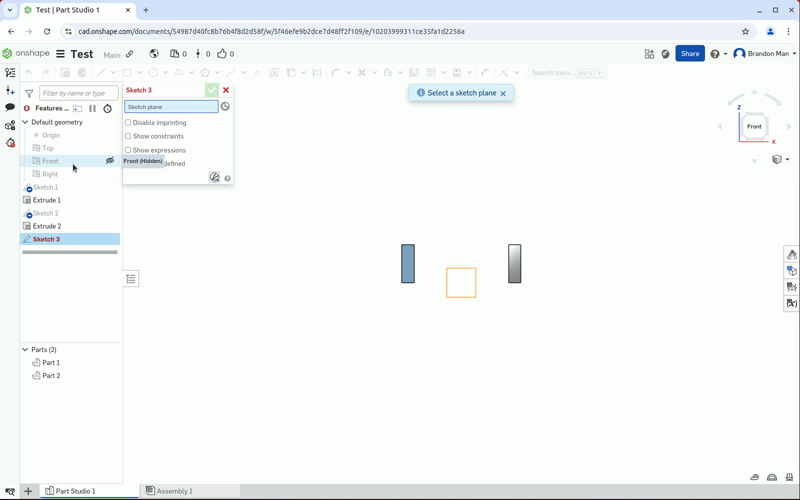
click(73, 163)
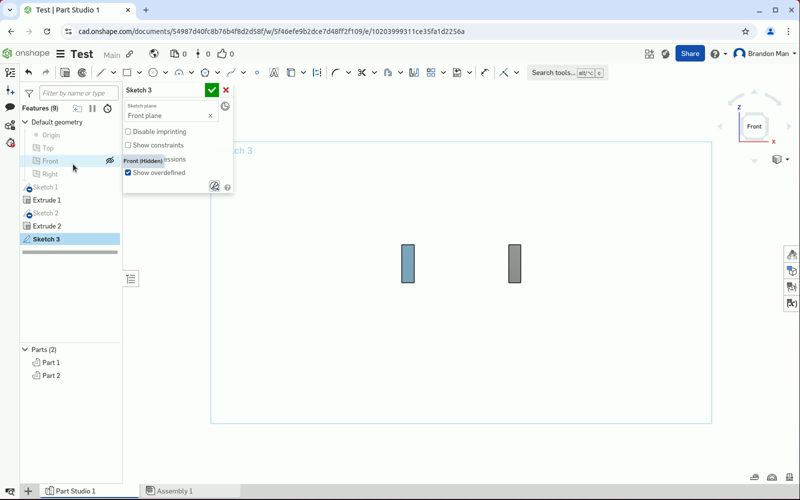
mouse_move(73, 352)
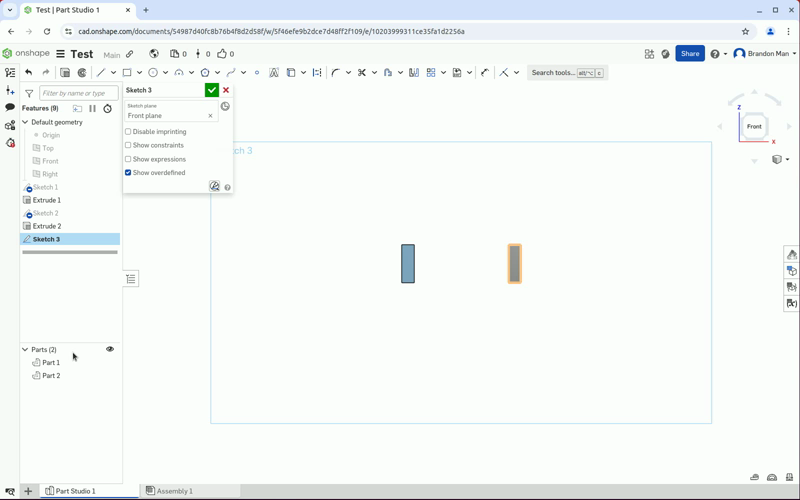
key(y)
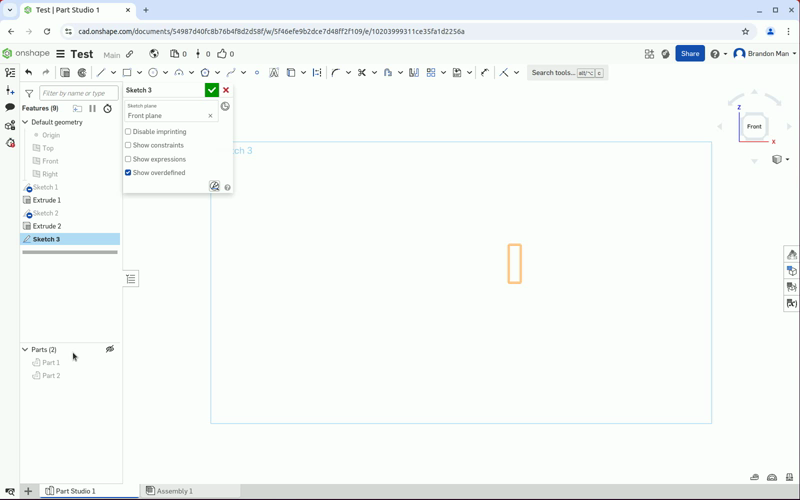
key(l)
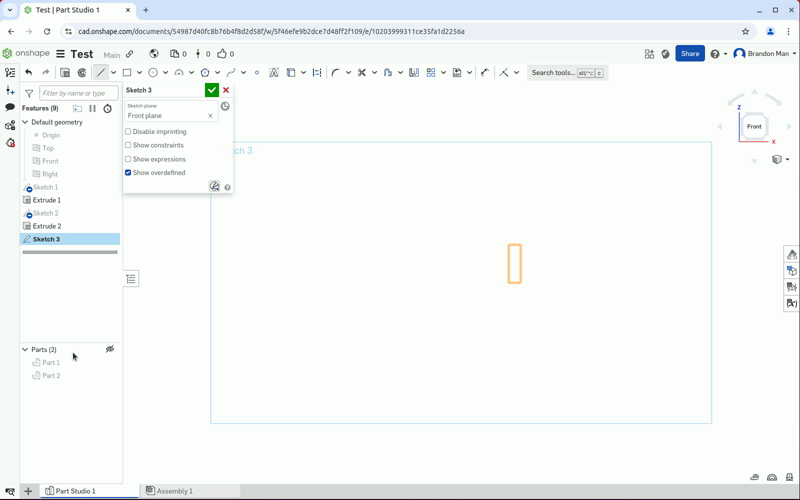
key_down(shift)
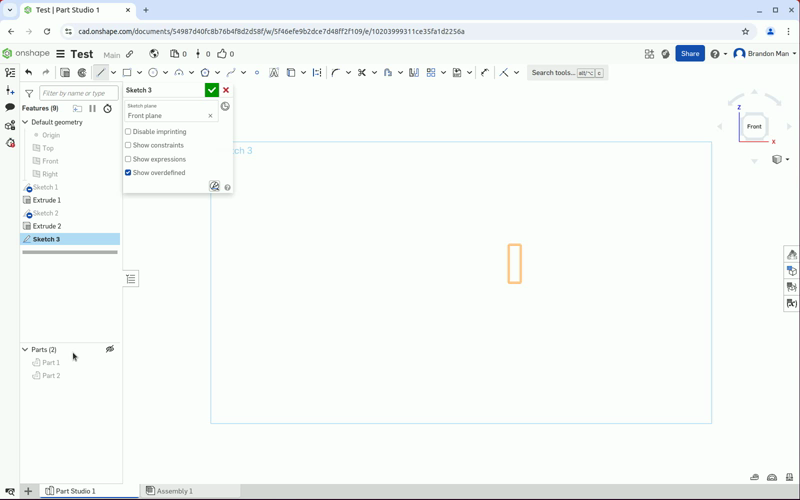
mouse_move(401, 245)
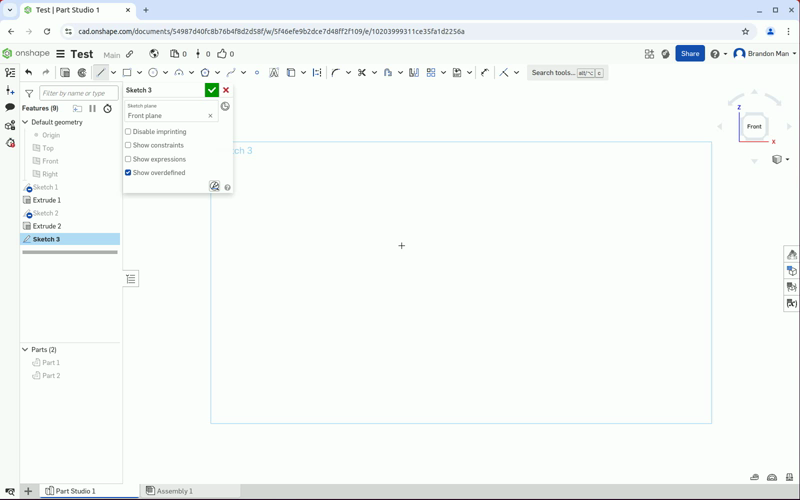
click(401, 245)
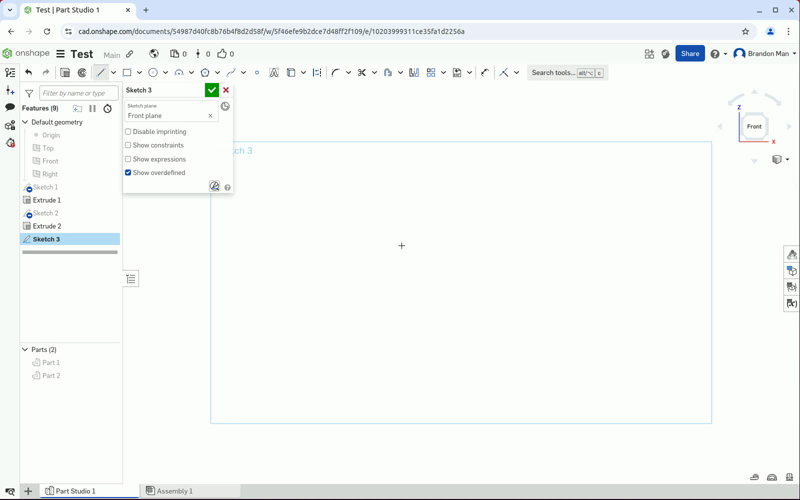
key_up(shift)
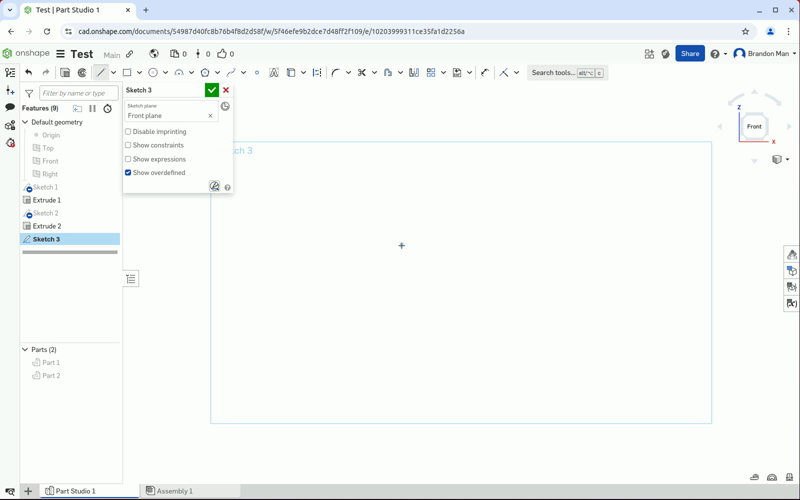
key_down(shift)
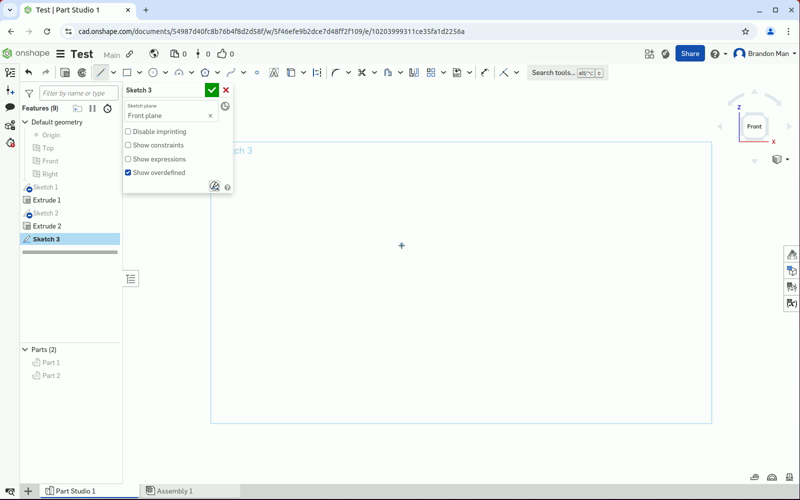
mouse_move(431, 245)
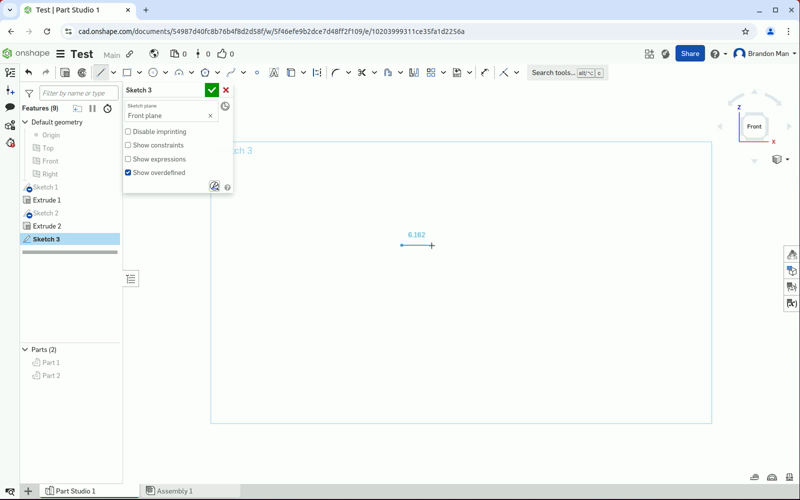
mouse_move(413, 245)
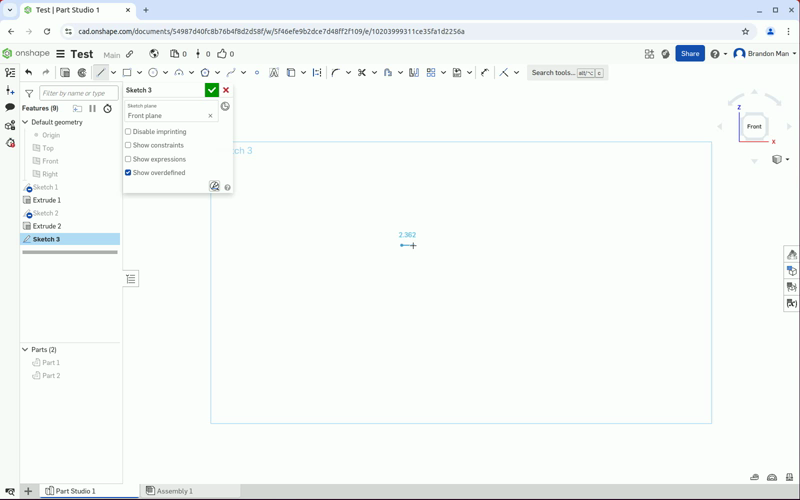
click(413, 245)
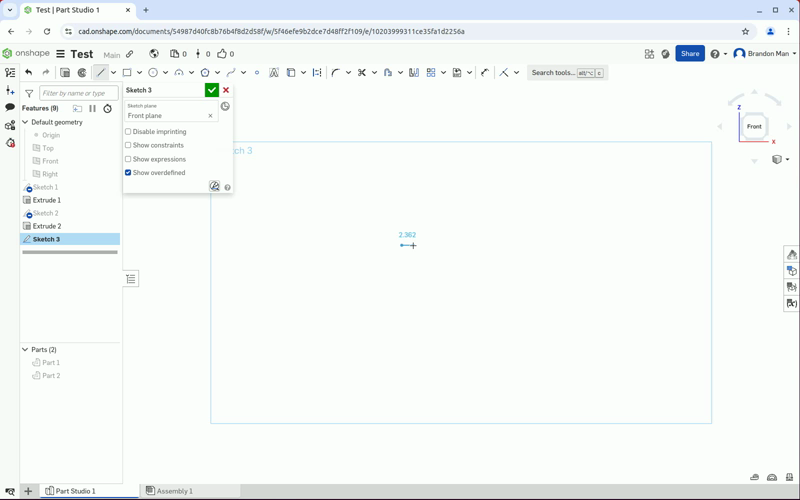
key_up(shift)
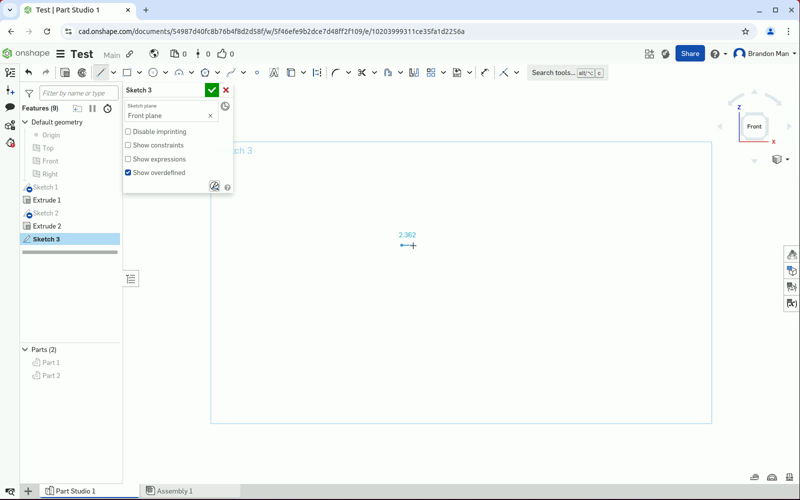
key_down(shift)
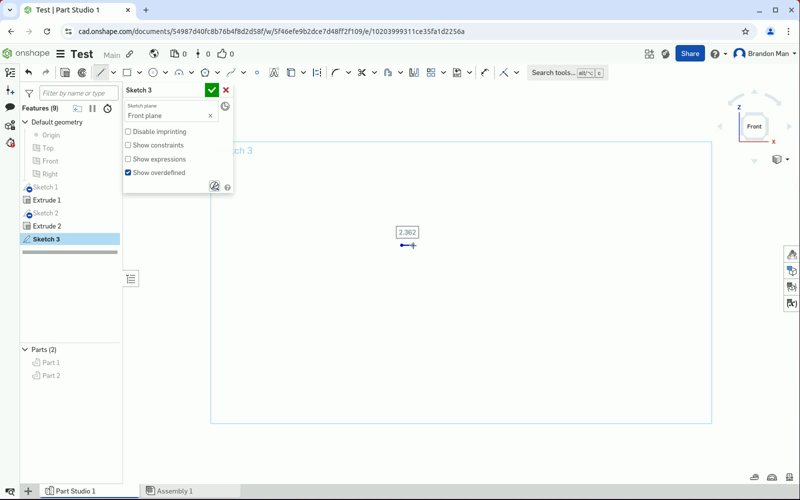
mouse_move(509, 245)
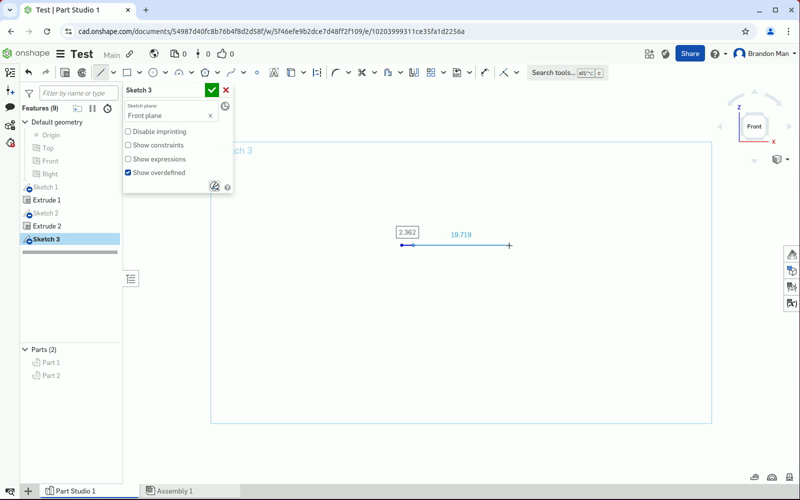
click(509, 245)
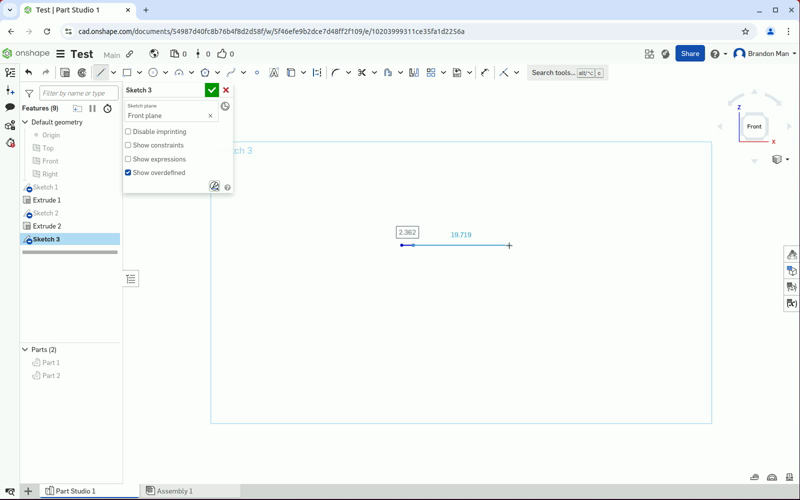
key_up(shift)
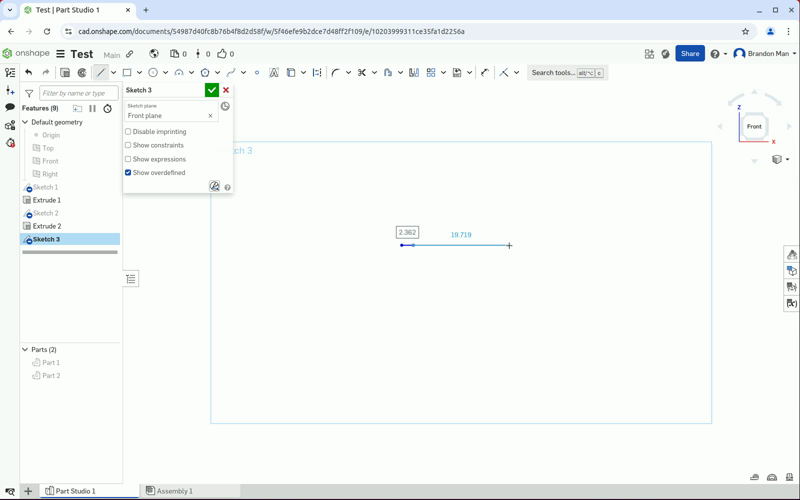
key_down(shift)
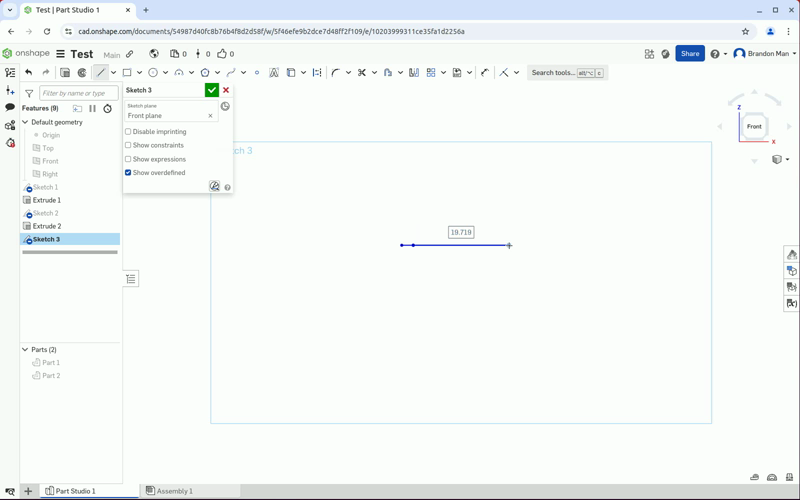
mouse_move(539, 245)
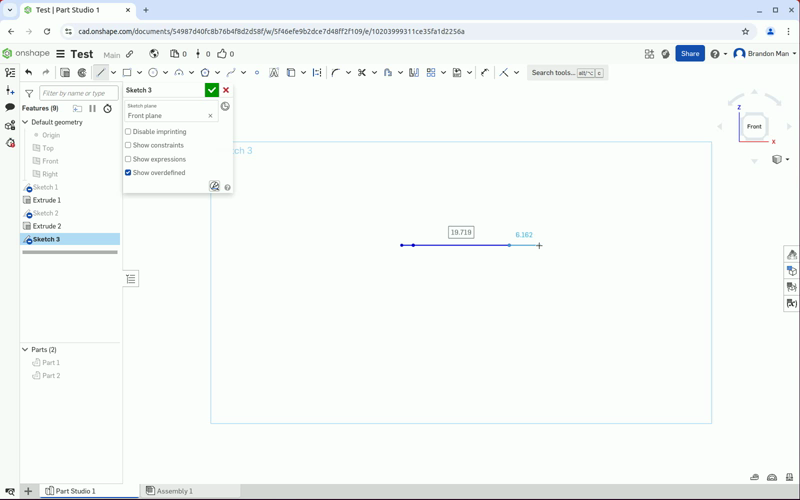
mouse_move(520, 245)
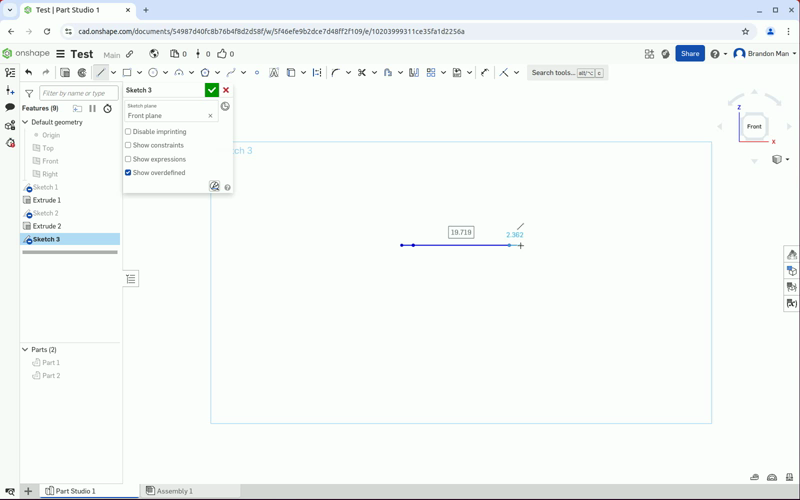
click(520, 245)
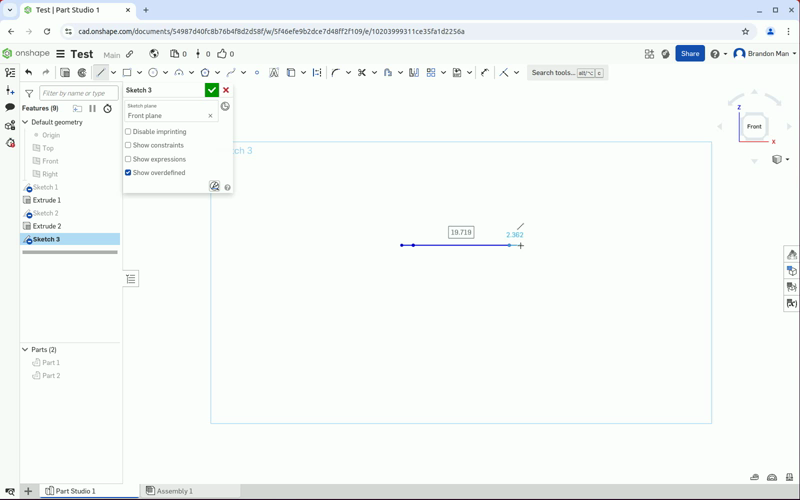
key_up(shift)
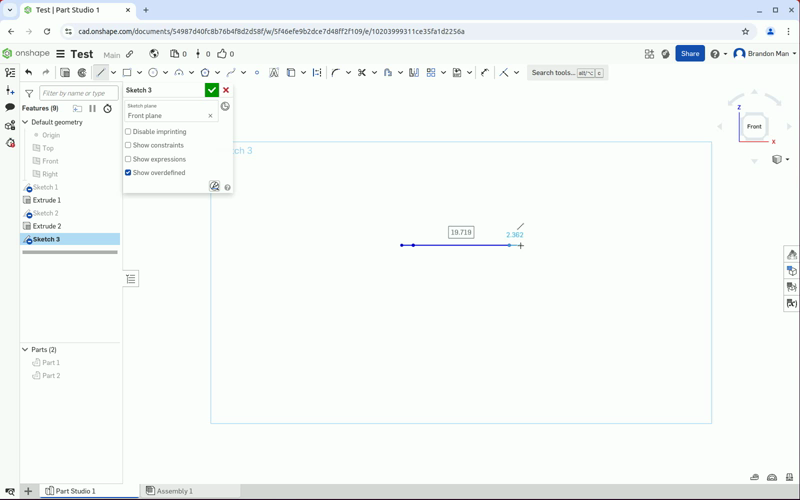
key_down(shift)
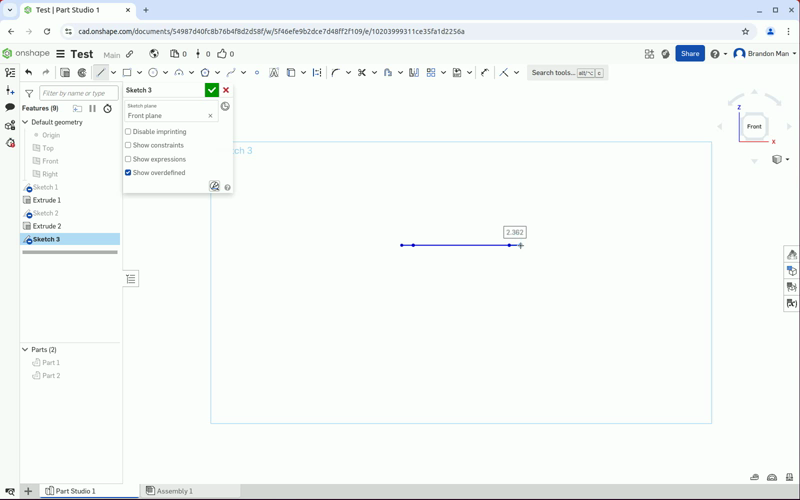
mouse_move(550, 245)
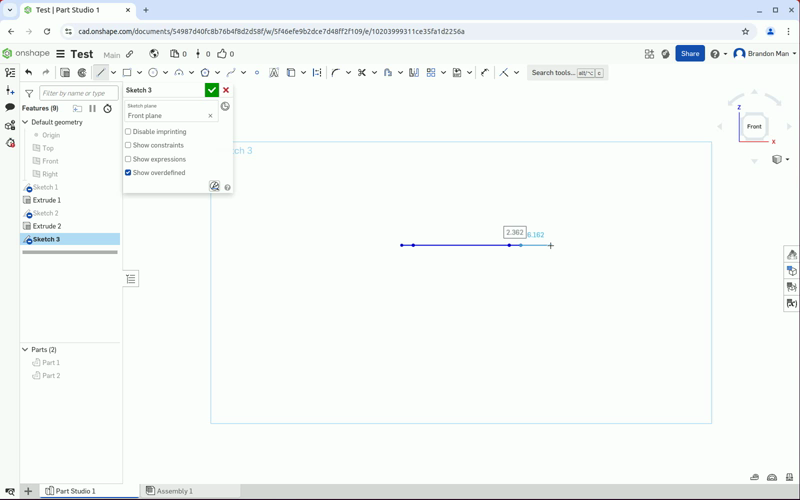
mouse_move(520, 224)
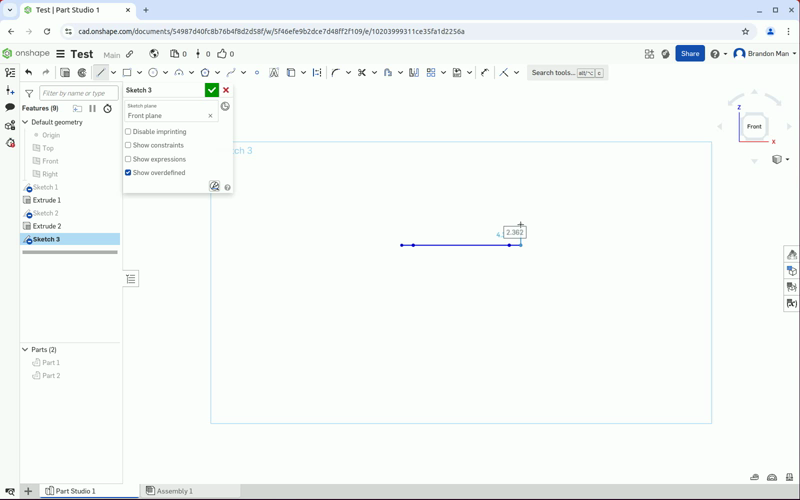
click(520, 224)
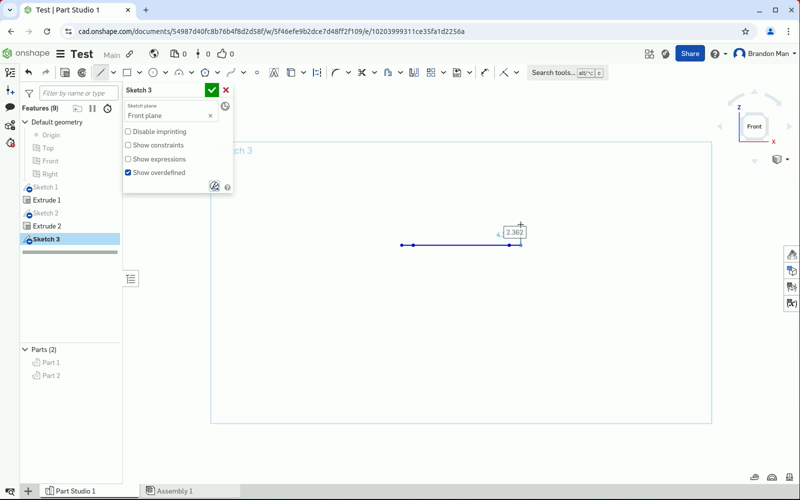
key_up(shift)
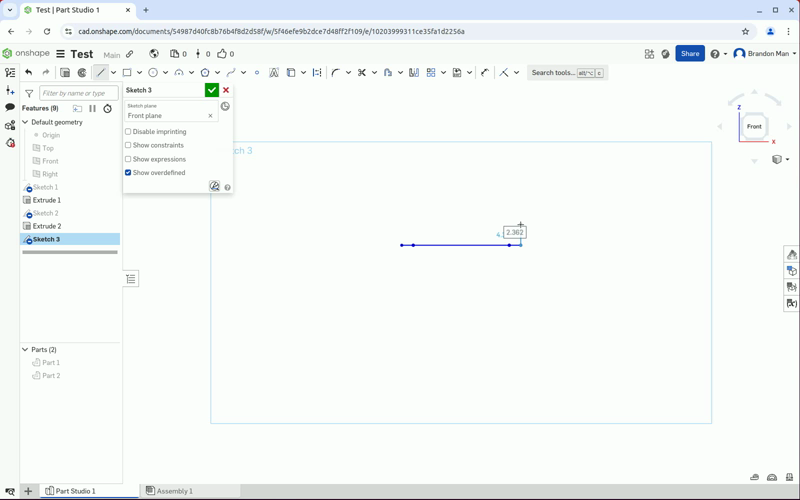
key_down(shift)
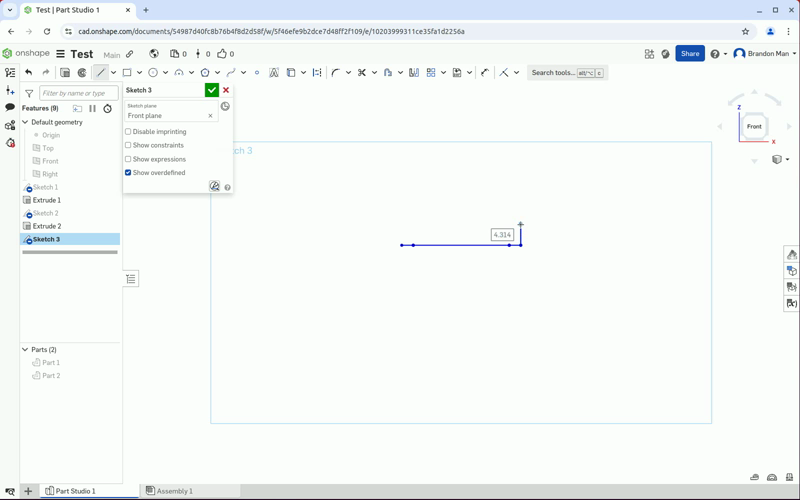
mouse_move(401, 224)
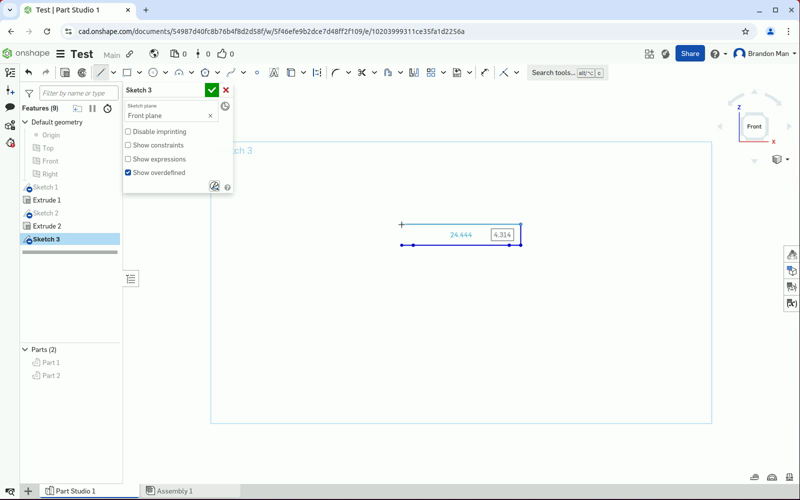
click(401, 224)
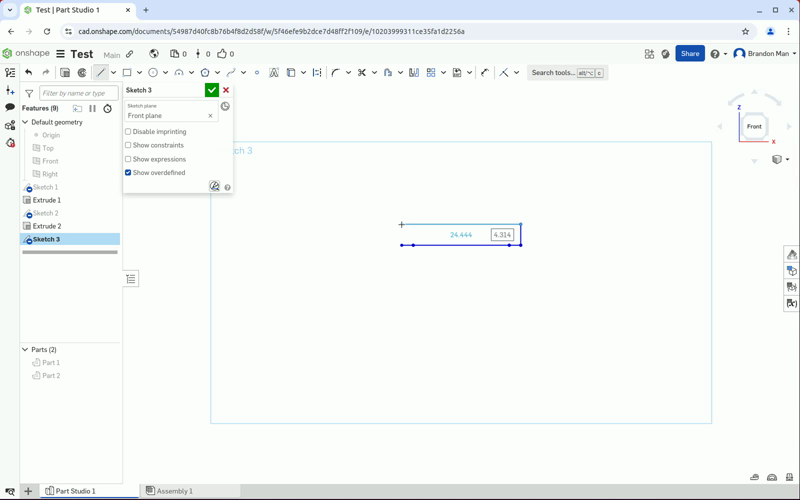
key_up(shift)
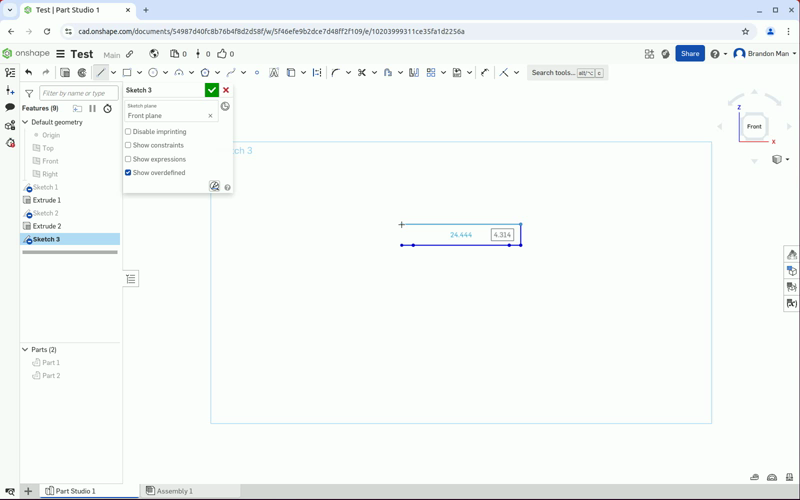
mouse_move(431, 224)
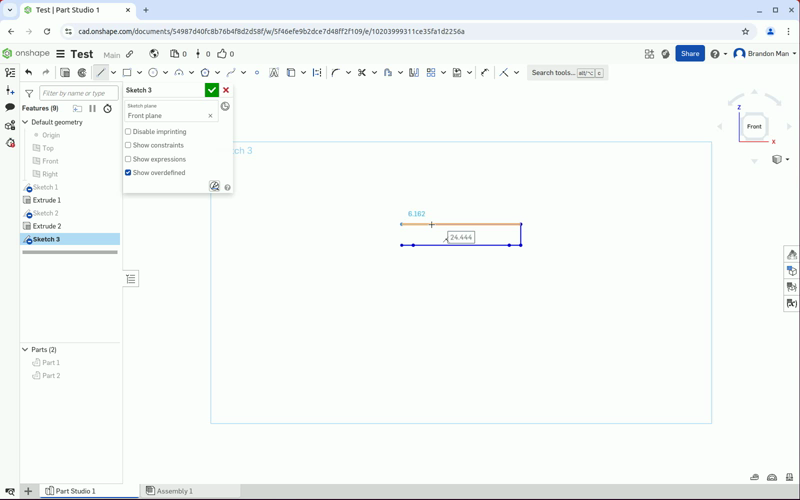
key_down(shift)
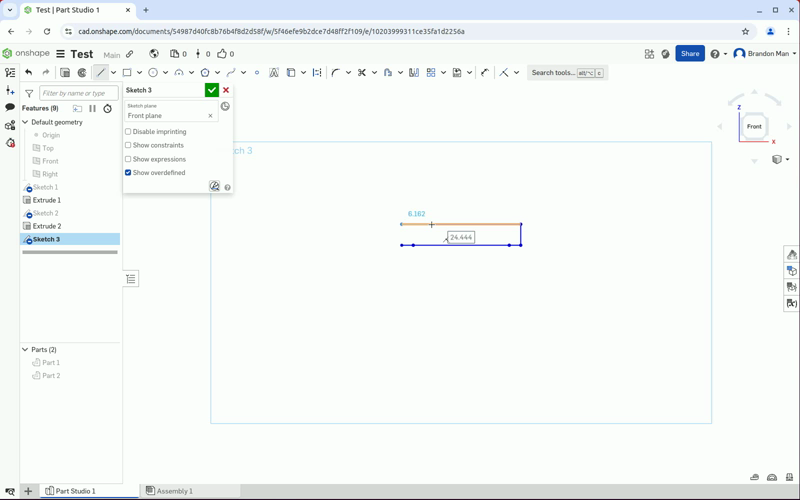
mouse_move(401, 245)
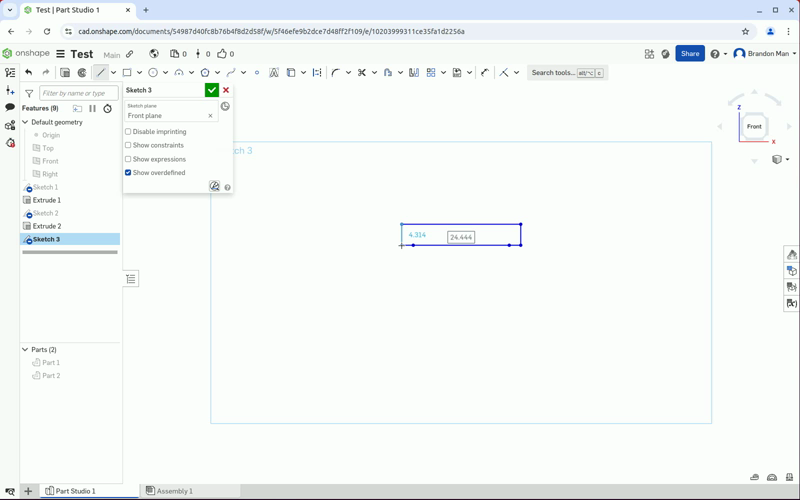
key_up(shift)
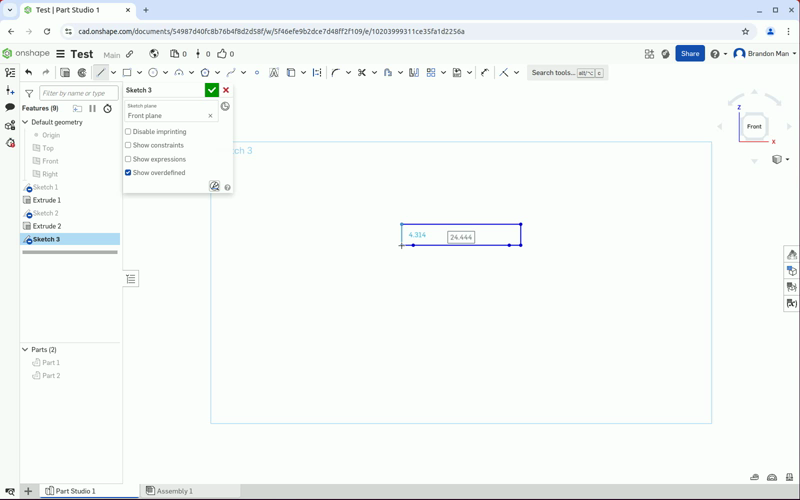
click(401, 245)
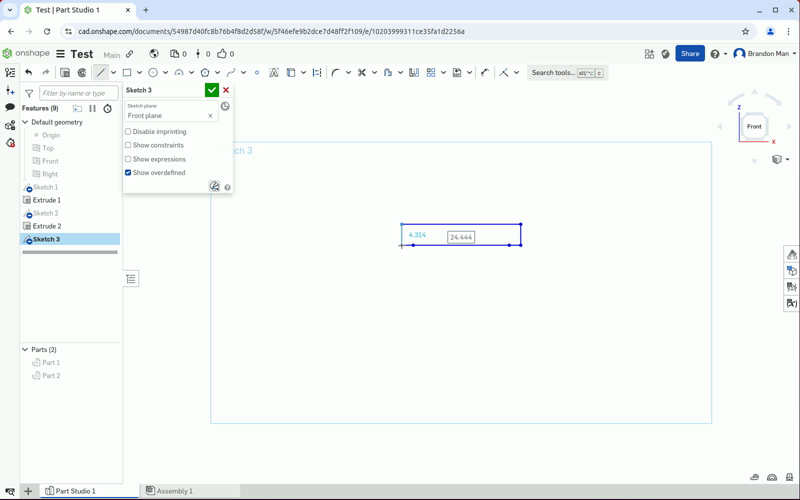
key(esc)
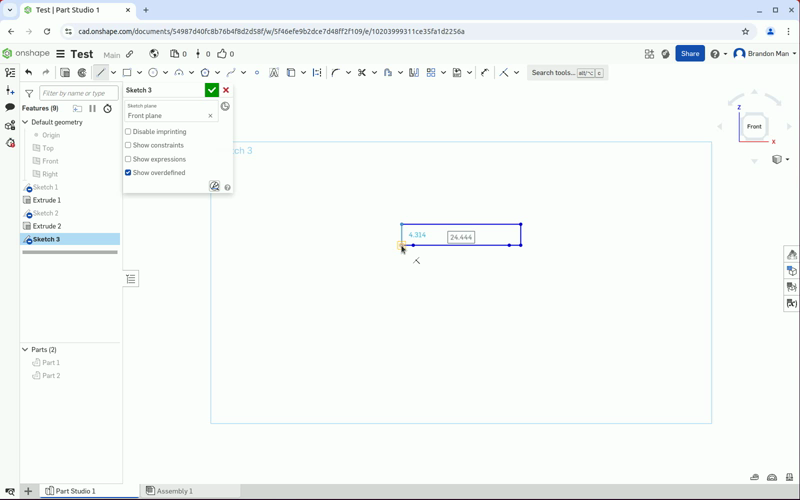
mouse_move(456, 230)
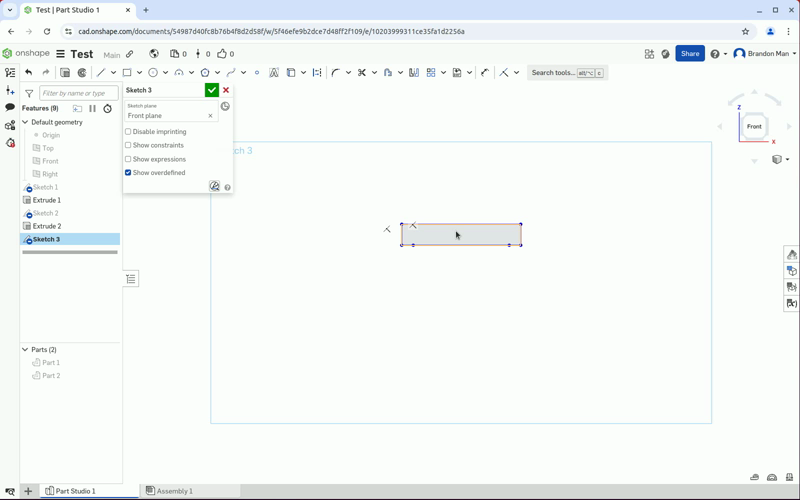
click(456, 230)
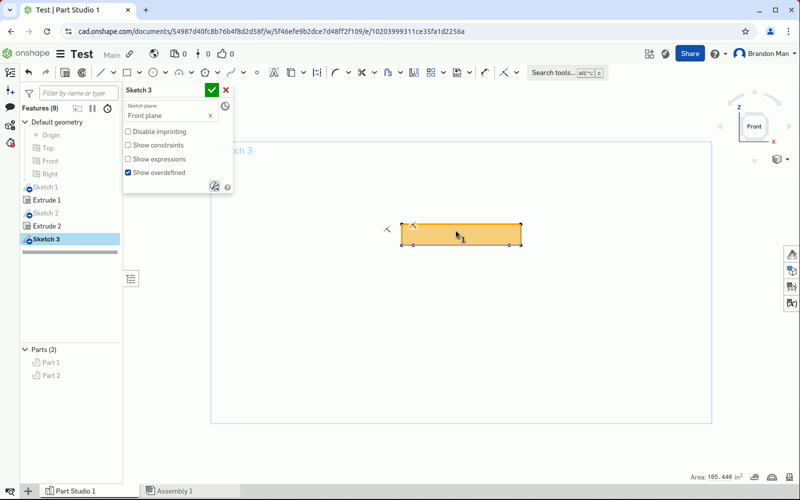
mouse_move(73, 352)
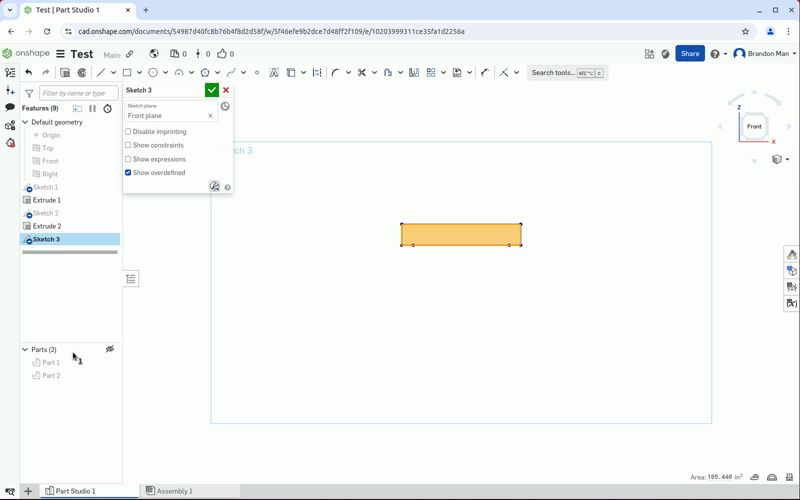
key(shift+y)
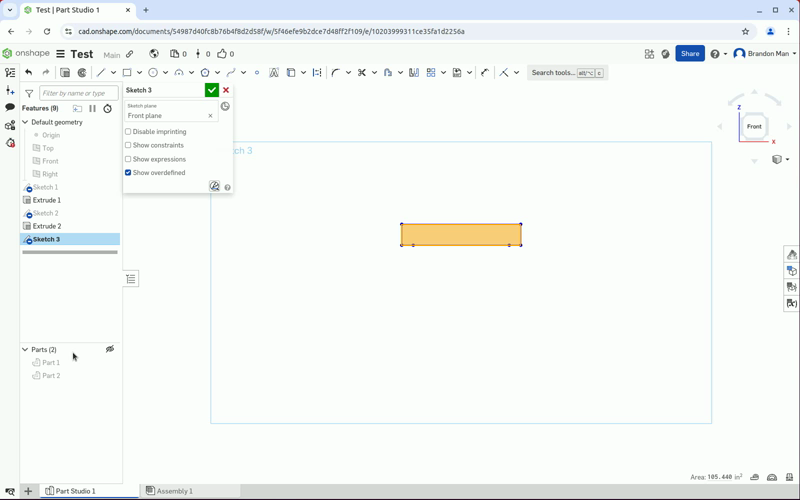
key(shift+e)
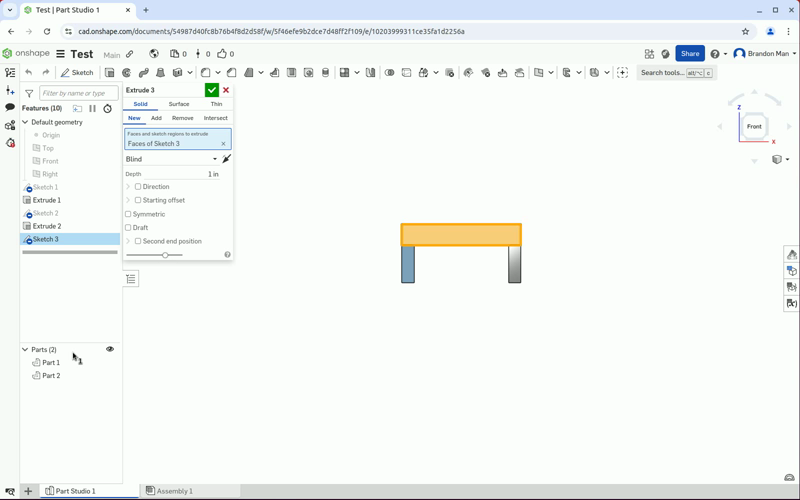
mouse_move(143, 106)
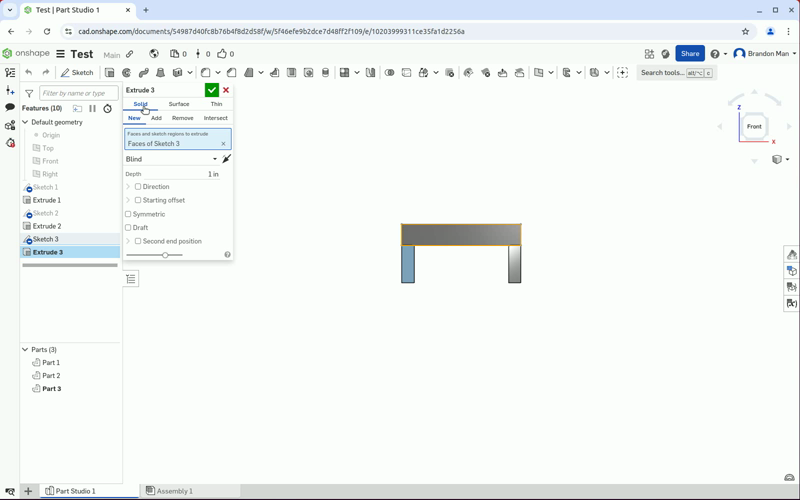
click(143, 106)
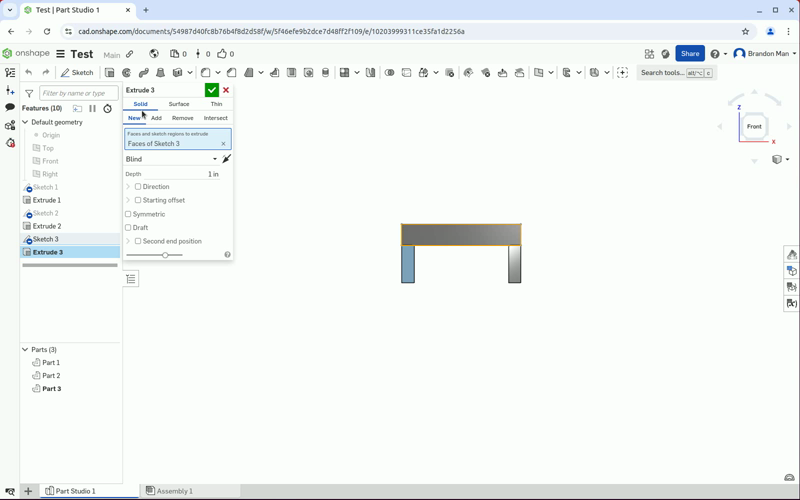
mouse_move(137, 120)
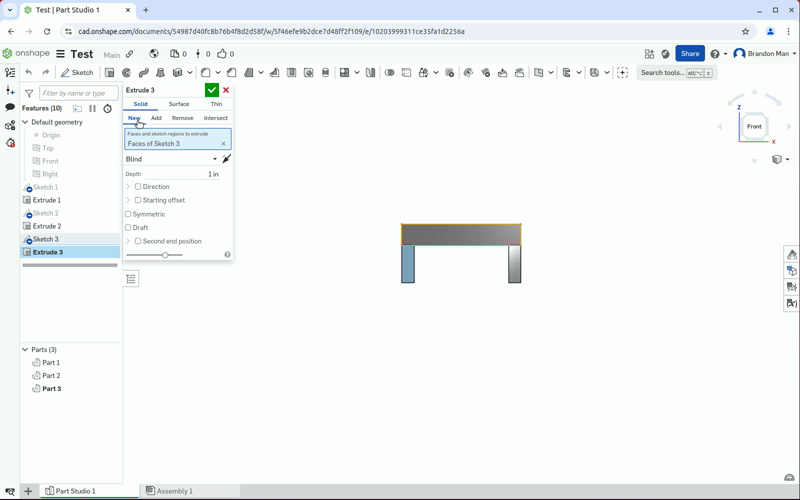
click(137, 120)
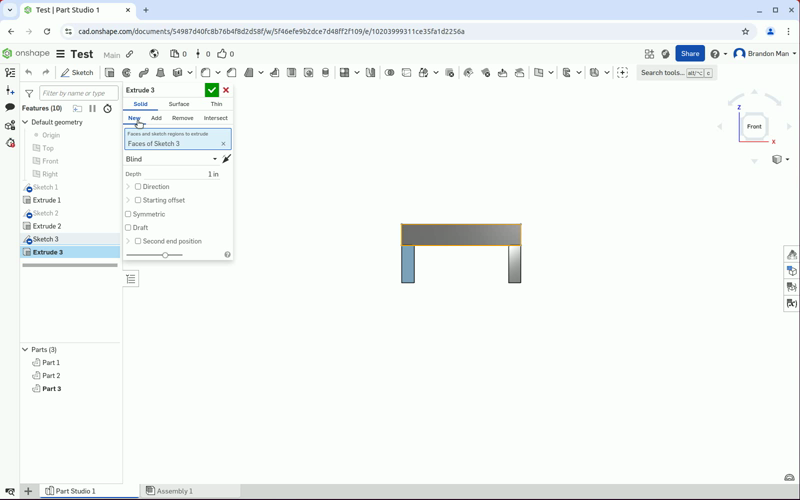
key(tab, 4)
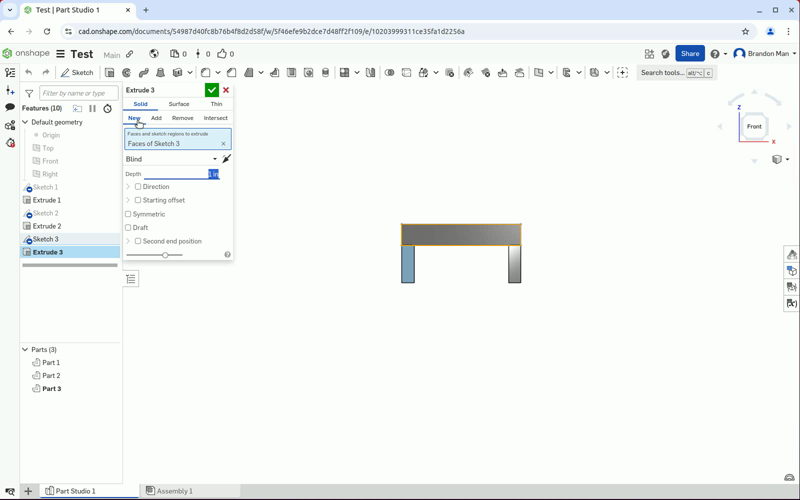
text(46.216)
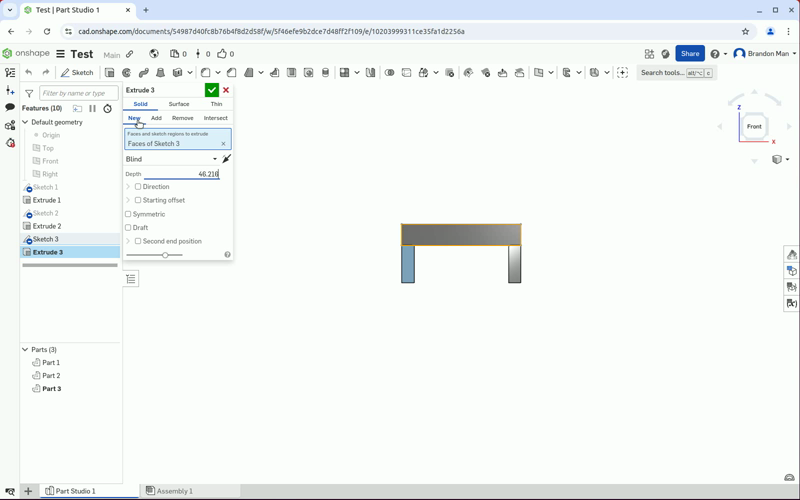
key(tab, 3)
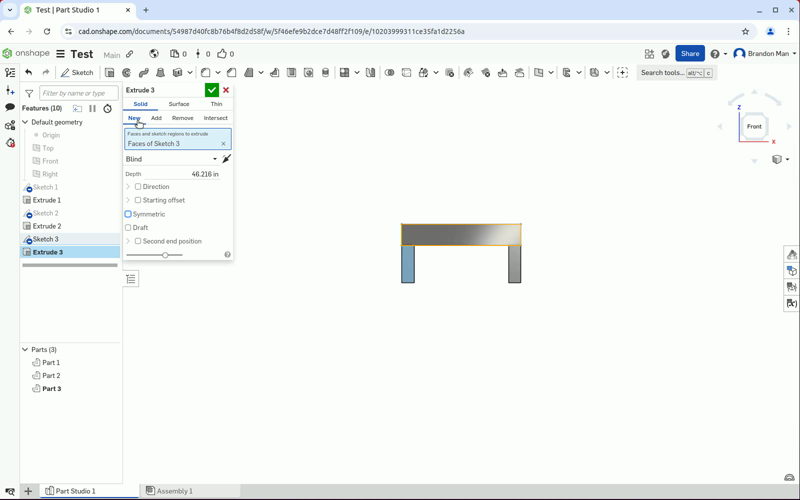
key(space)
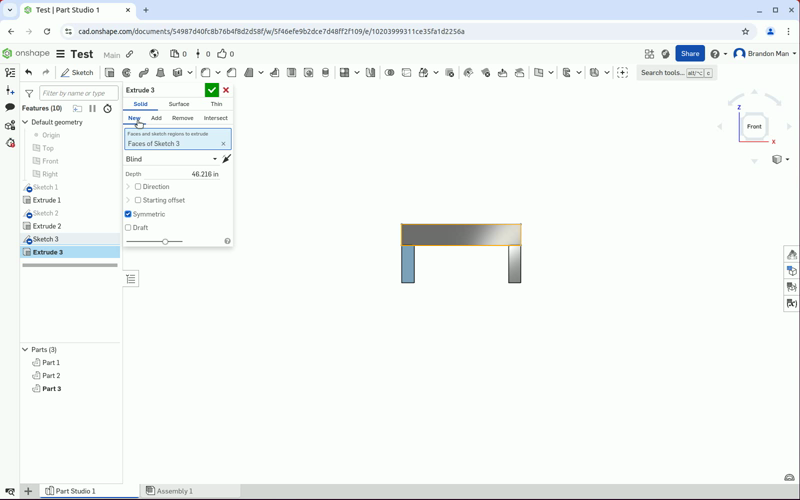
key(enter)
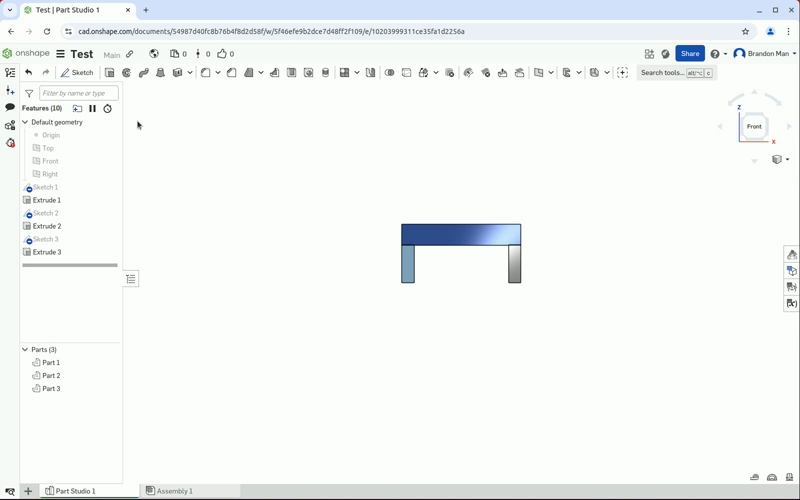
key(shift+h)
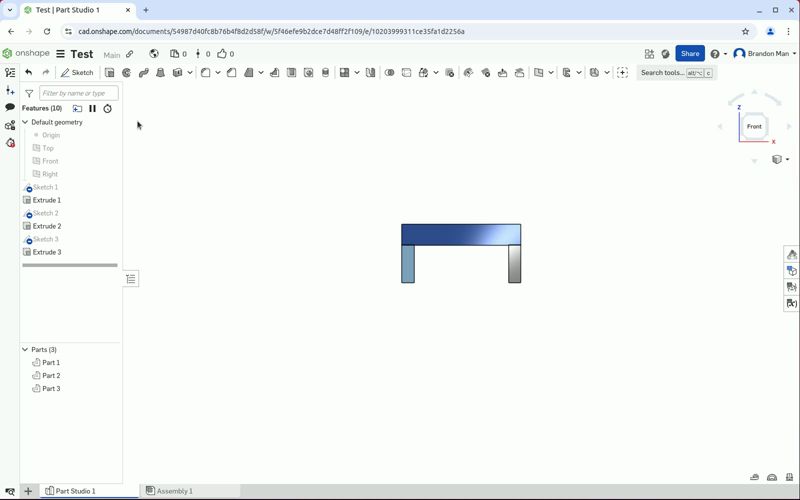
key(shift+h)
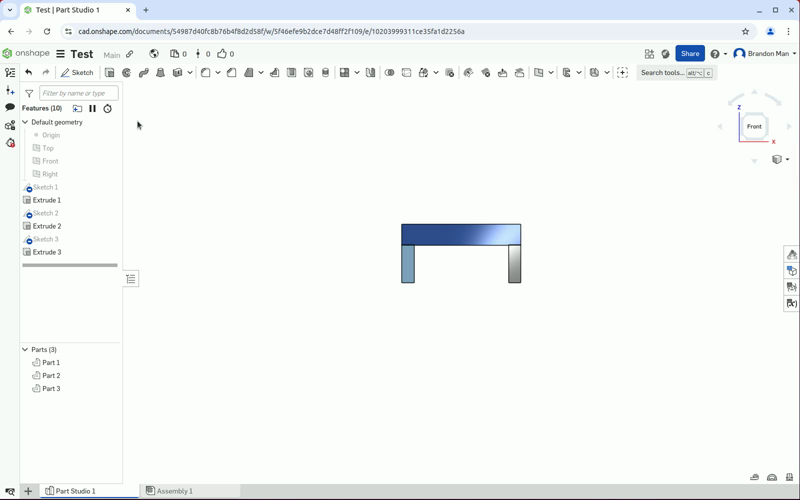
mouse_move(73, 189)
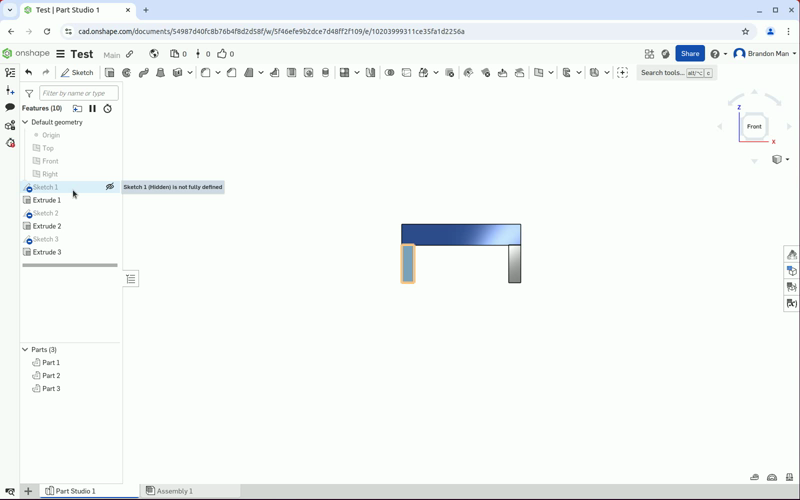
click(73, 189)
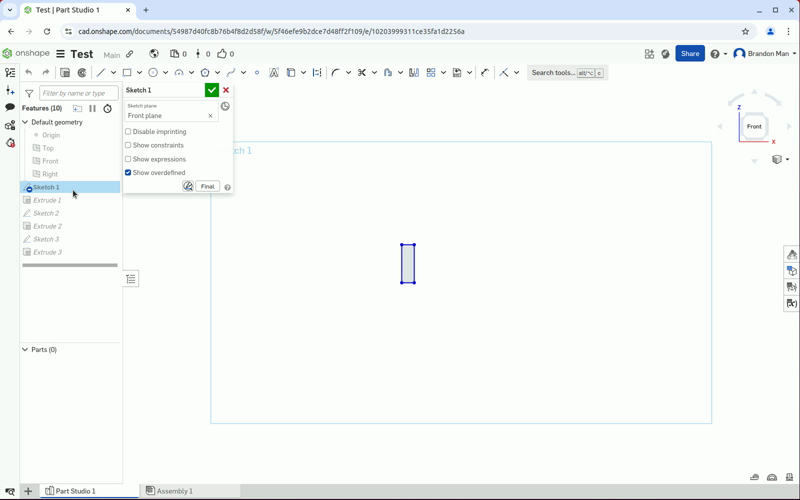
mouse_move(229, 92)
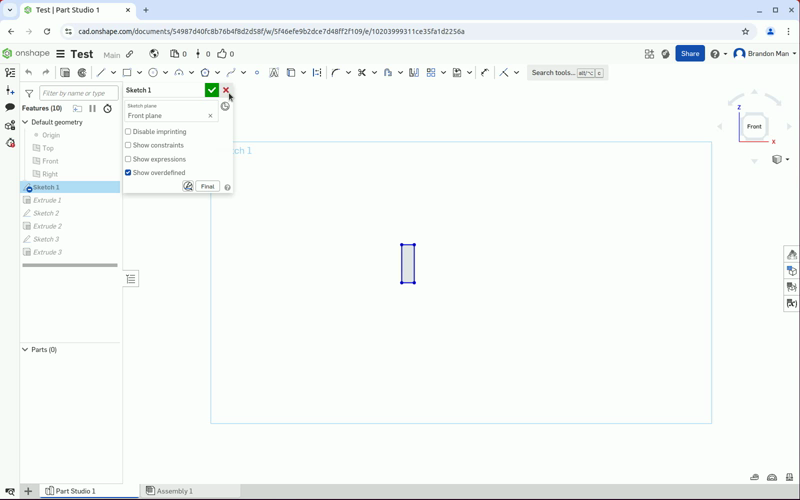
click(229, 92)
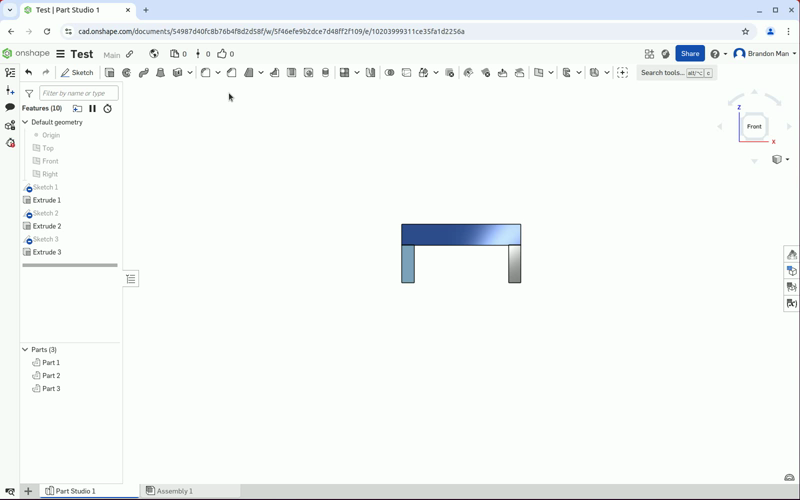
mouse_move(541, 75)
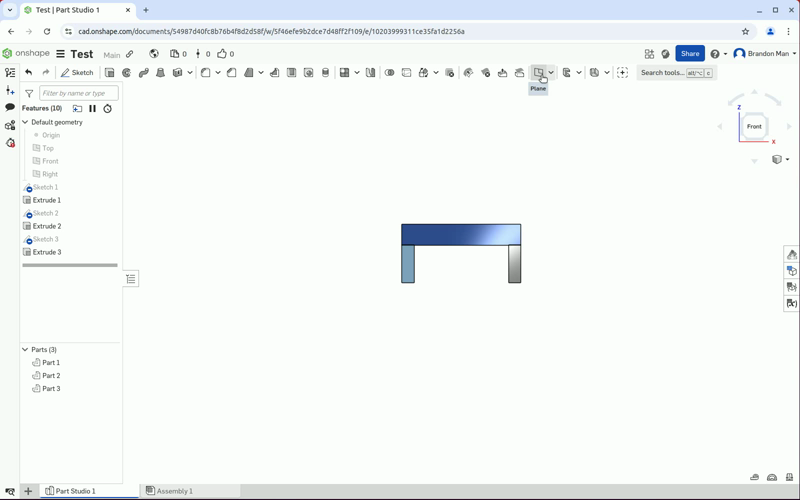
click(541, 75)
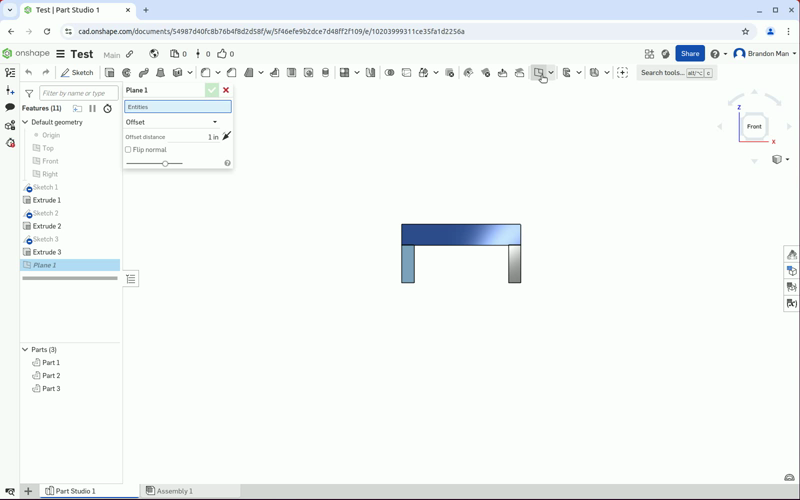
mouse_move(73, 163)
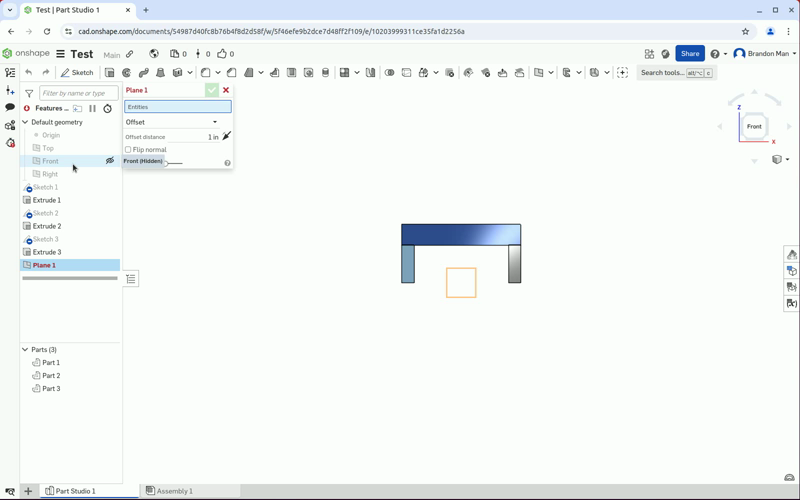
click(73, 163)
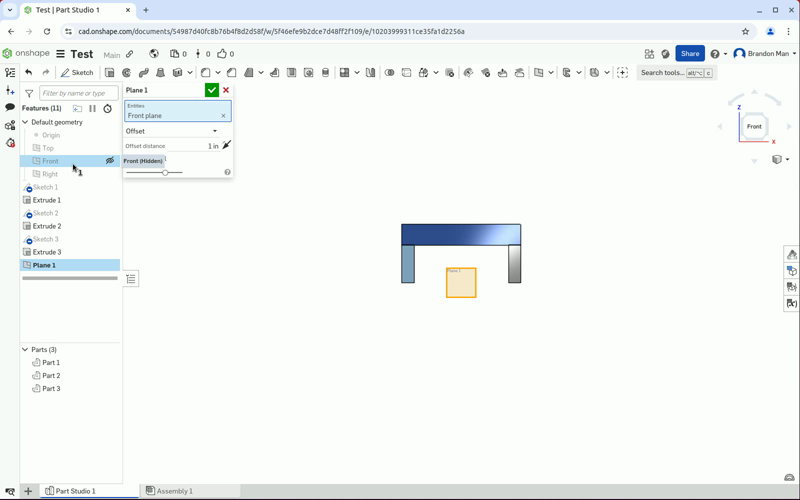
key(tab, 2)
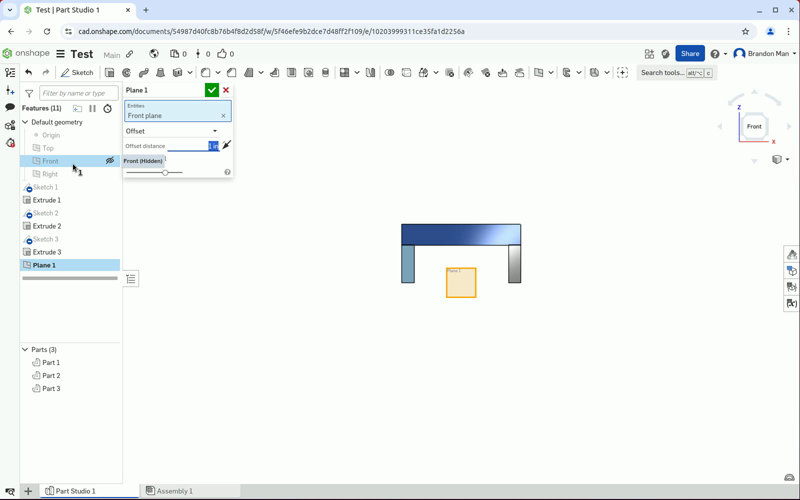
text(23.108)
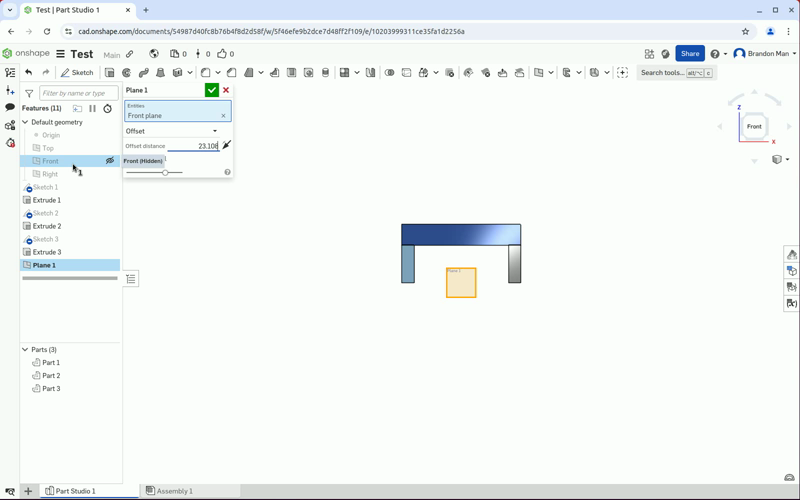
key(enter, 2)
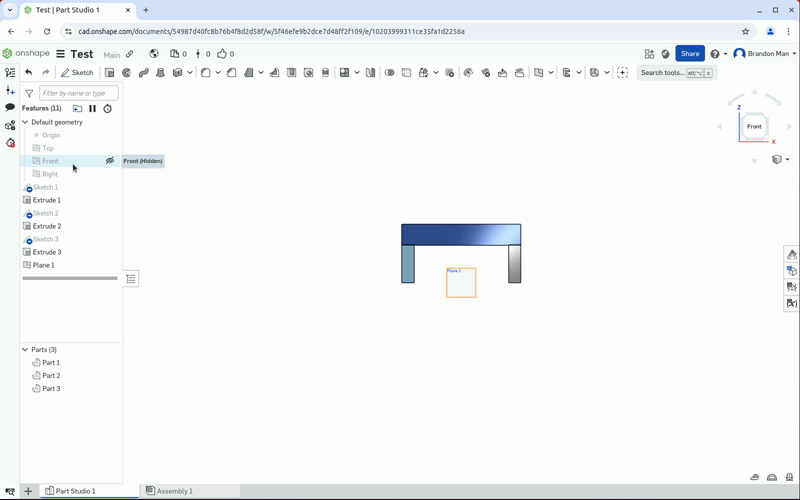
key(shift+s)
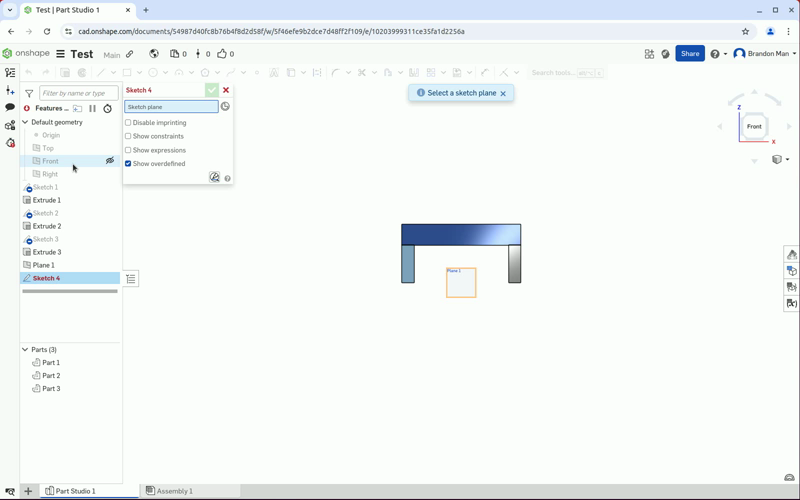
mouse_move(73, 267)
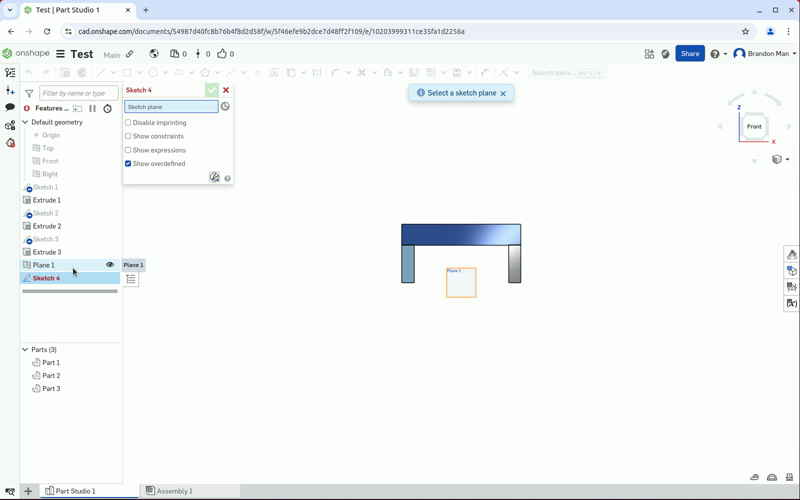
click(73, 267)
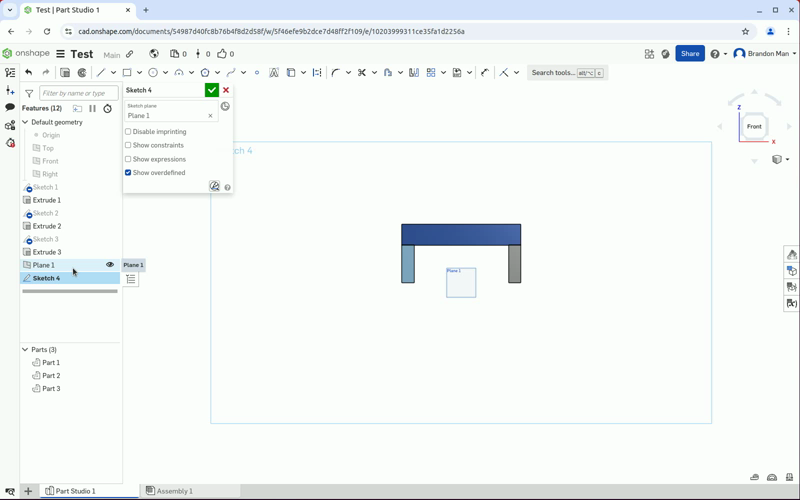
mouse_move(73, 352)
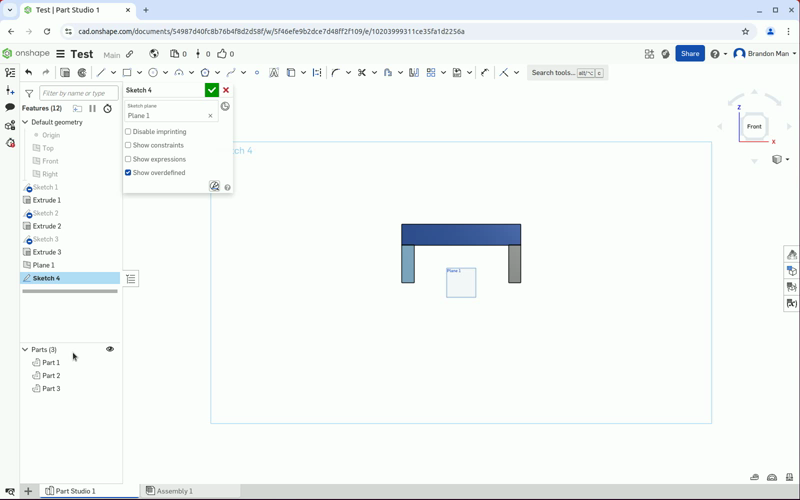
key(y)
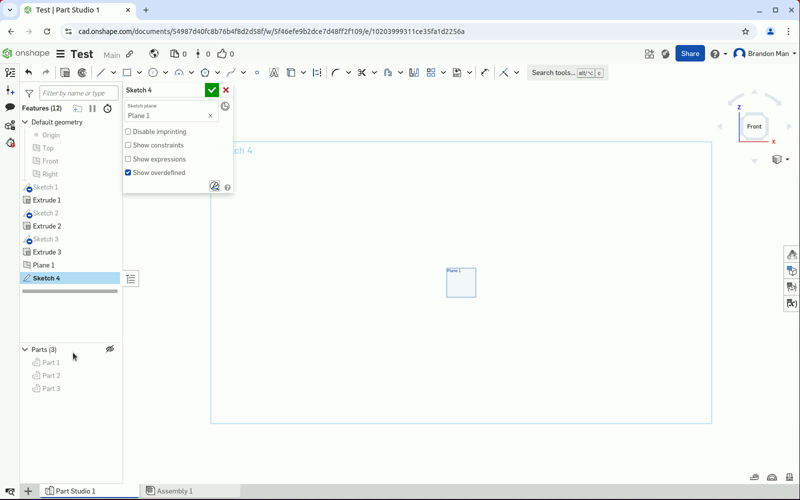
key(l)
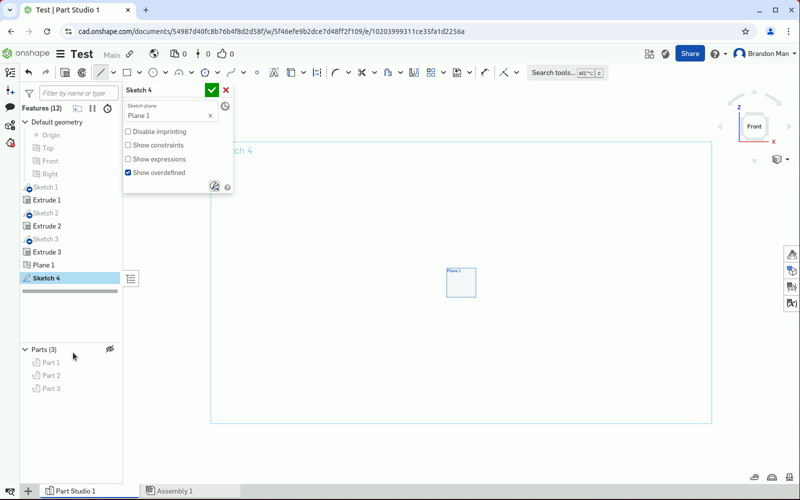
key_down(shift)
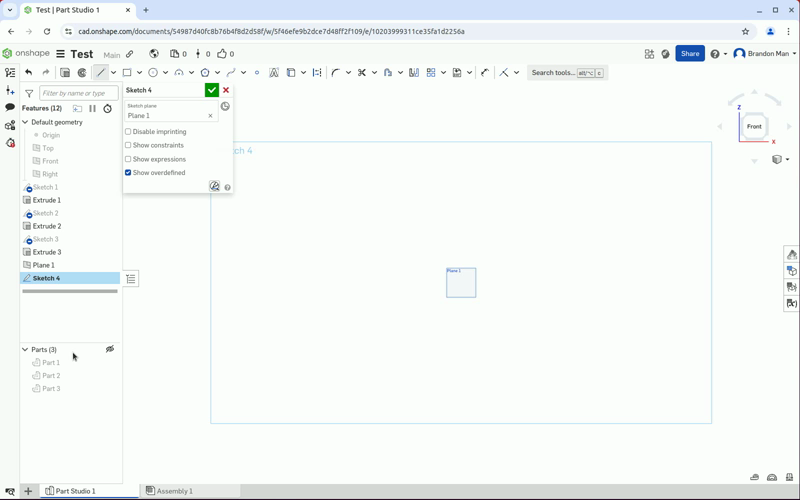
mouse_move(441, 238)
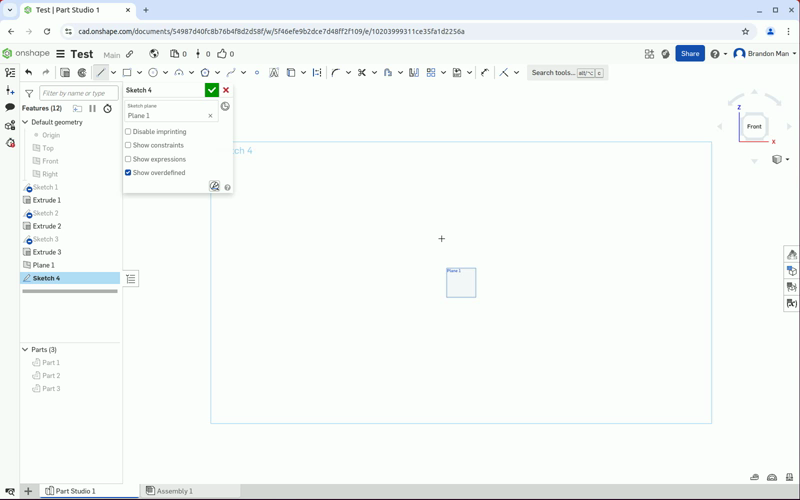
click(441, 238)
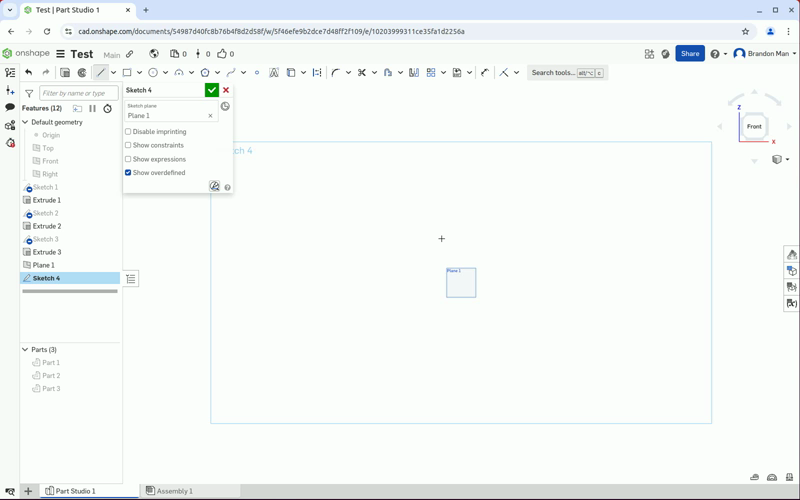
key_up(shift)
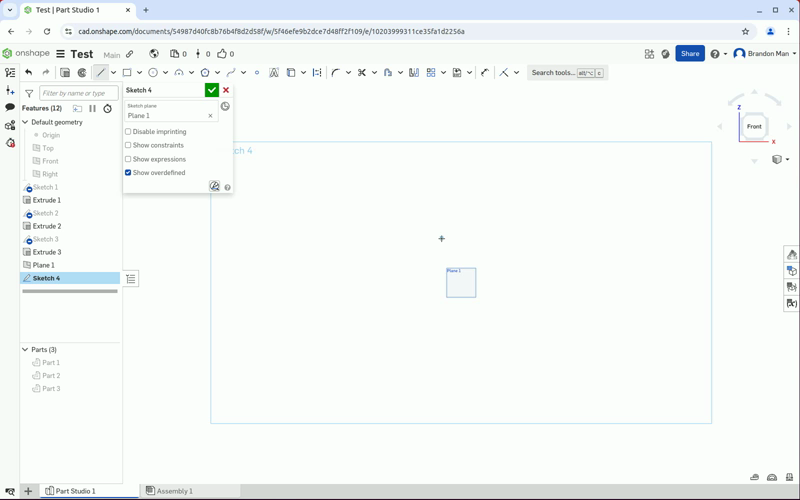
key_down(shift)
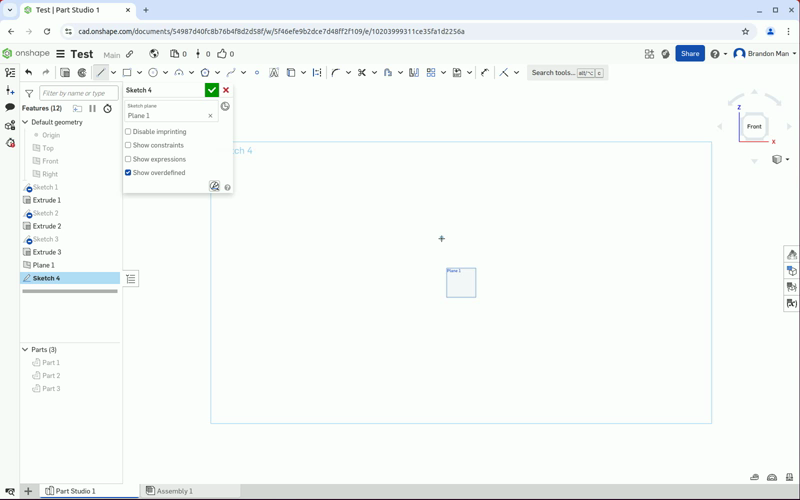
mouse_move(471, 238)
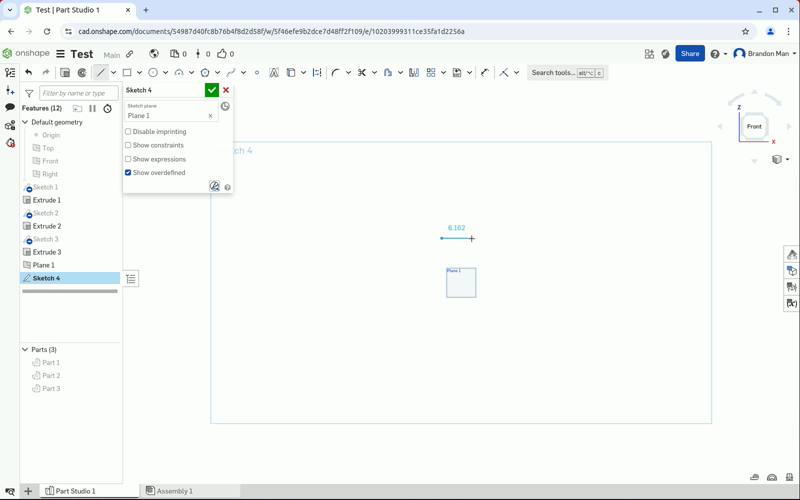
mouse_move(480, 238)
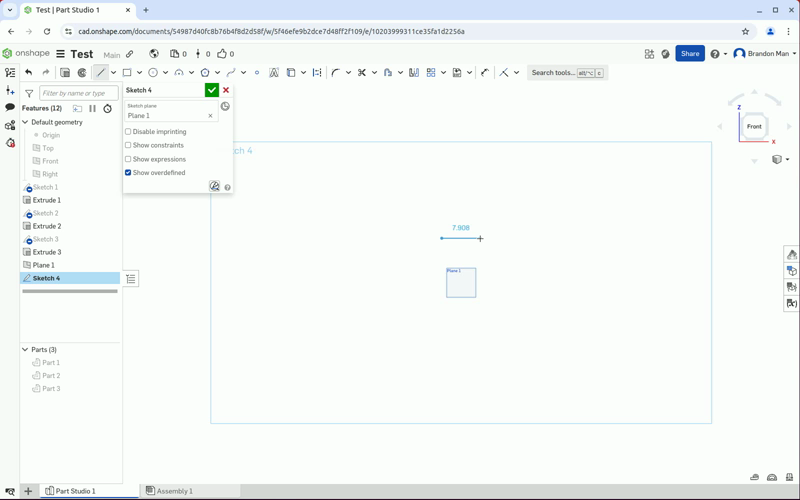
click(480, 238)
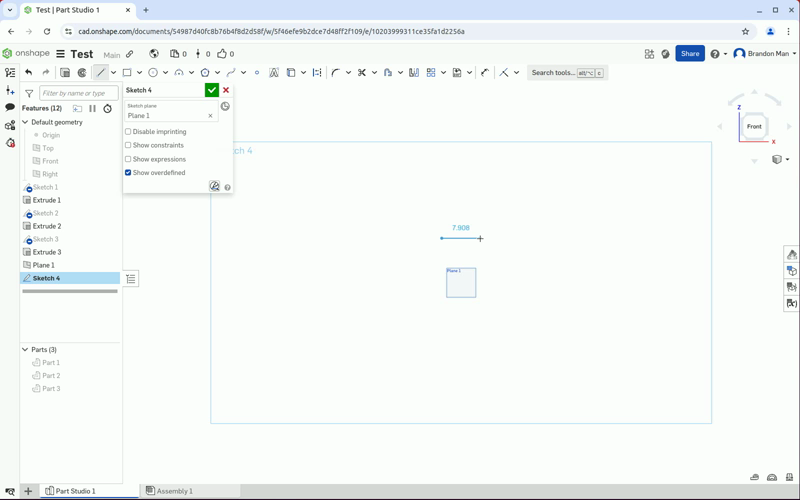
key_up(shift)
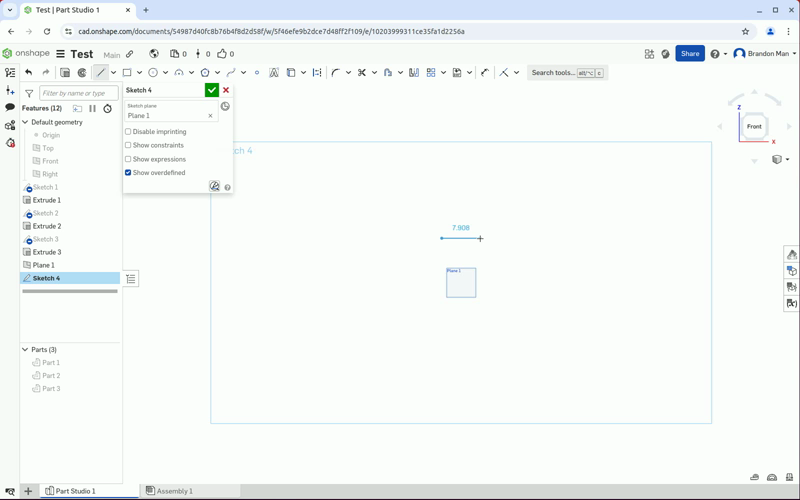
key_down(shift)
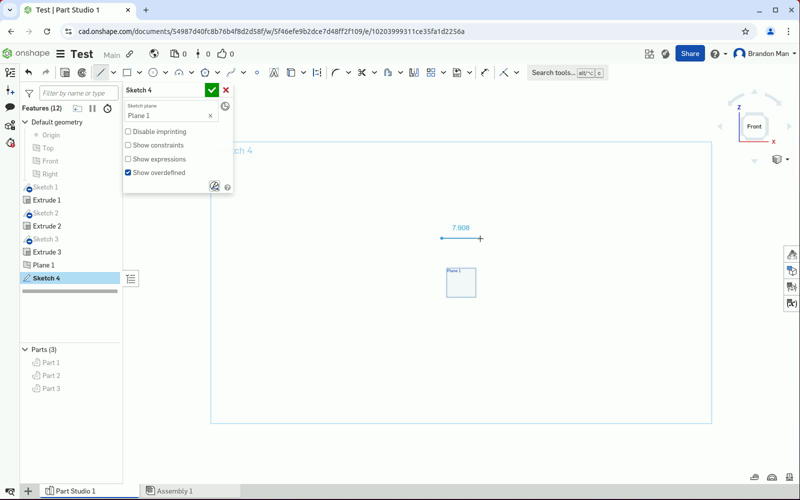
mouse_move(510, 238)
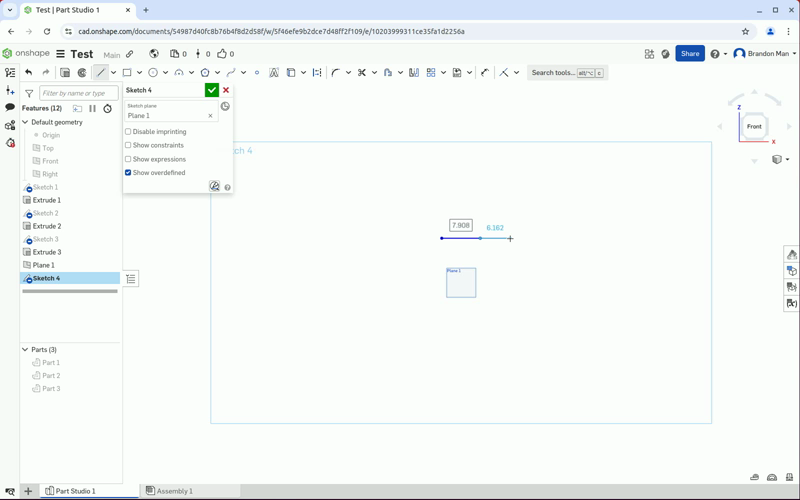
mouse_move(480, 223)
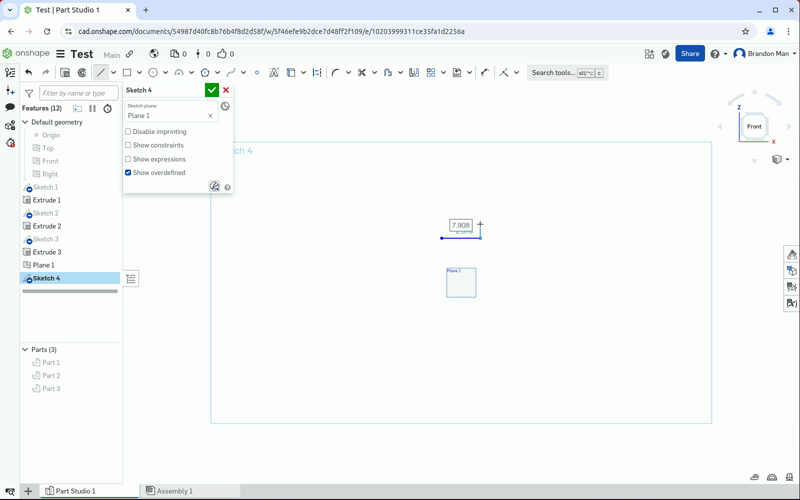
click(480, 223)
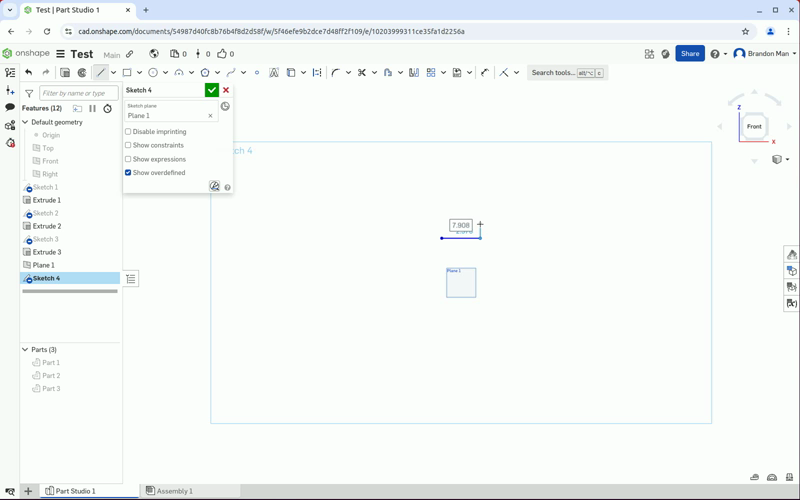
key_up(shift)
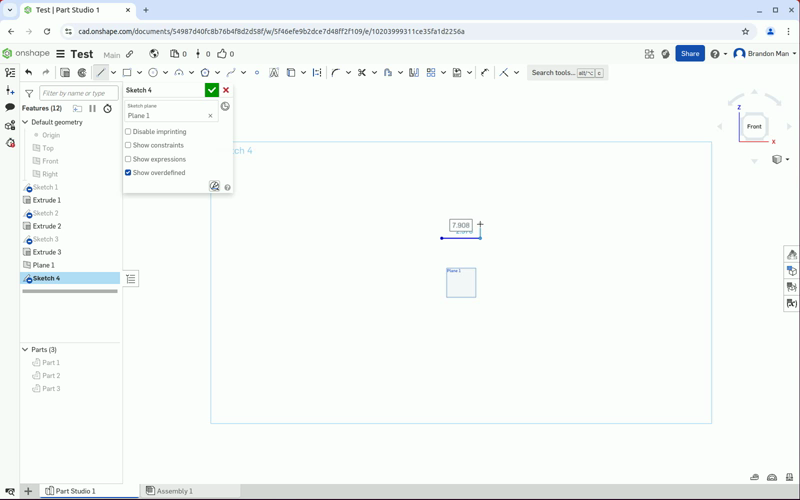
key_down(shift)
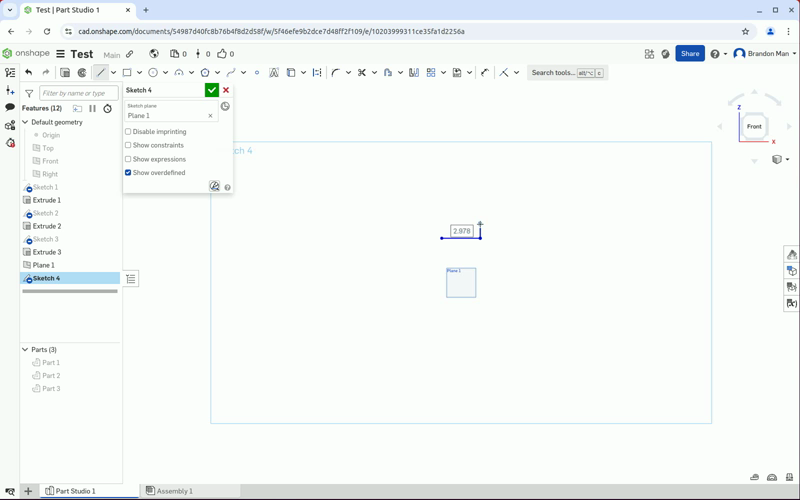
mouse_move(510, 223)
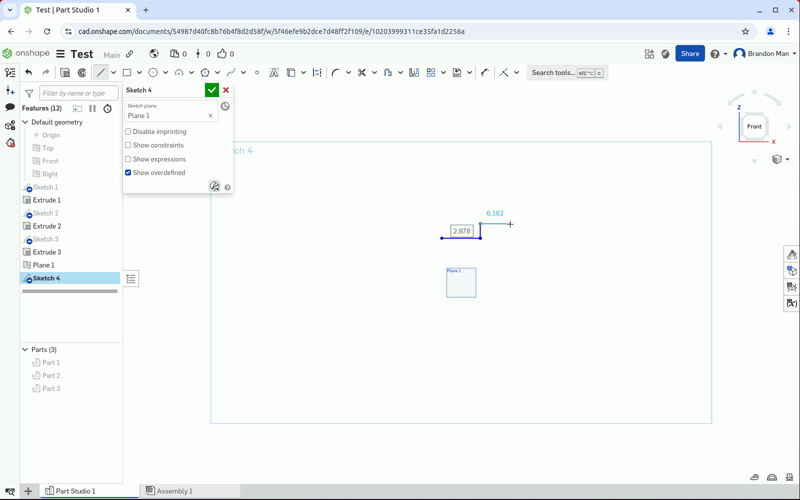
mouse_move(441, 223)
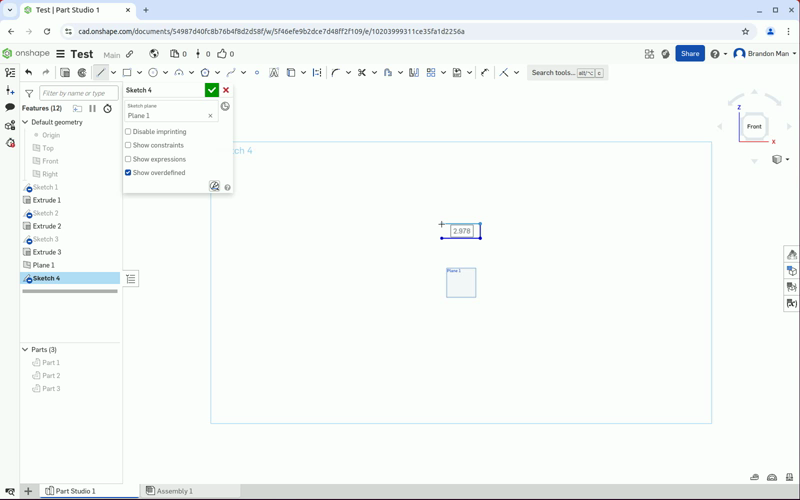
click(441, 223)
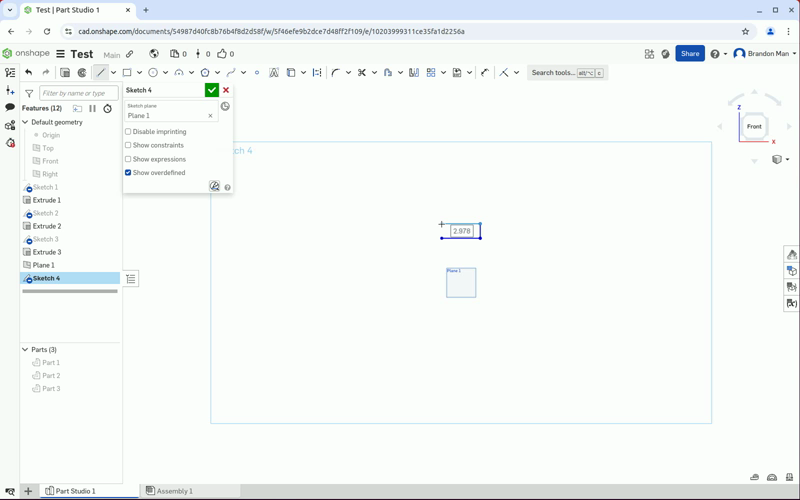
key_up(shift)
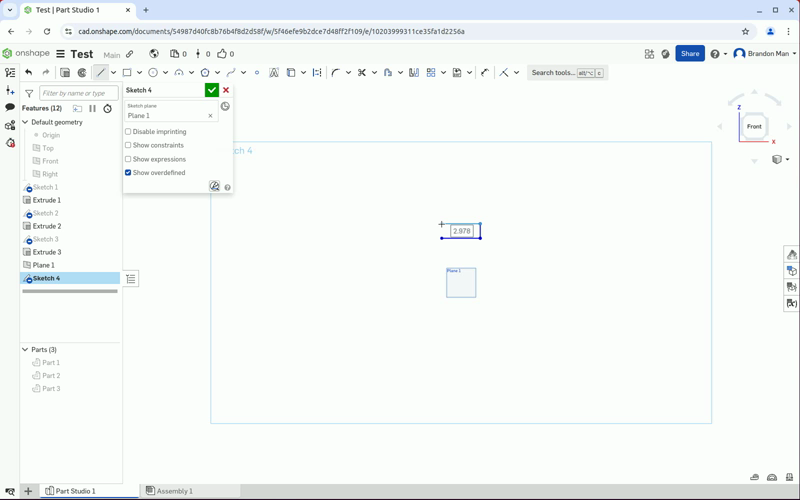
mouse_move(471, 223)
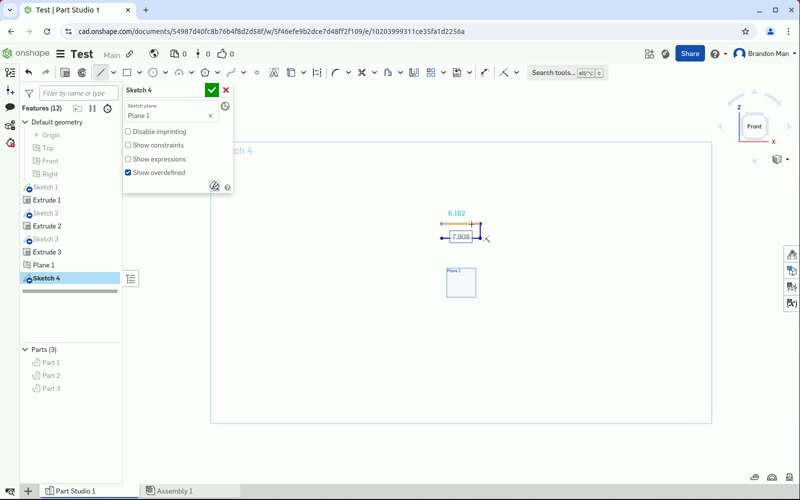
key_down(shift)
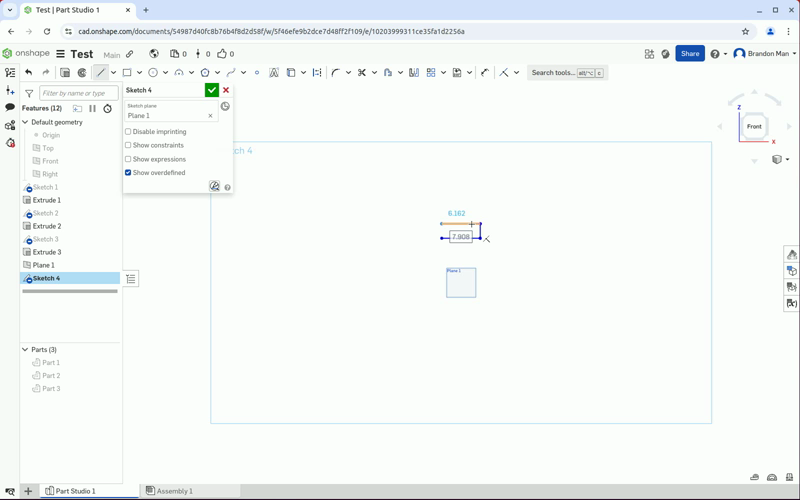
mouse_move(441, 238)
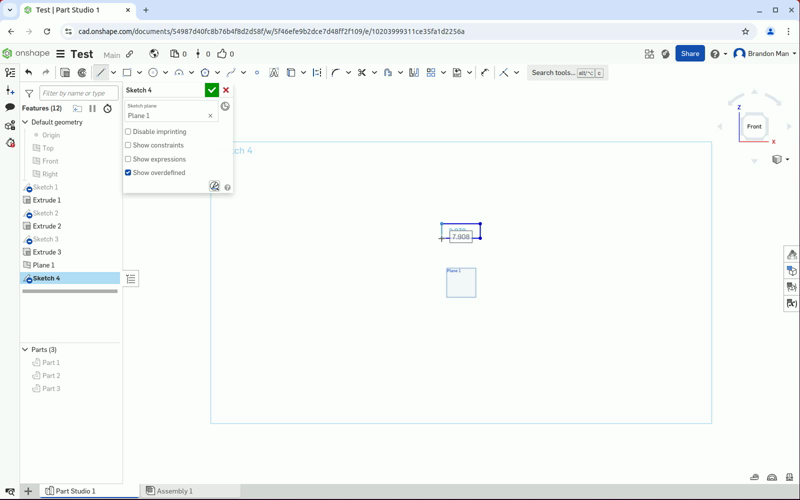
key_up(shift)
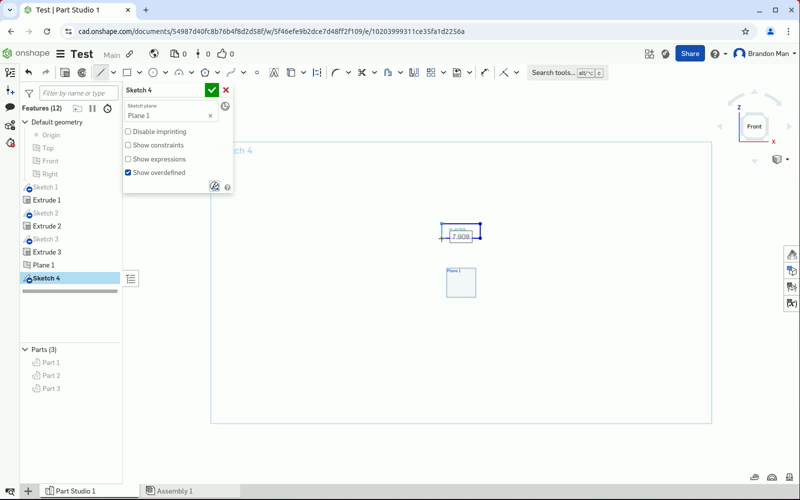
click(441, 238)
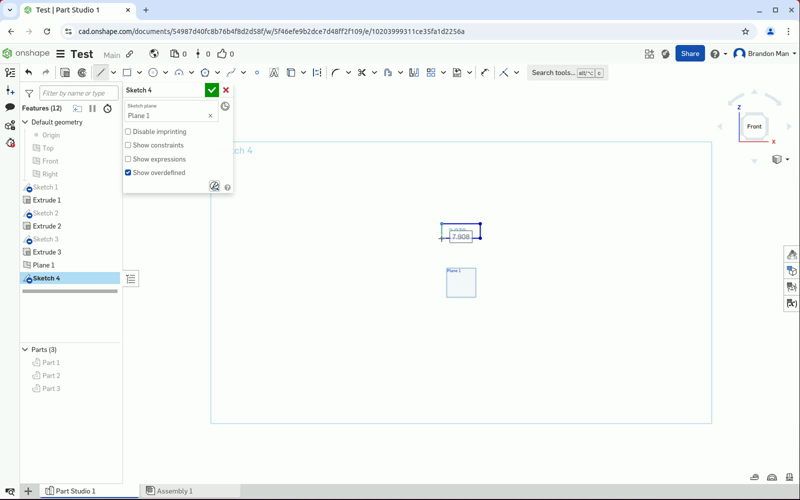
key(esc)
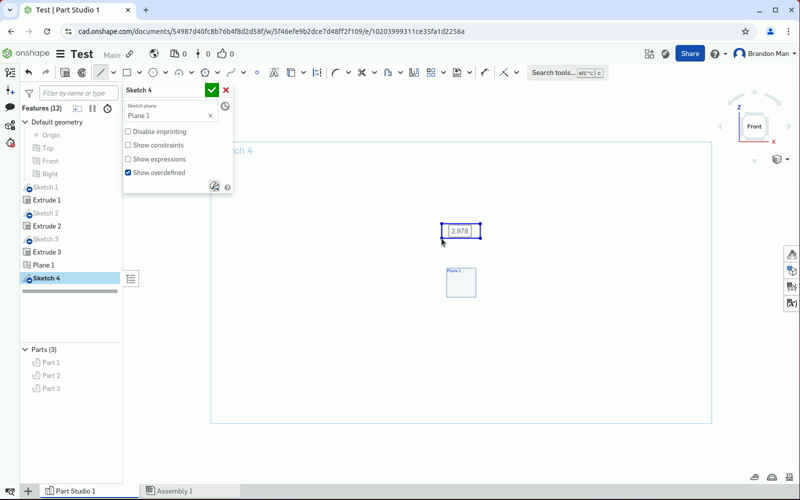
mouse_move(462, 227)
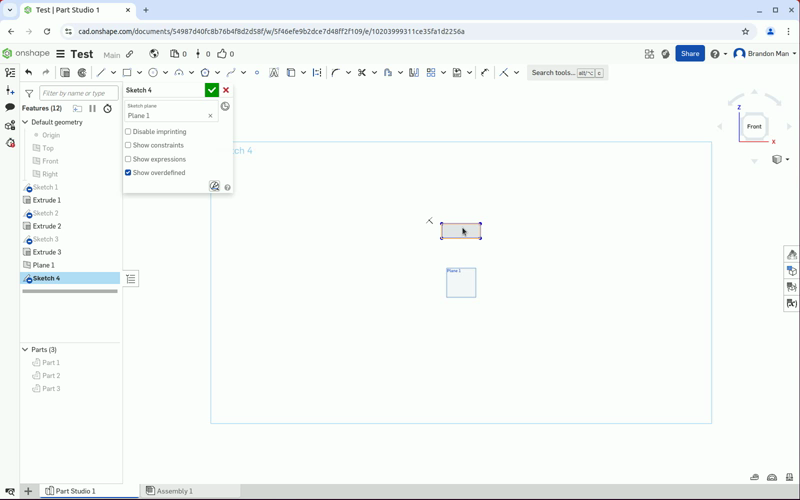
scroll(6)
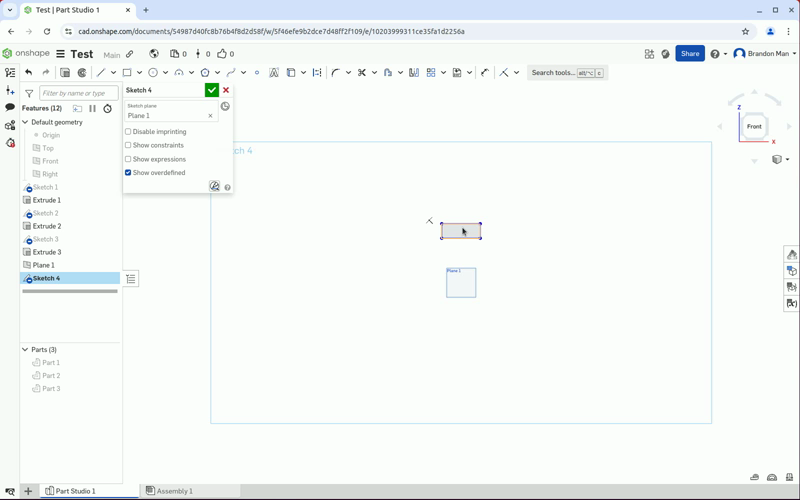
scroll(6)
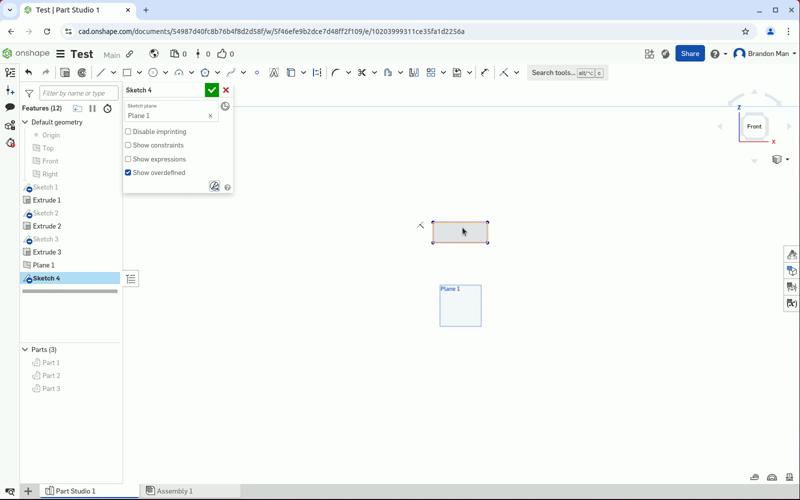
scroll(6)
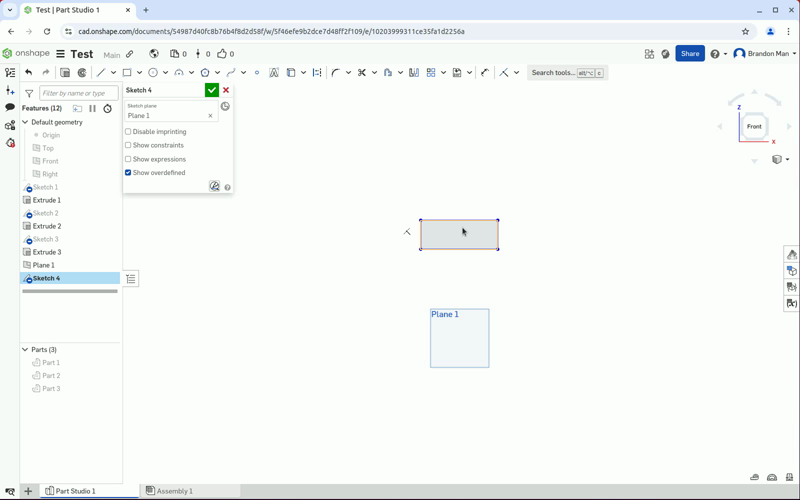
scroll(6)
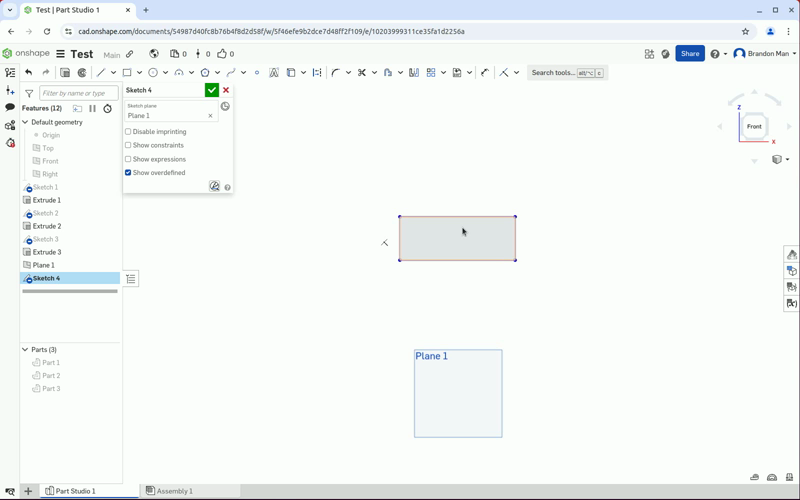
scroll(6)
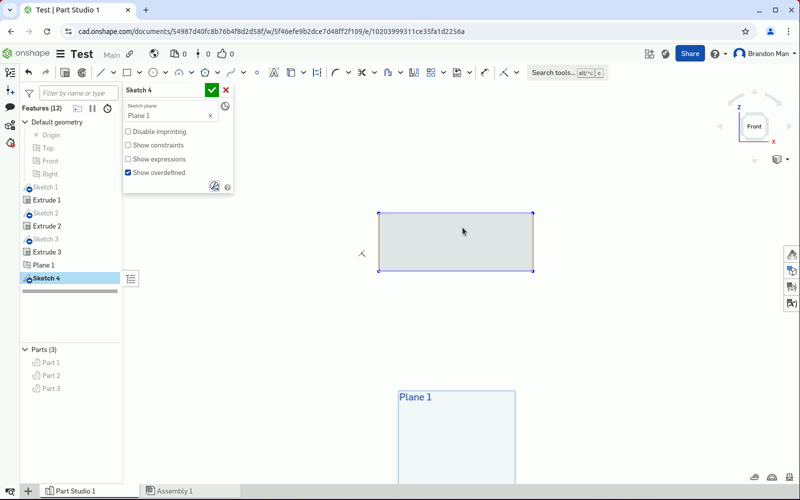
scroll(6)
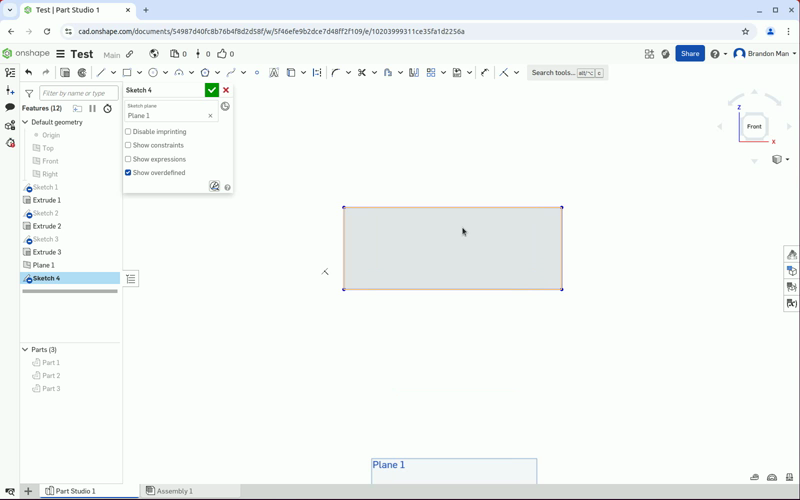
scroll(6)
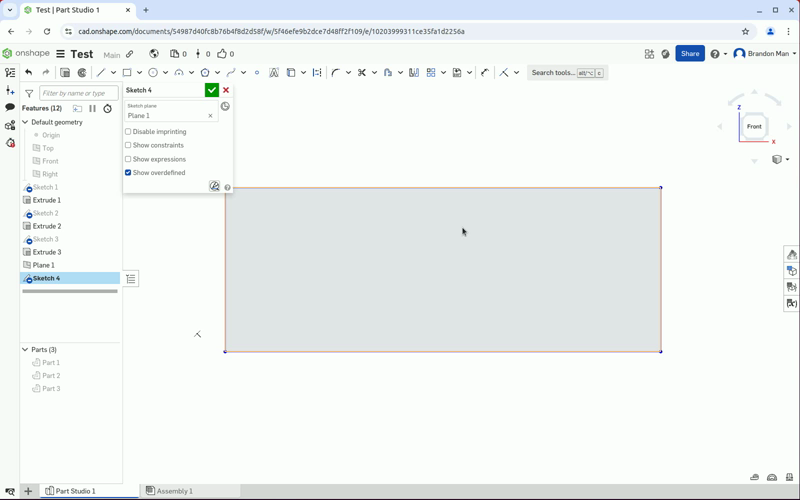
click(462, 227)
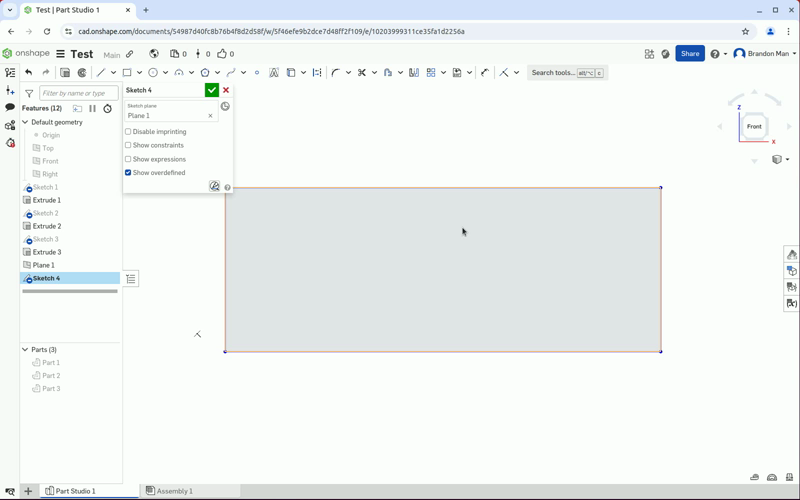
scroll(-6)
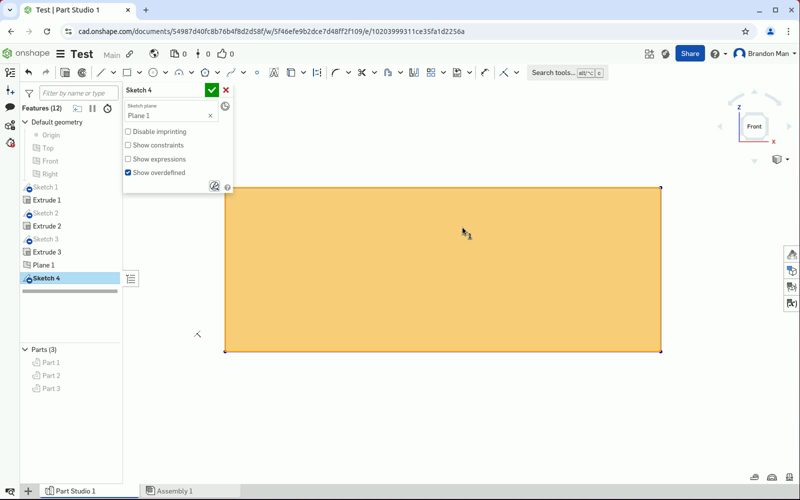
scroll(-6)
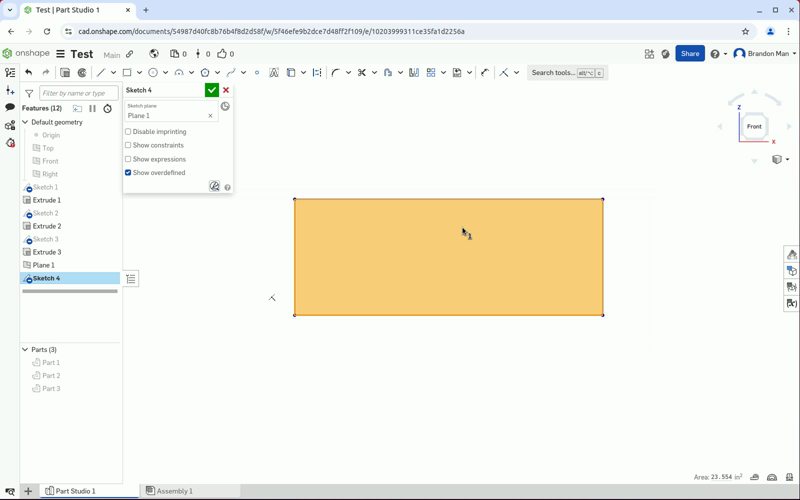
scroll(-6)
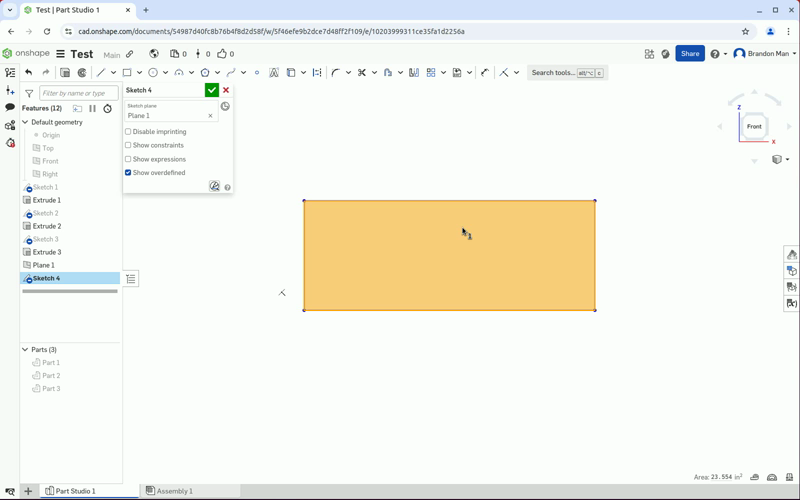
scroll(-6)
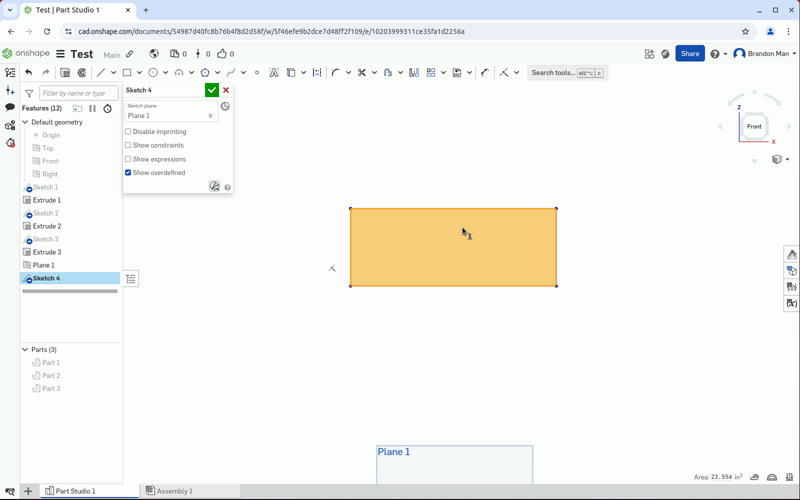
scroll(-6)
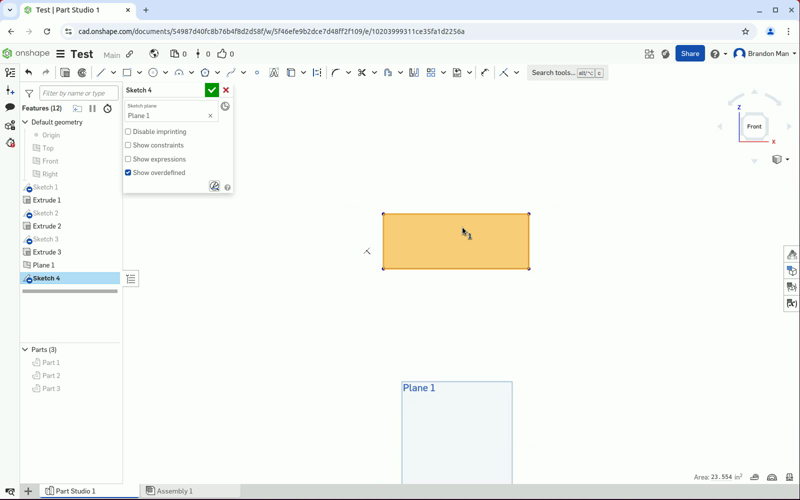
scroll(-6)
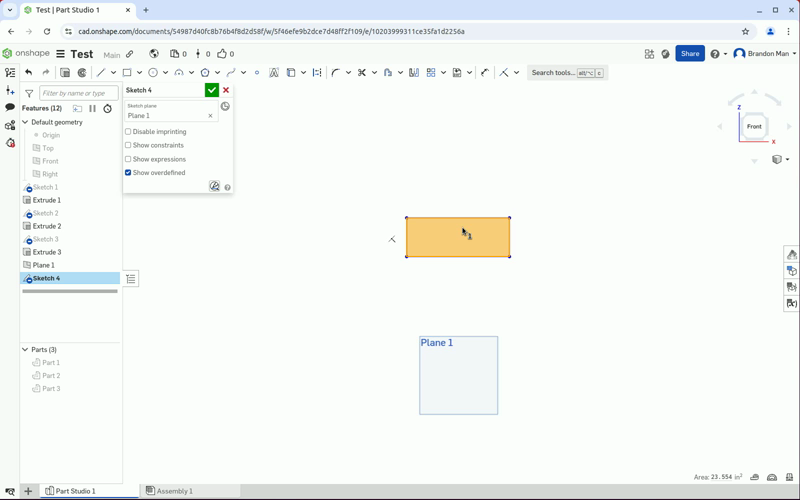
scroll(-6)
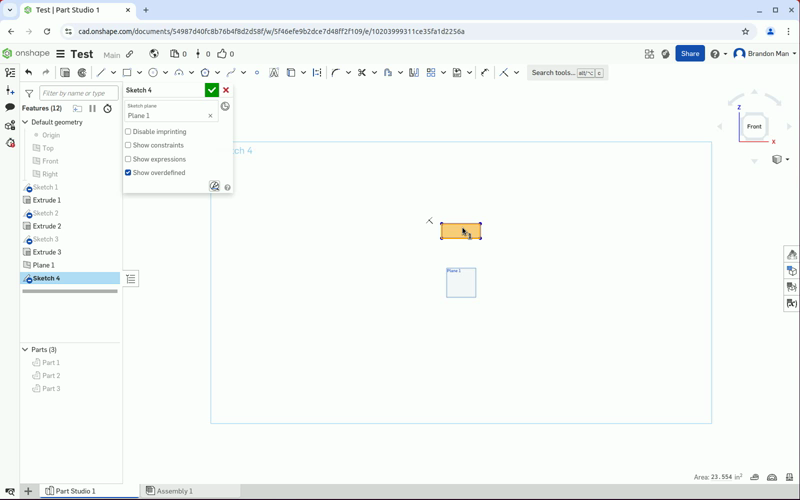
mouse_move(73, 352)
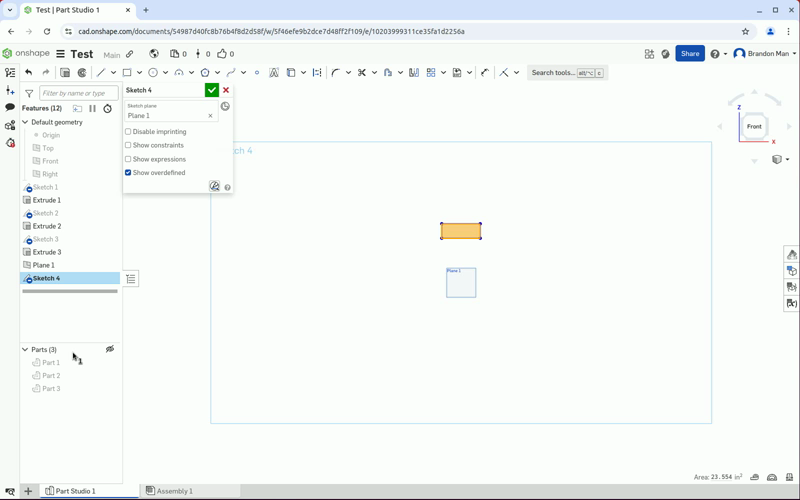
key(shift+y)
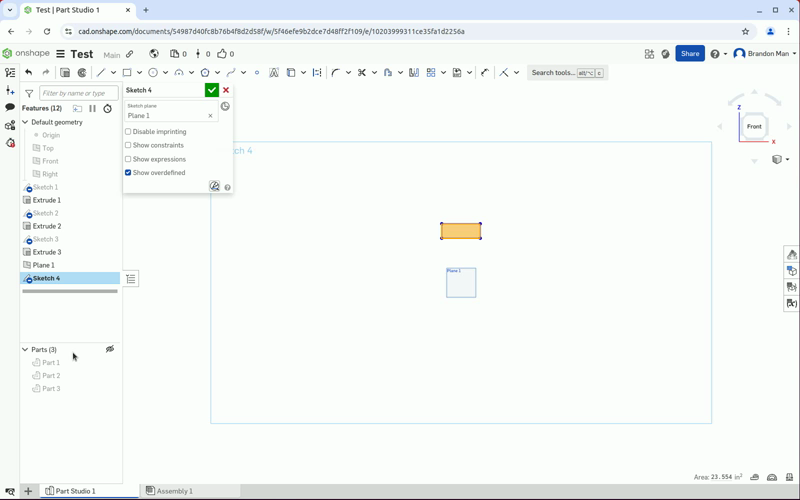
key(shift+e)
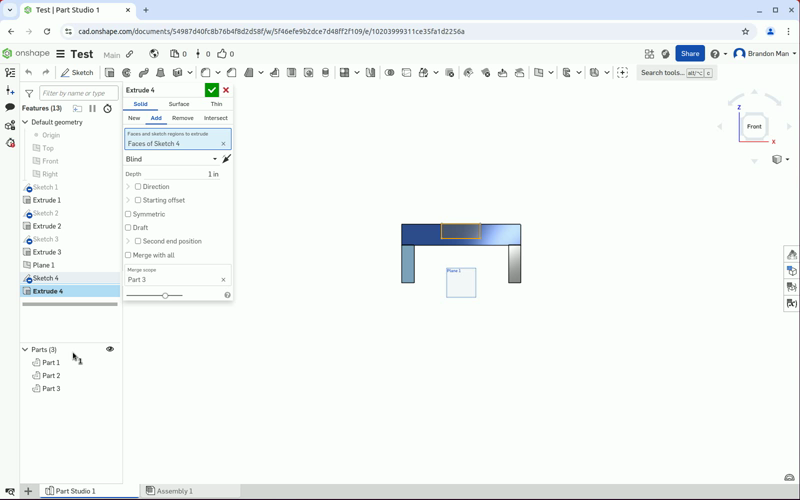
mouse_move(143, 106)
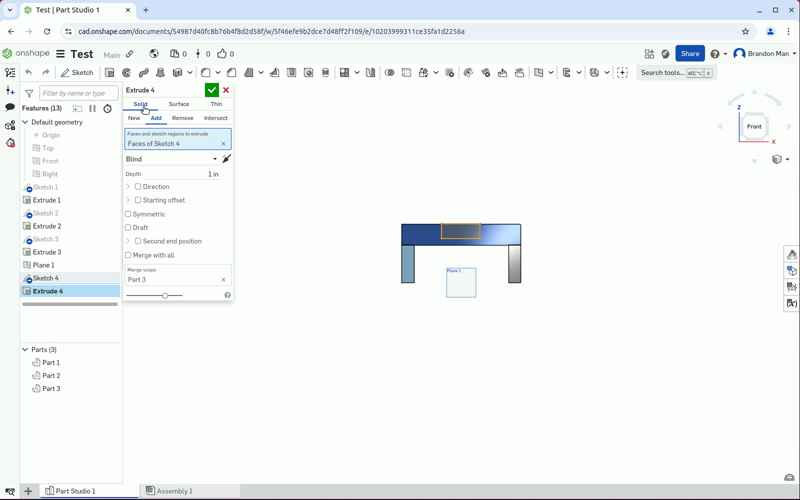
click(143, 106)
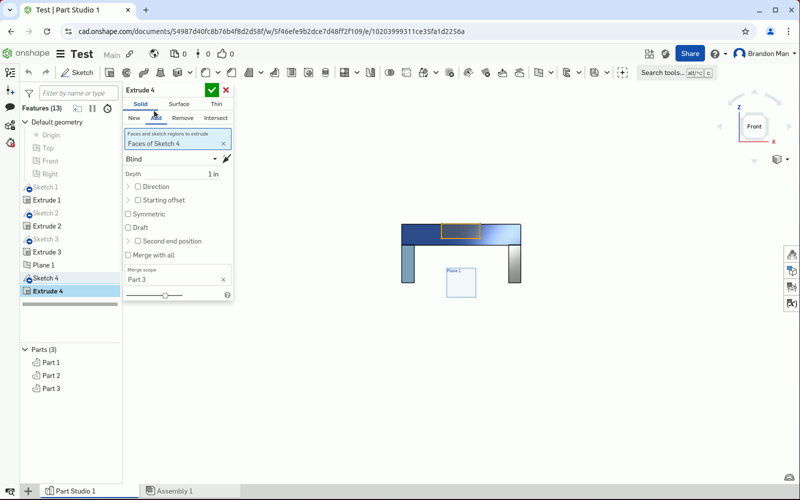
mouse_move(186, 120)
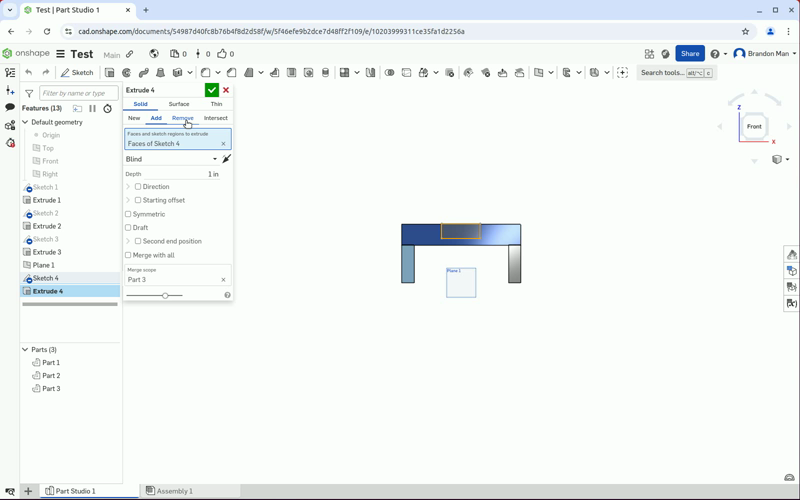
click(186, 120)
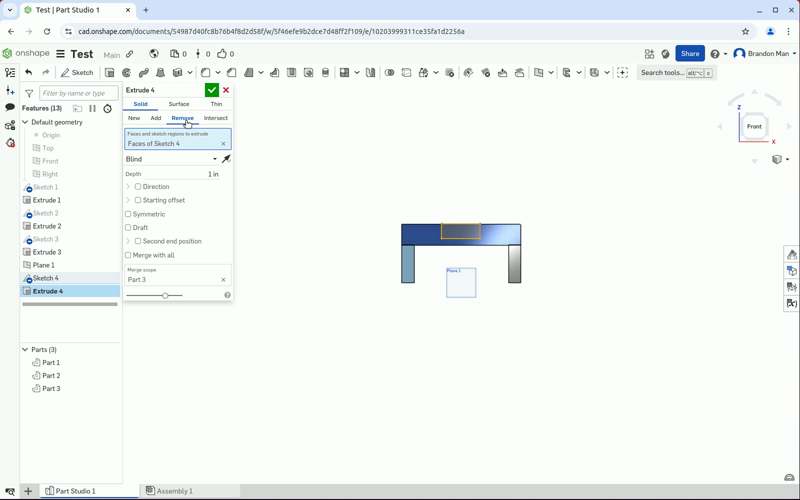
key(tab, 4)
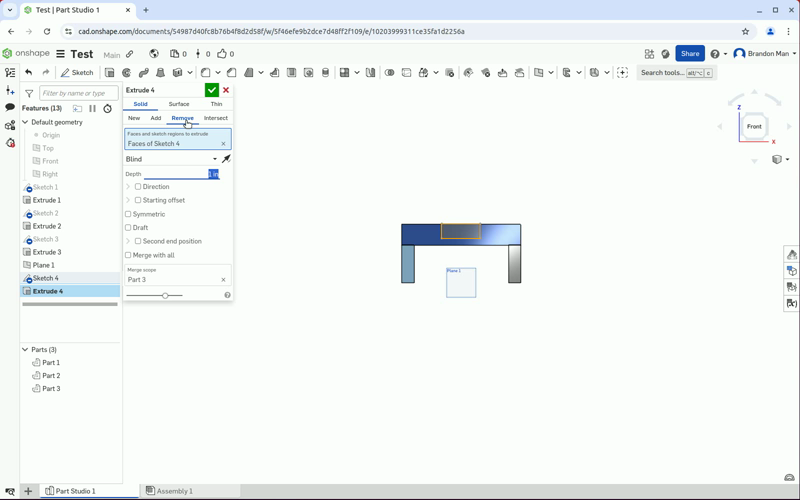
text(6.74)
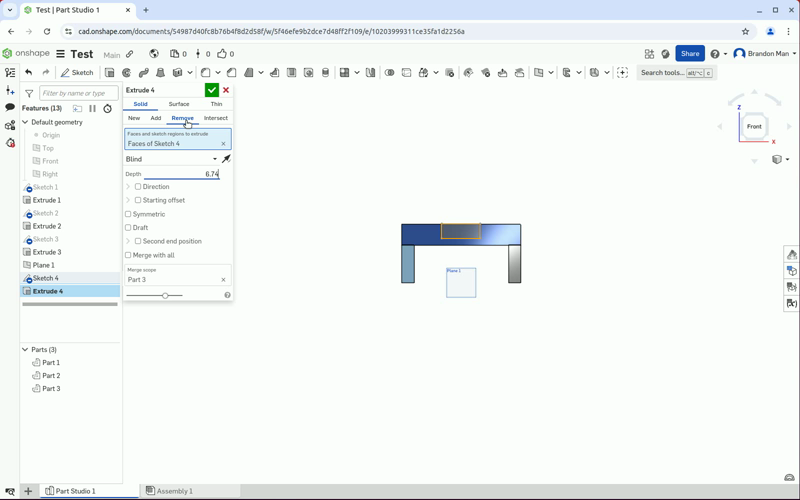
key(tab, 6)
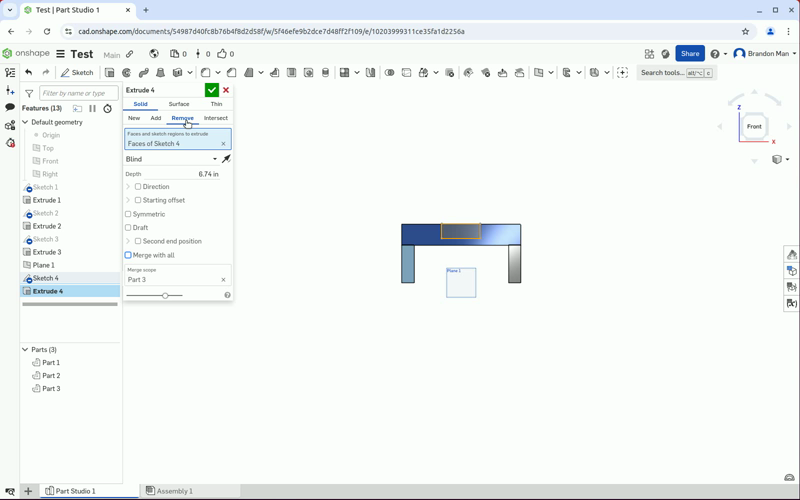
key(space)
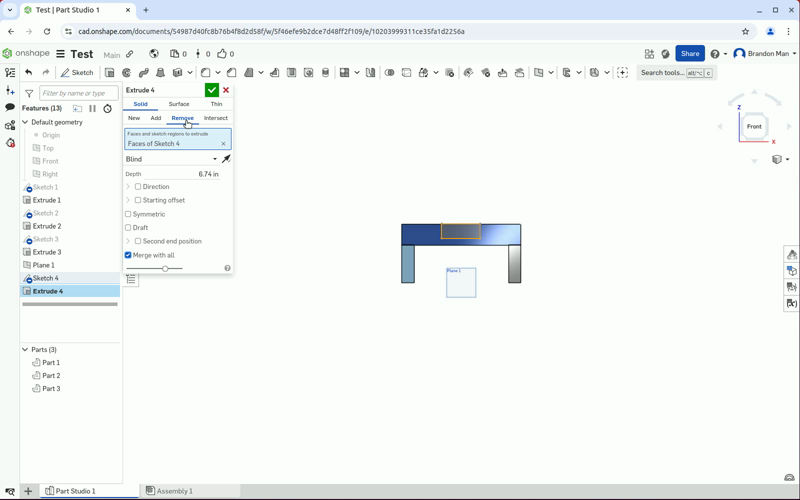
key(enter)
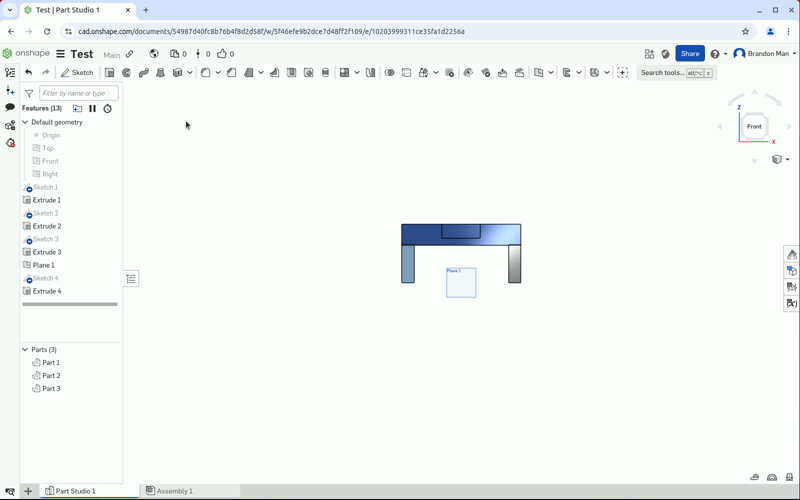
key(shift+h)
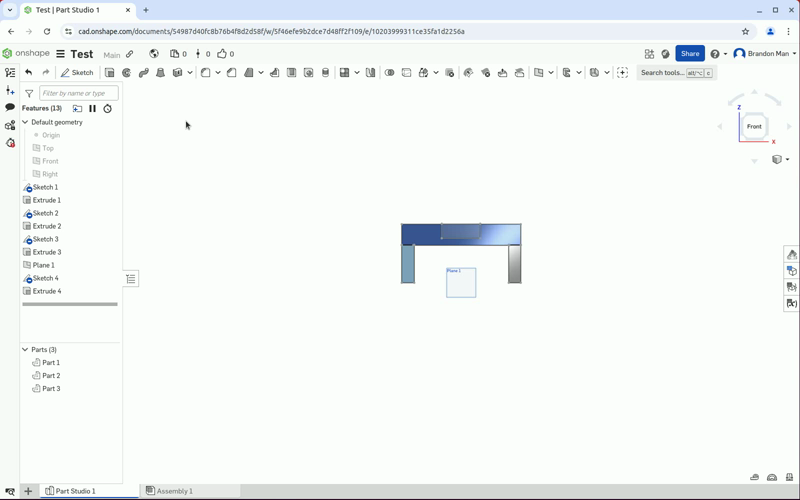
key(shift+h)
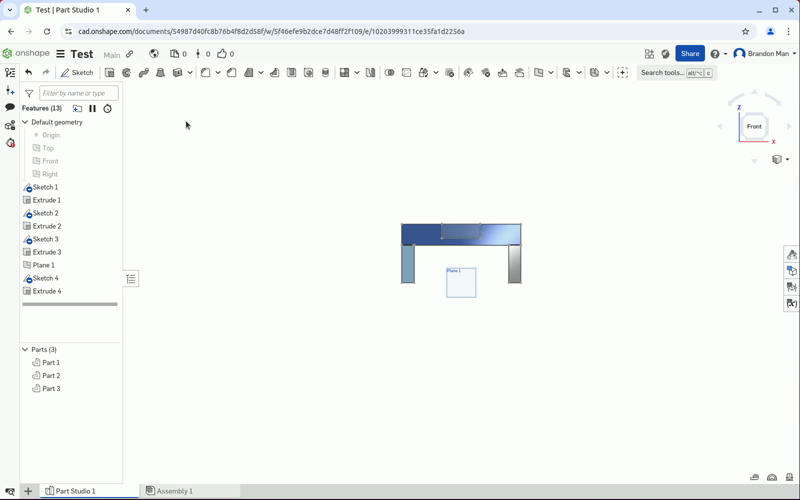
key(shift+7)
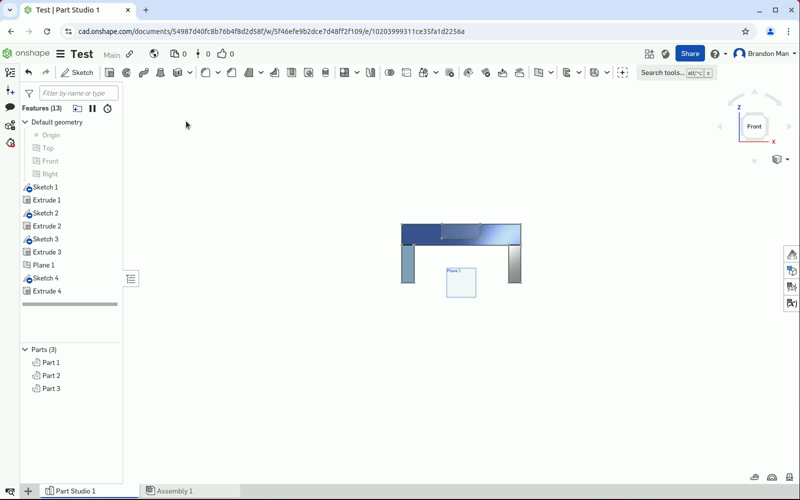
key(left, 2)
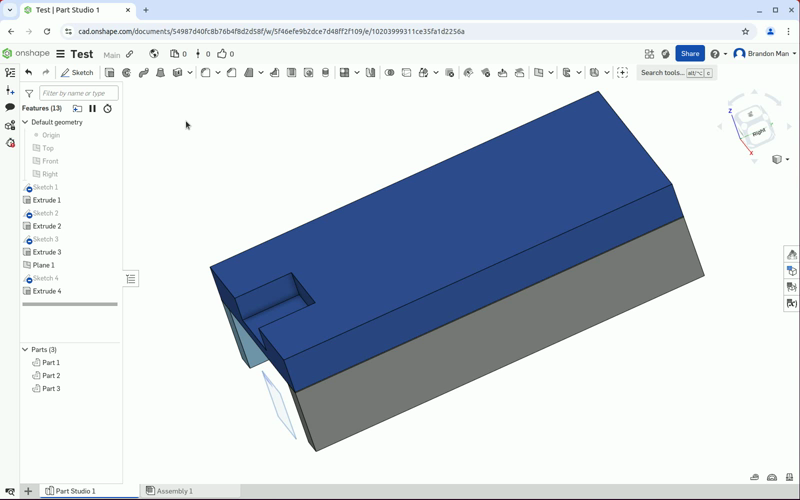
key(down, 2)
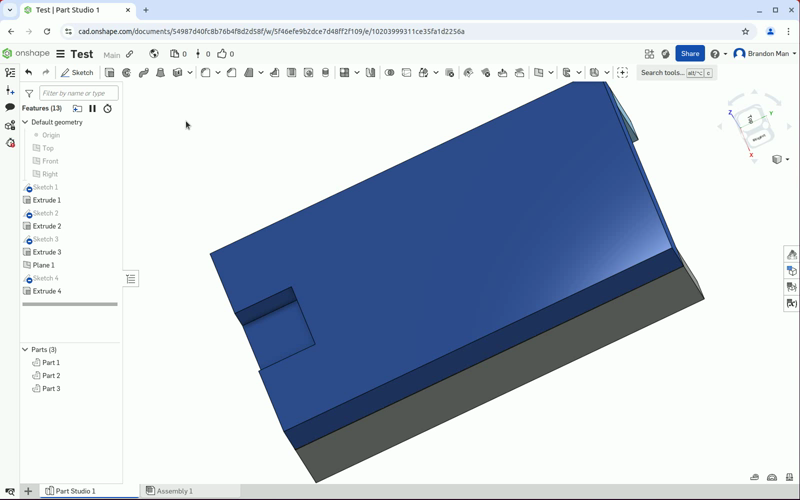
key(up, 2)
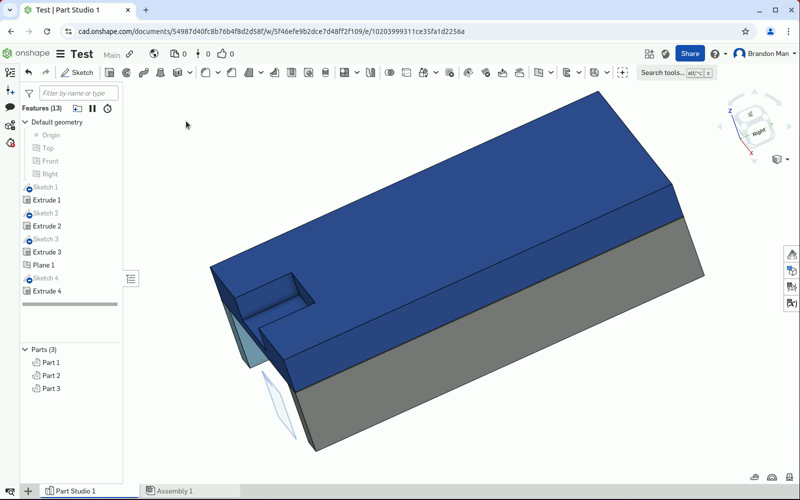
key(right, 2)
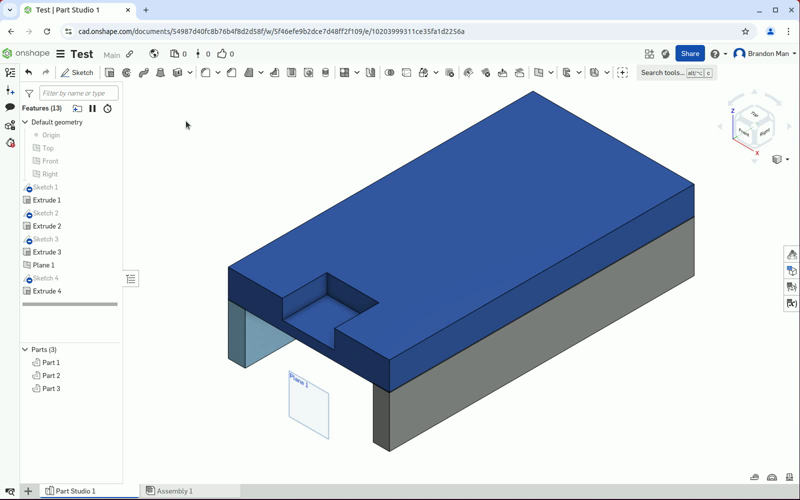
mouse_move(73, 189)
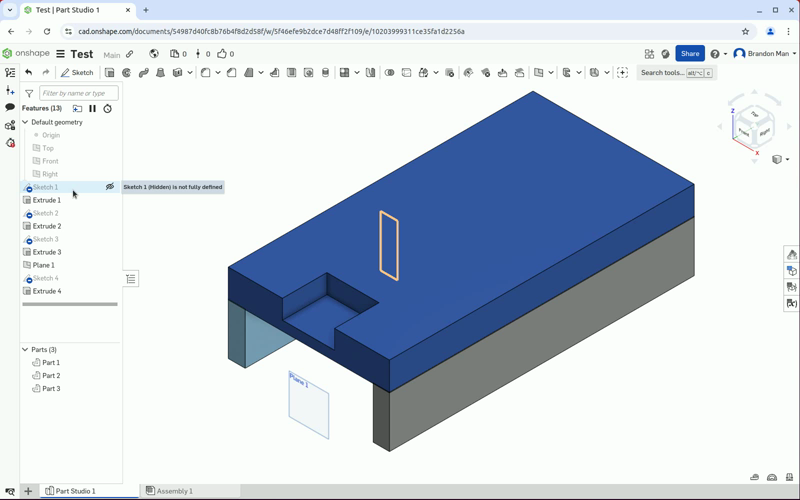
click(73, 189)